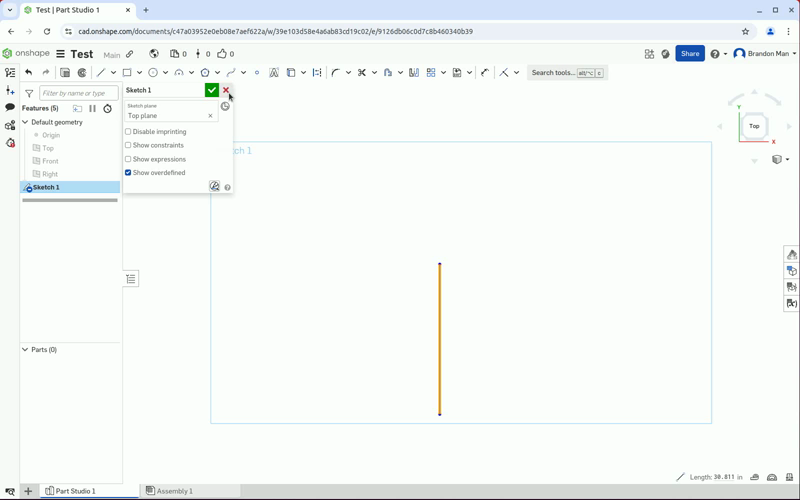
key(shift+h)
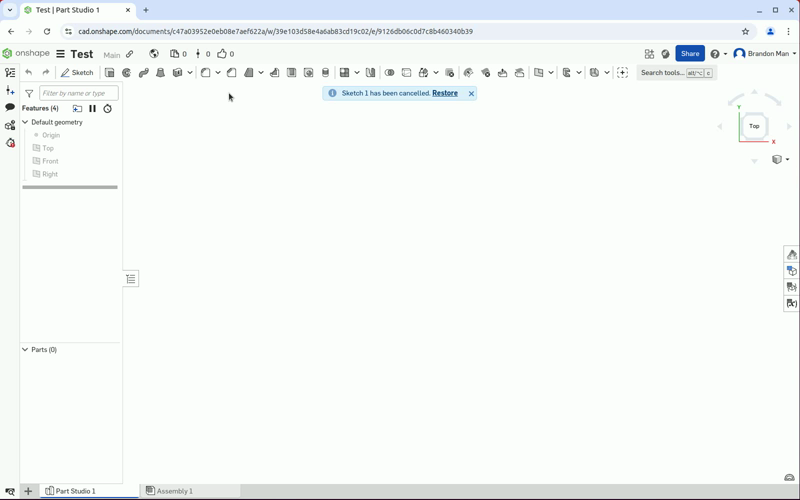
mouse_move(73, 352)
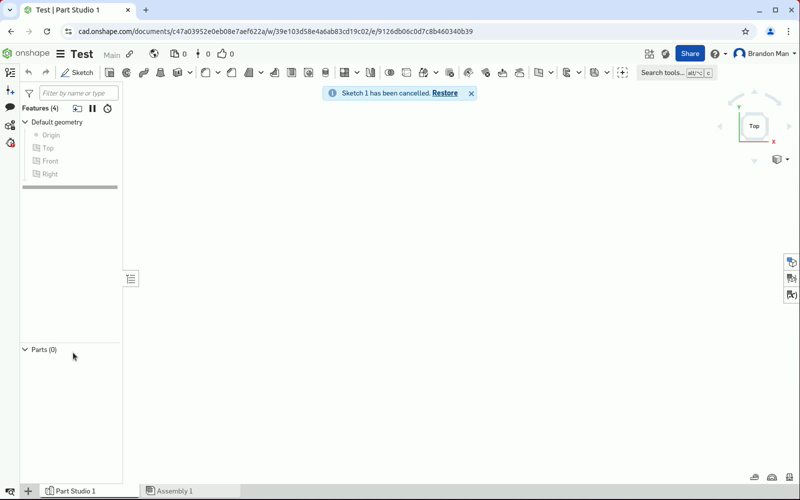
key(y)
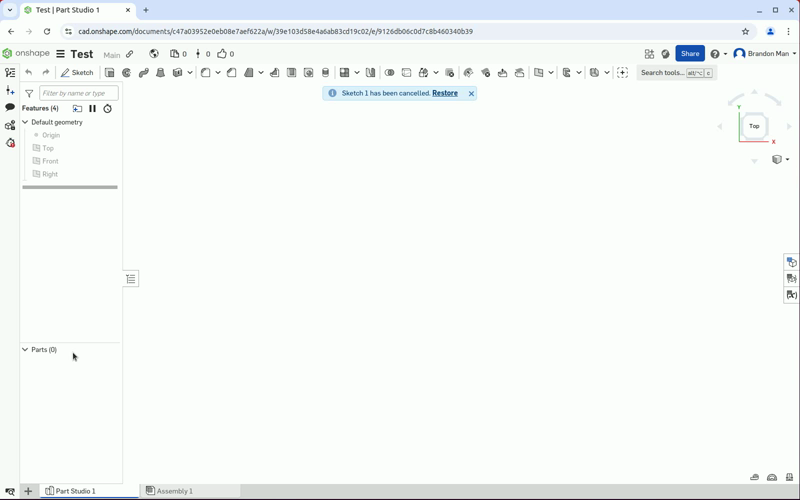
key(shift+p)
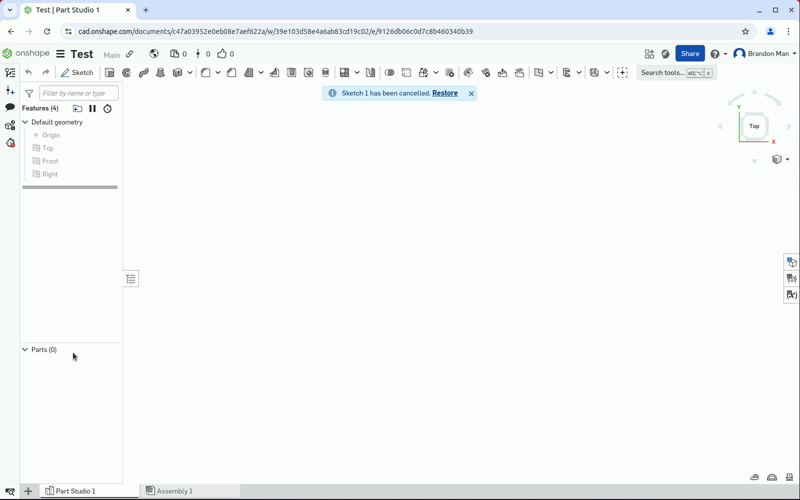
key(space)
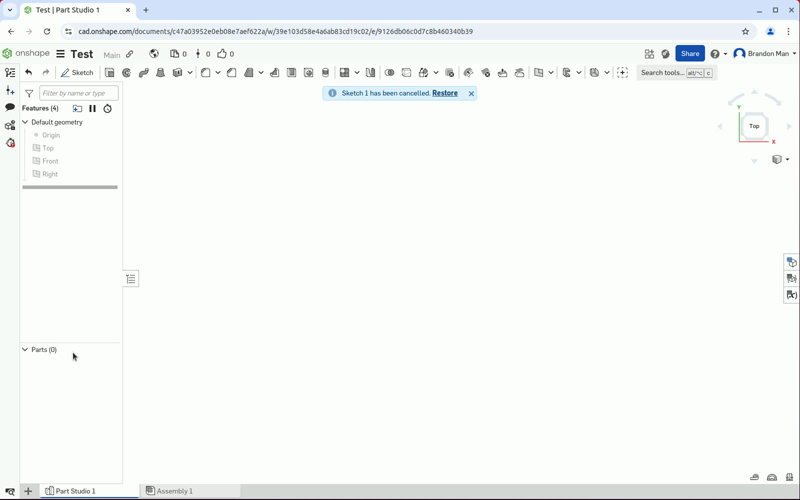
key_down(shift)
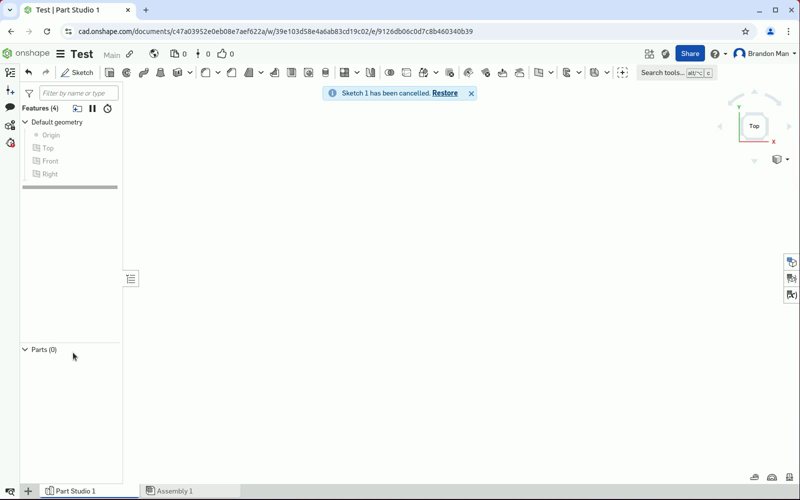
key(up)
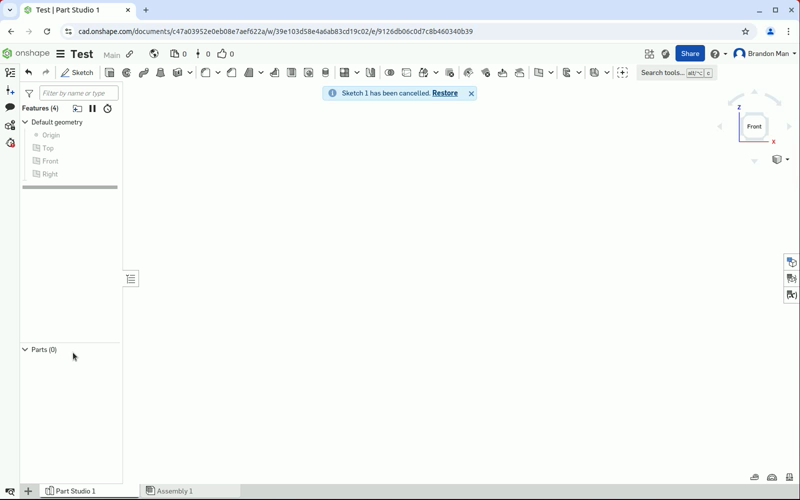
key_up(shift)
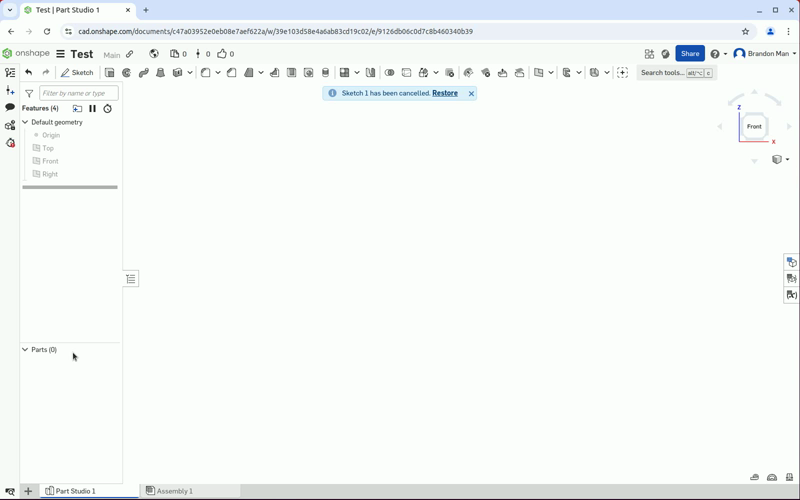
mouse_move(73, 352)
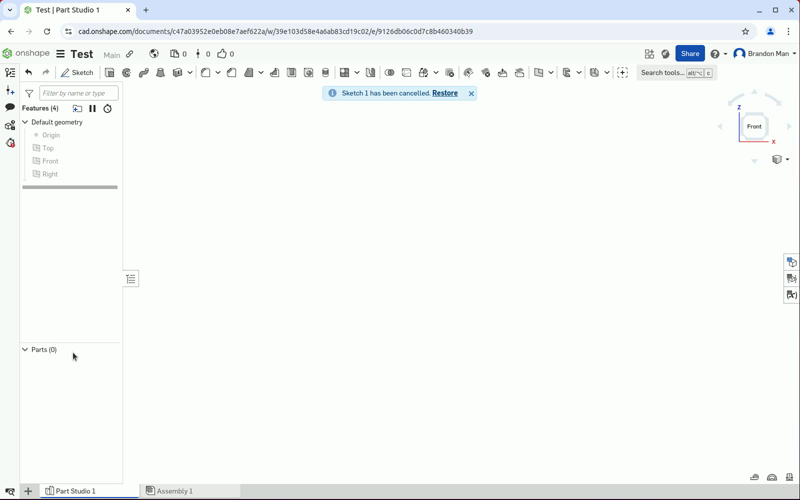
key(shift+y)
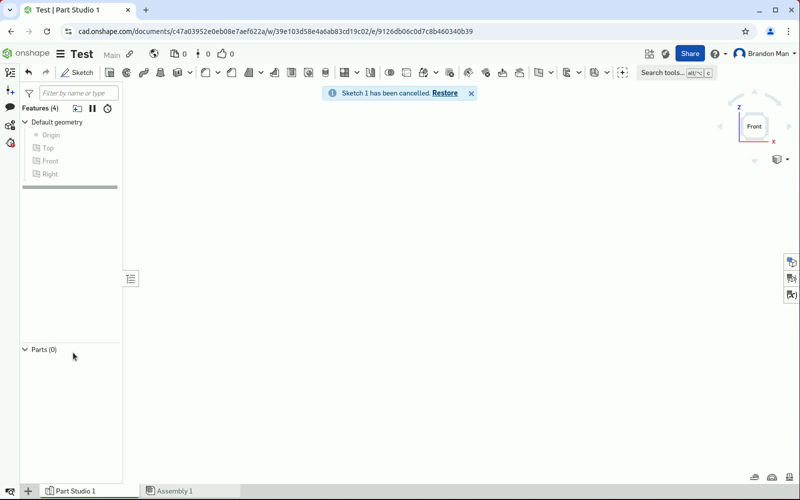
key(shift+s)
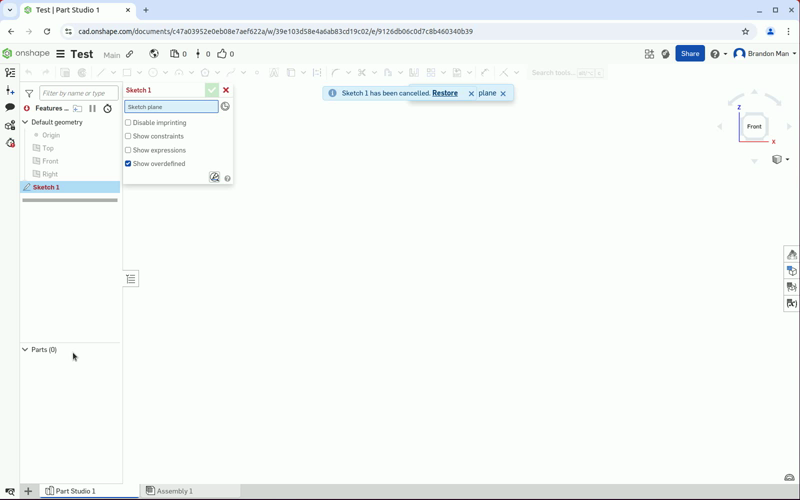
mouse_move(73, 163)
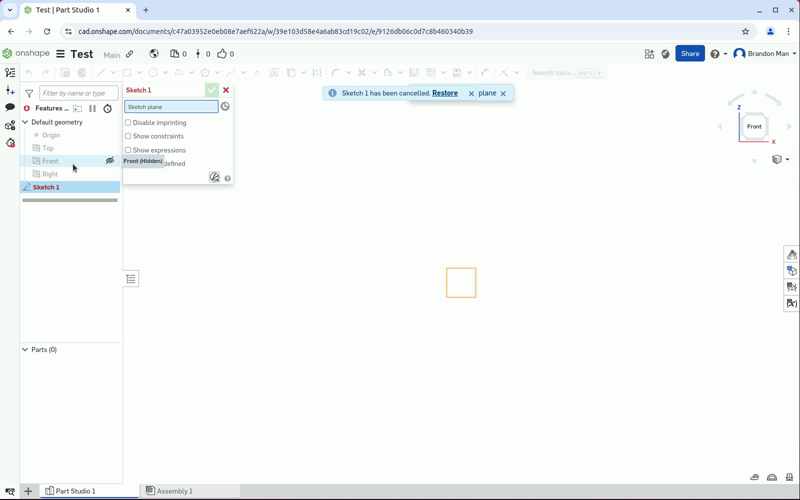
click(73, 163)
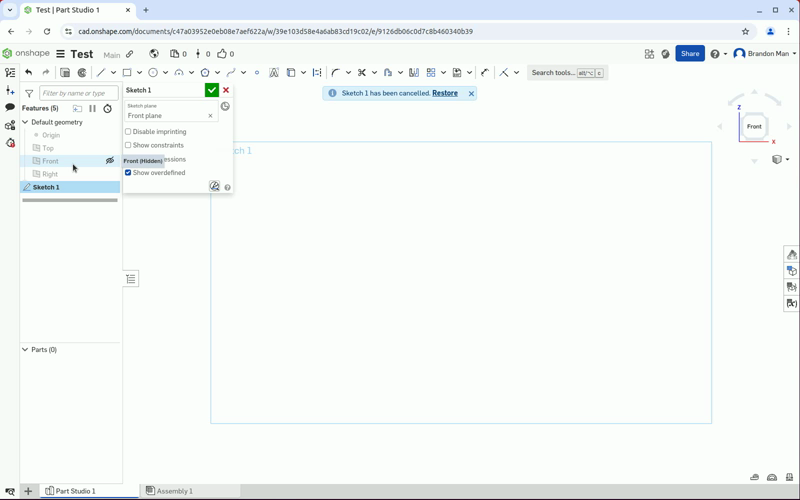
mouse_move(73, 352)
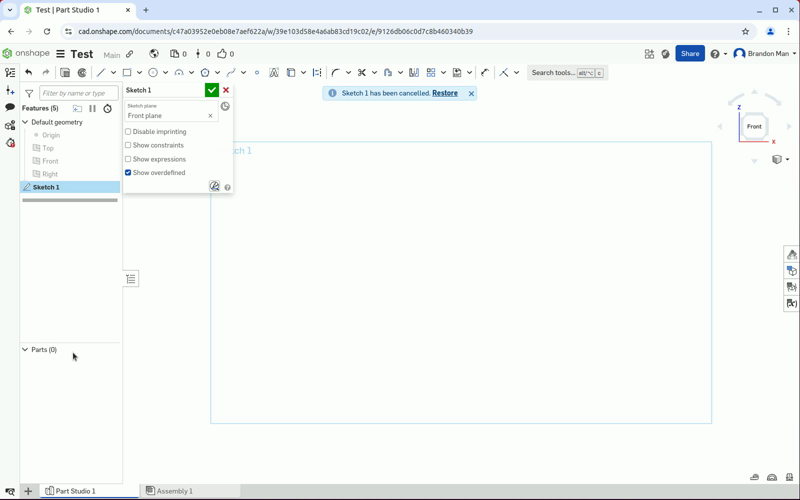
key(y)
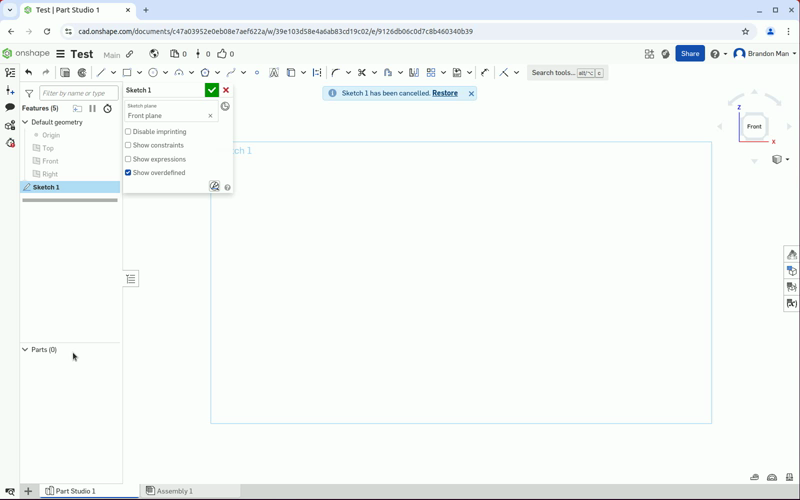
key(l)
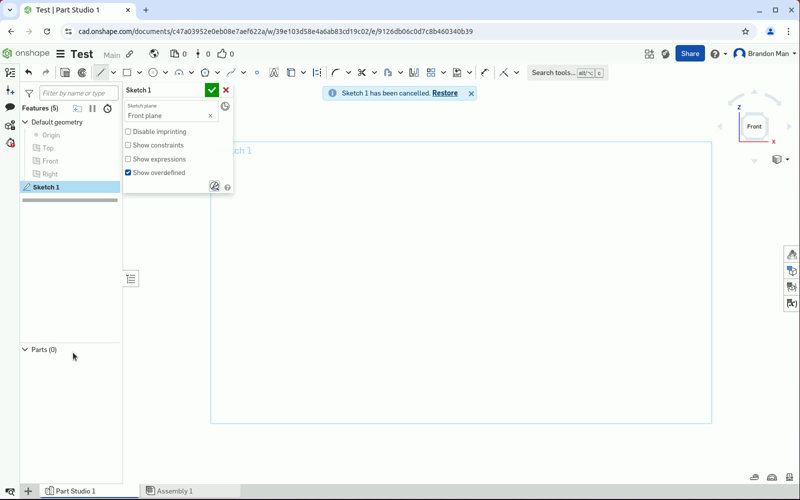
key_down(shift)
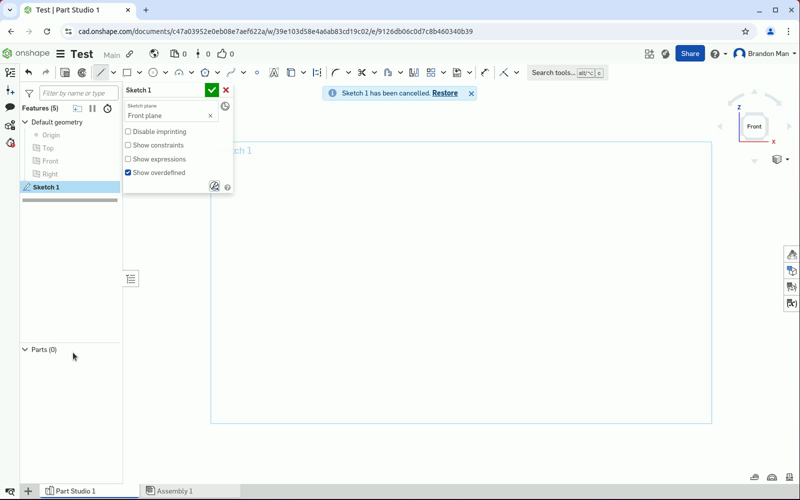
mouse_move(348, 389)
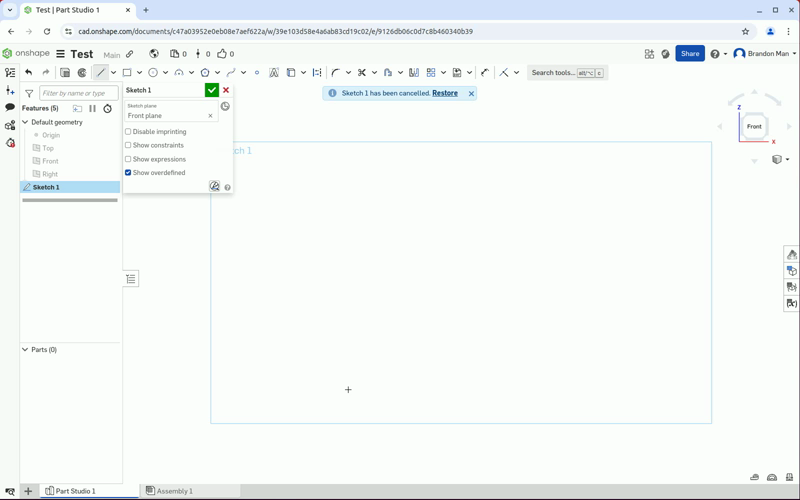
click(348, 389)
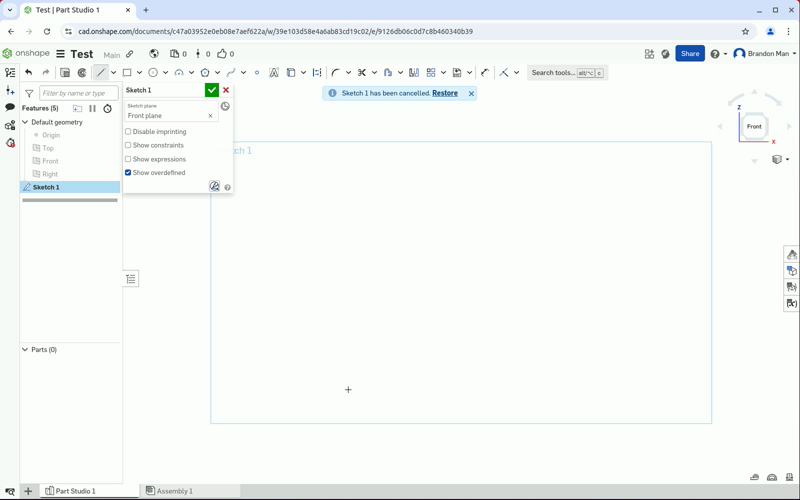
key_up(shift)
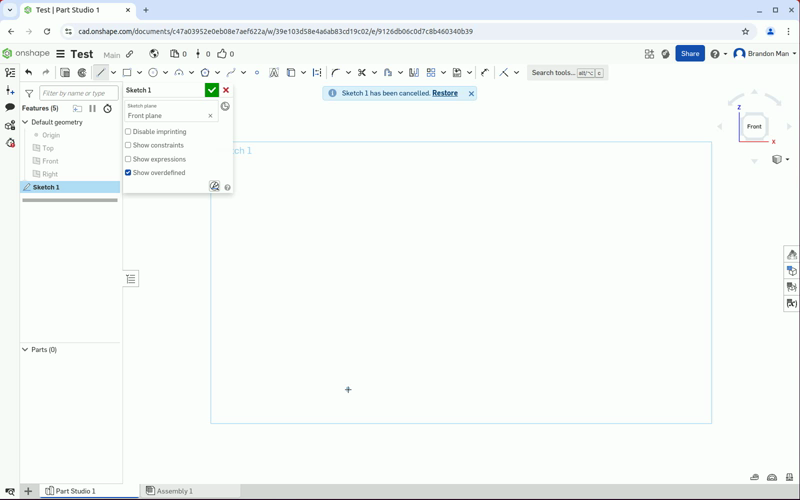
key_down(shift)
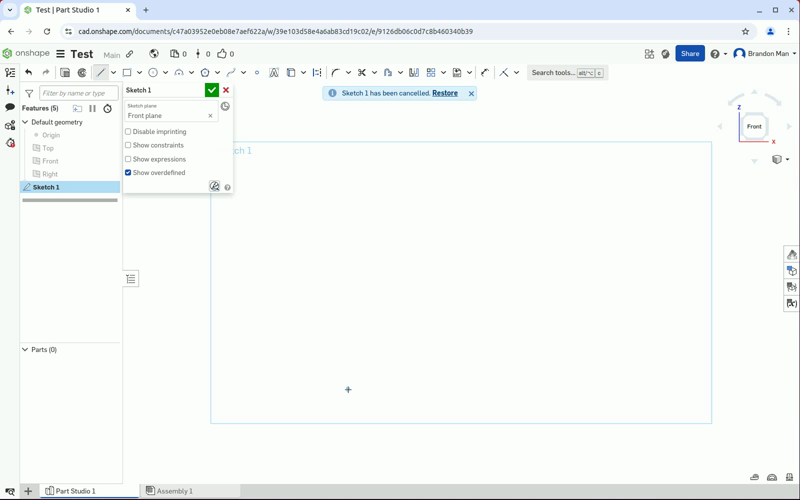
mouse_move(560, 389)
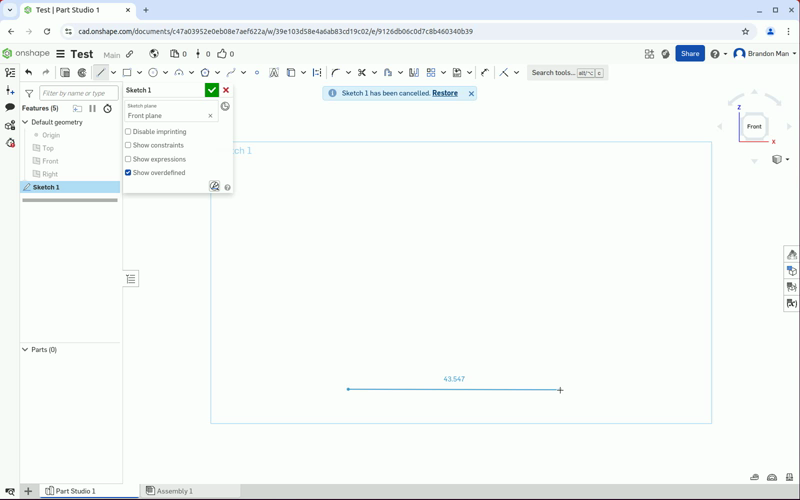
click(560, 389)
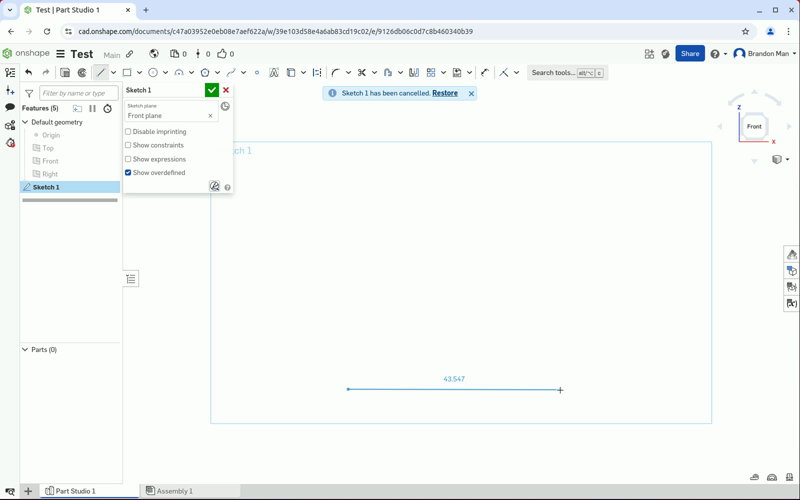
key_up(shift)
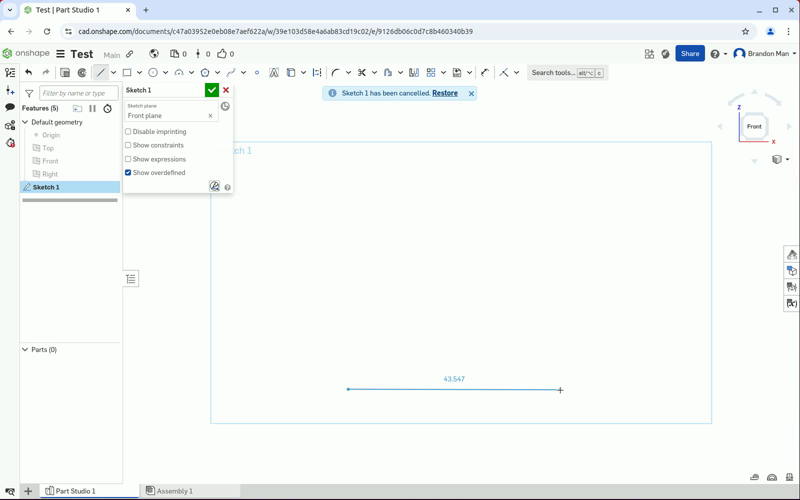
key_down(shift)
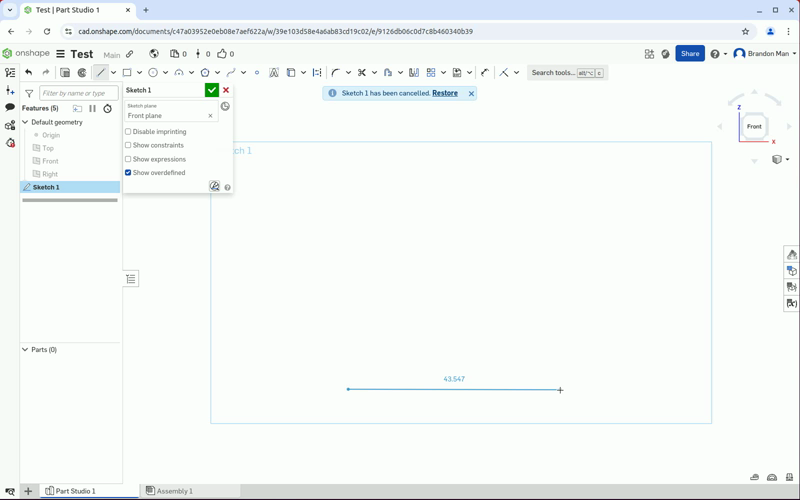
mouse_move(589, 389)
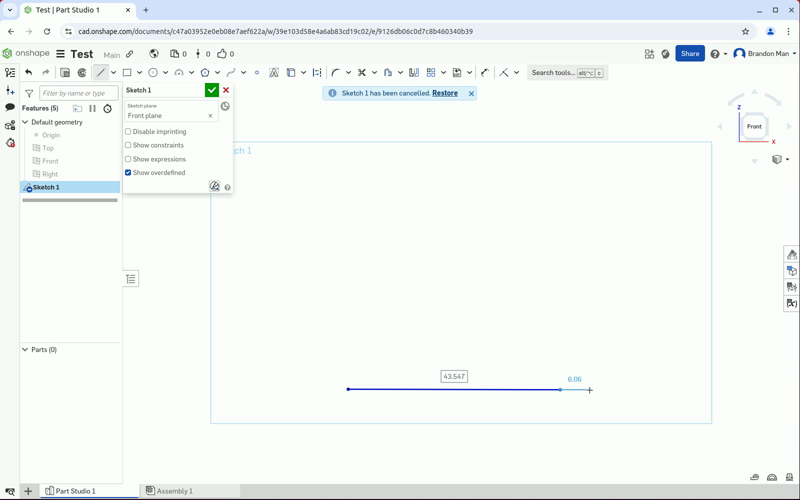
mouse_move(560, 358)
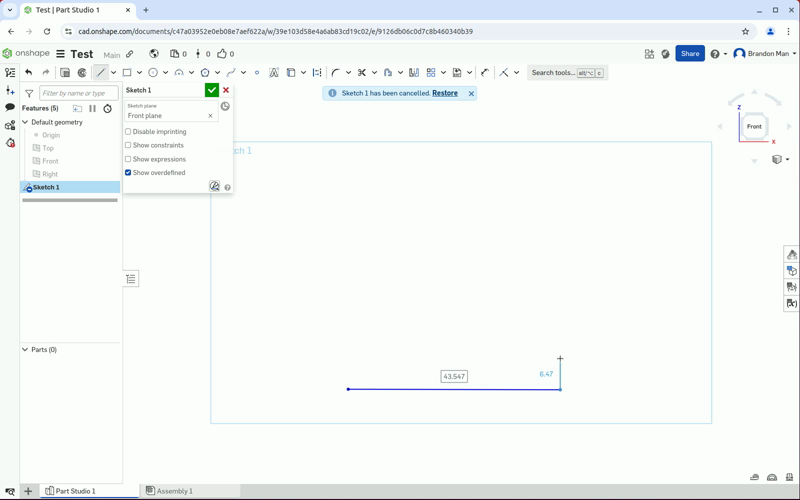
click(560, 358)
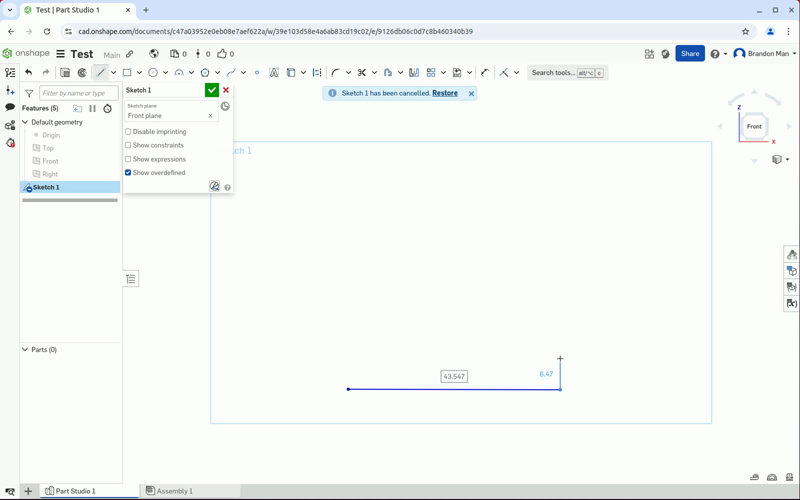
key_up(shift)
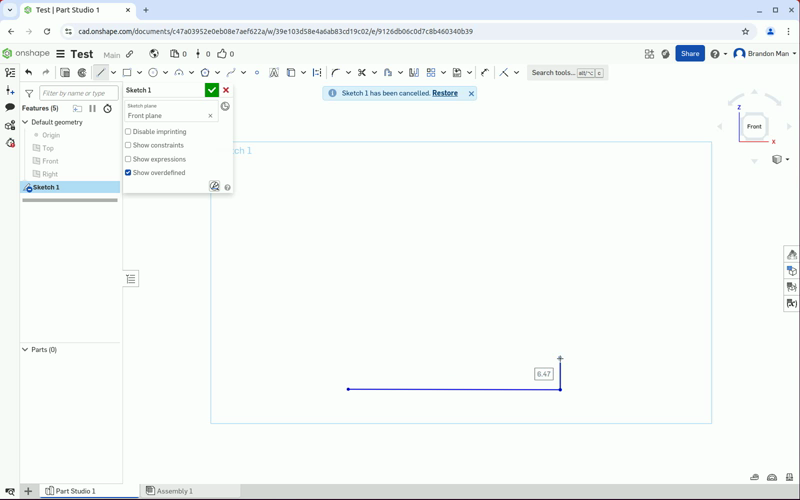
key_down(shift)
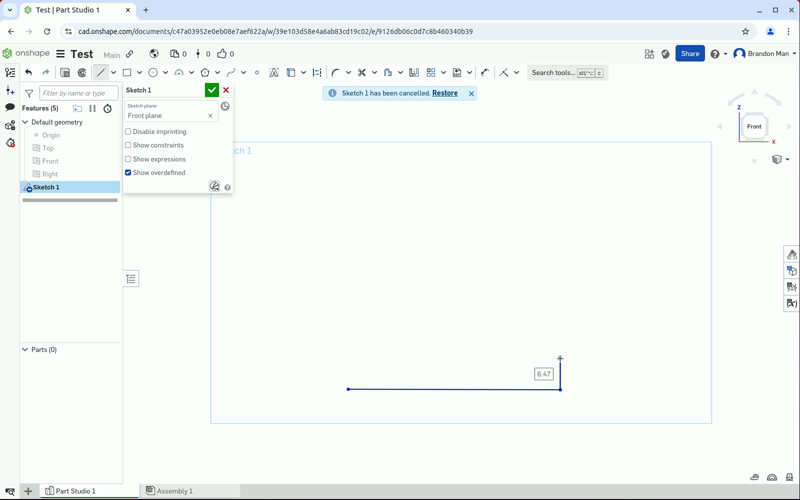
mouse_move(468, 358)
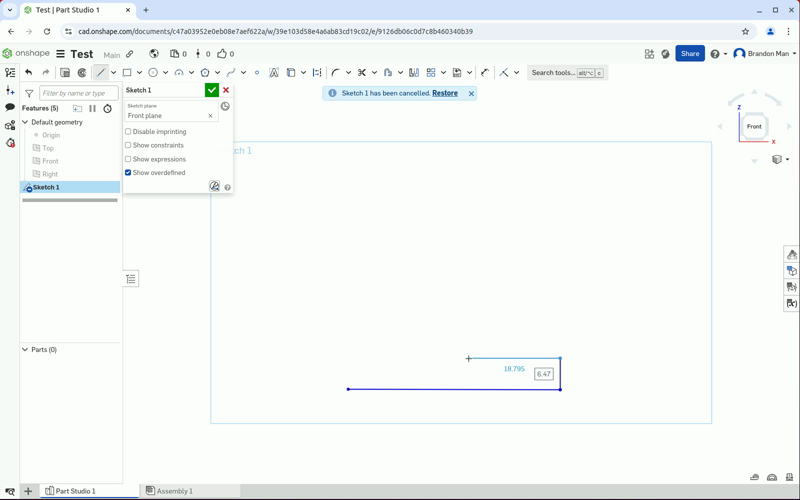
click(468, 358)
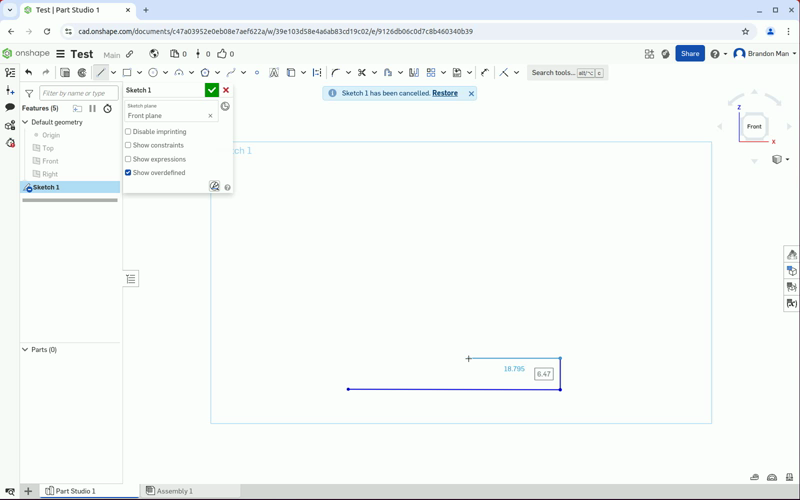
key_up(shift)
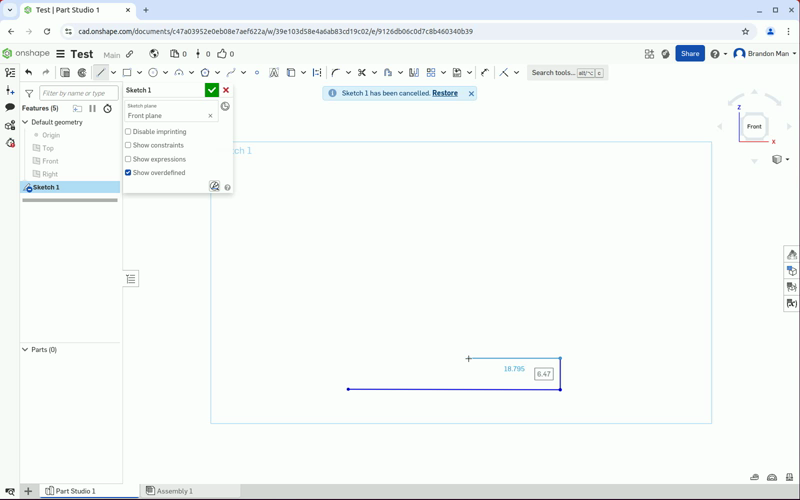
key_down(shift)
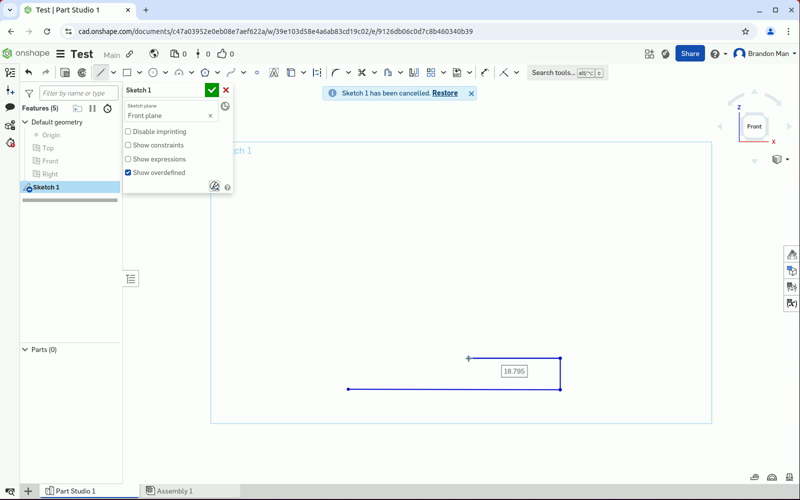
mouse_move(498, 358)
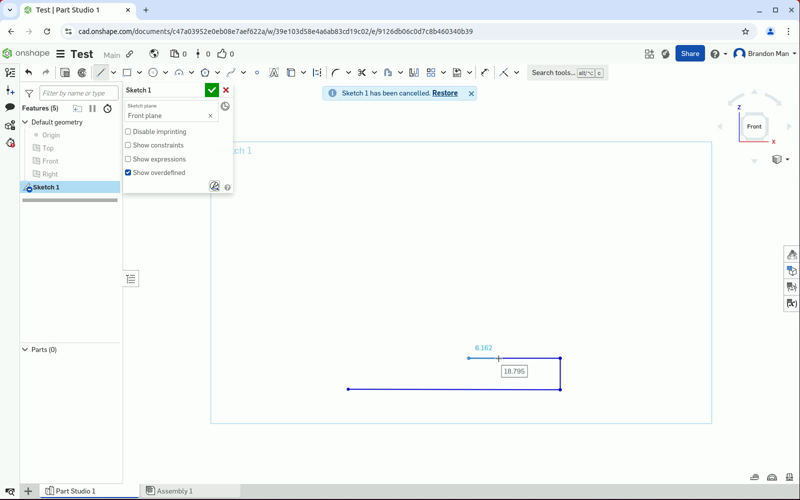
mouse_move(439, 358)
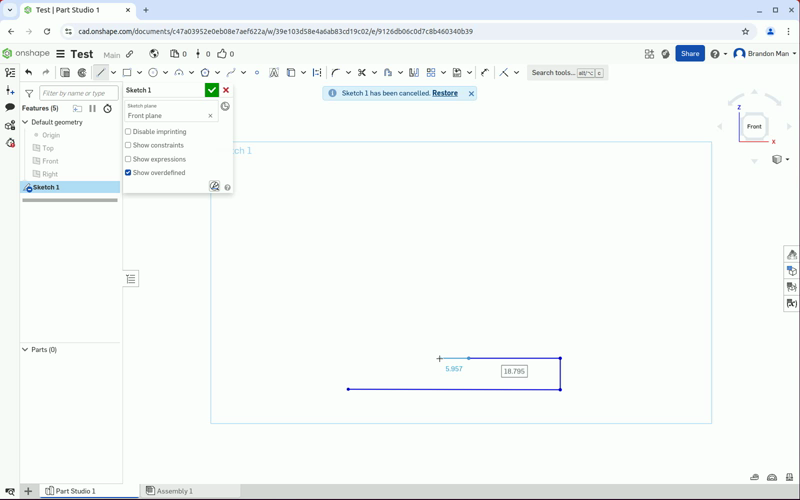
click(439, 358)
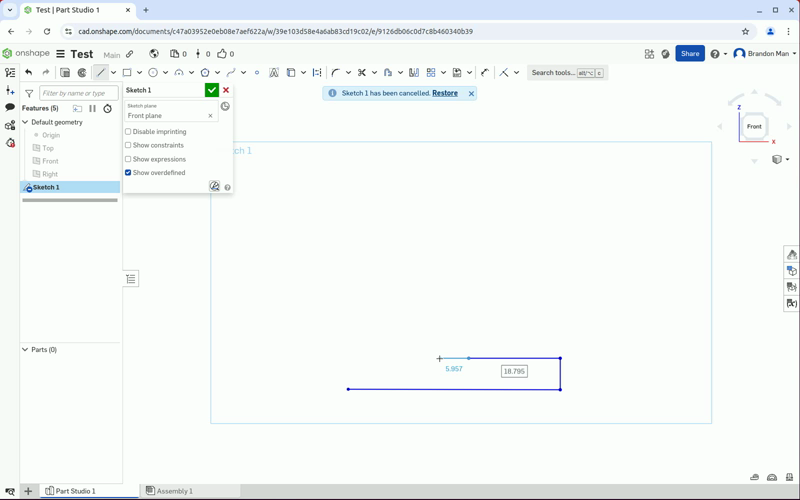
key_up(shift)
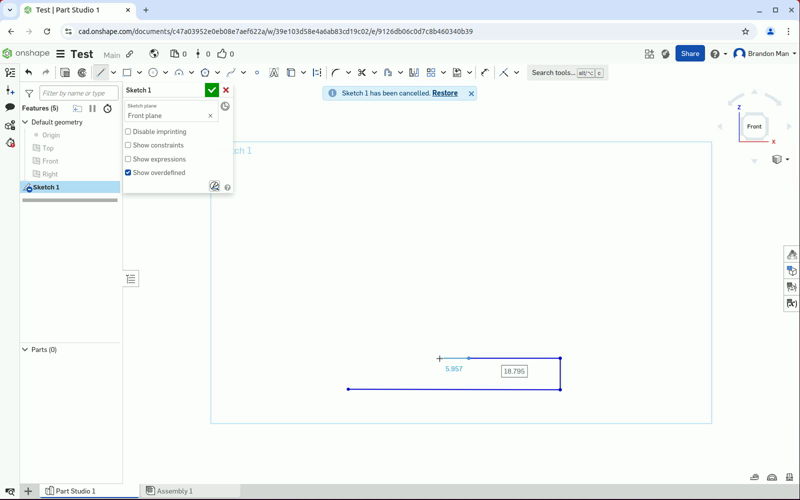
key_down(shift)
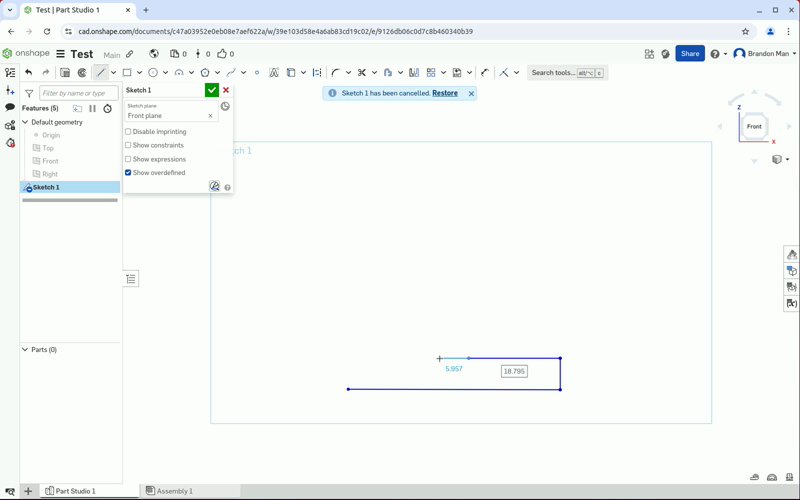
mouse_move(348, 358)
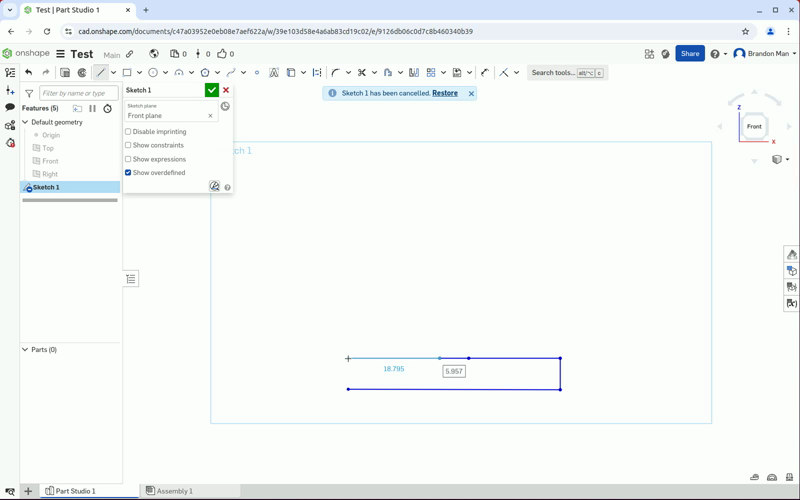
click(348, 358)
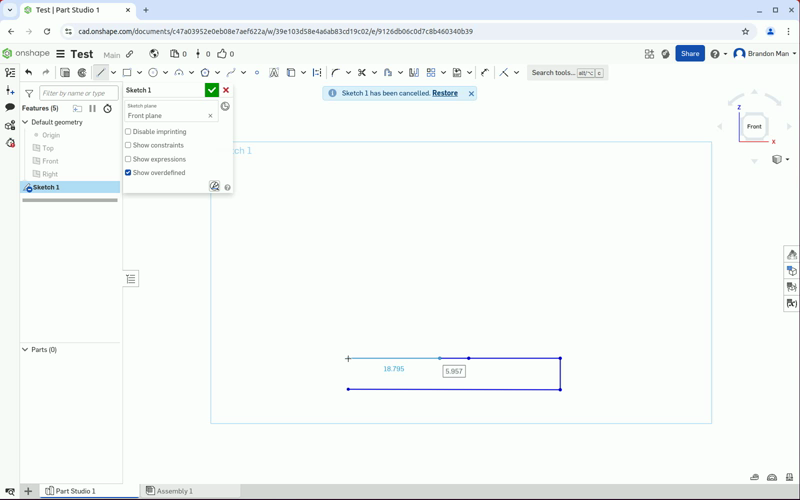
key_up(shift)
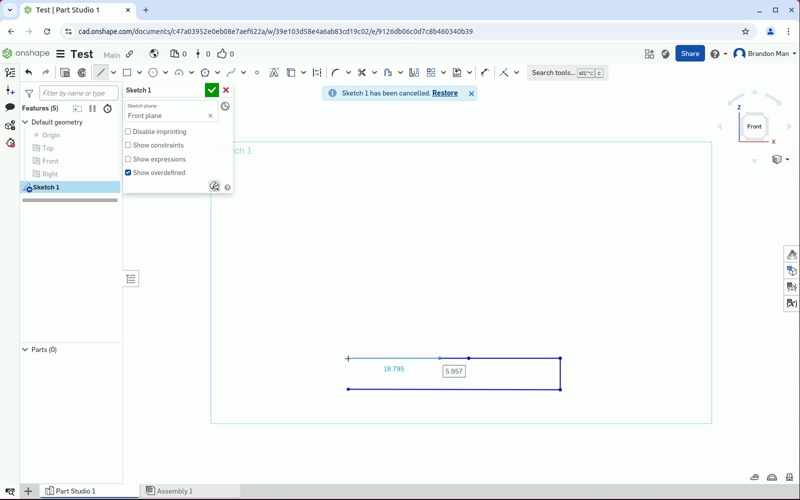
mouse_move(378, 358)
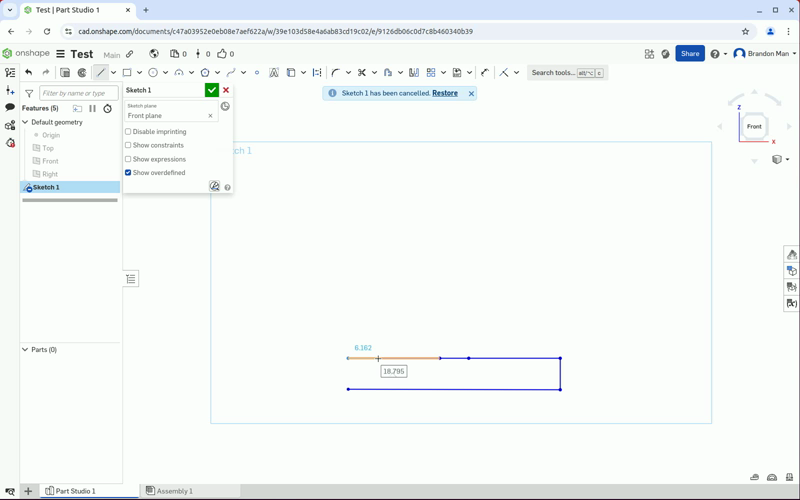
key_down(shift)
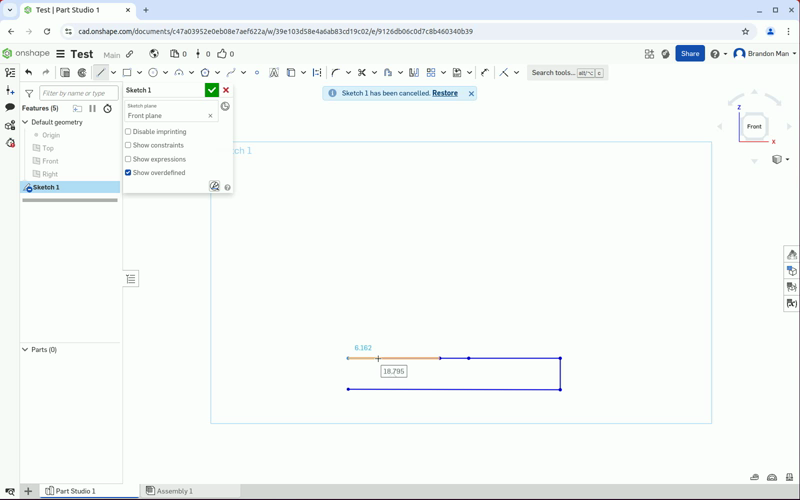
mouse_move(348, 389)
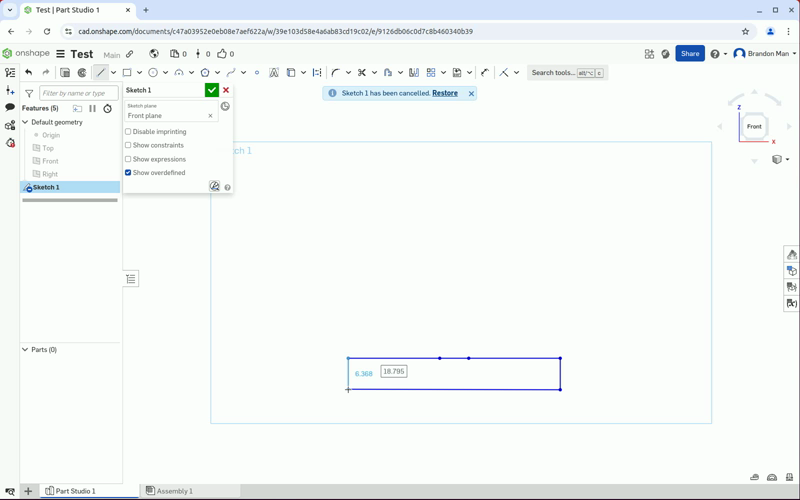
key_up(shift)
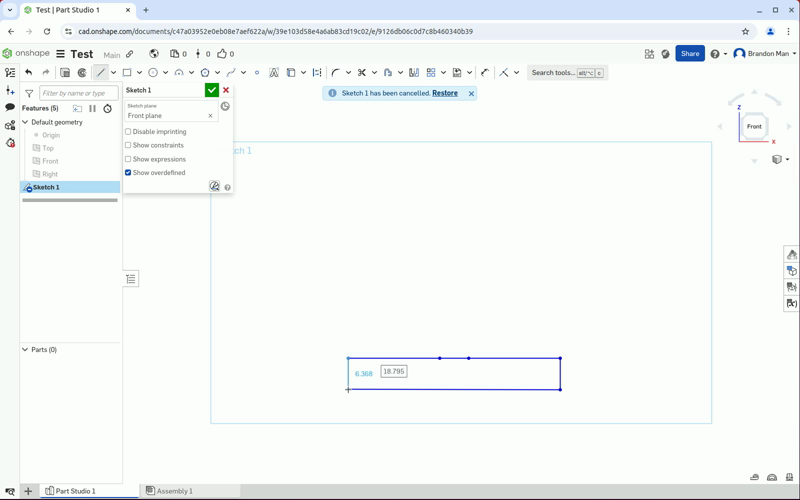
click(348, 389)
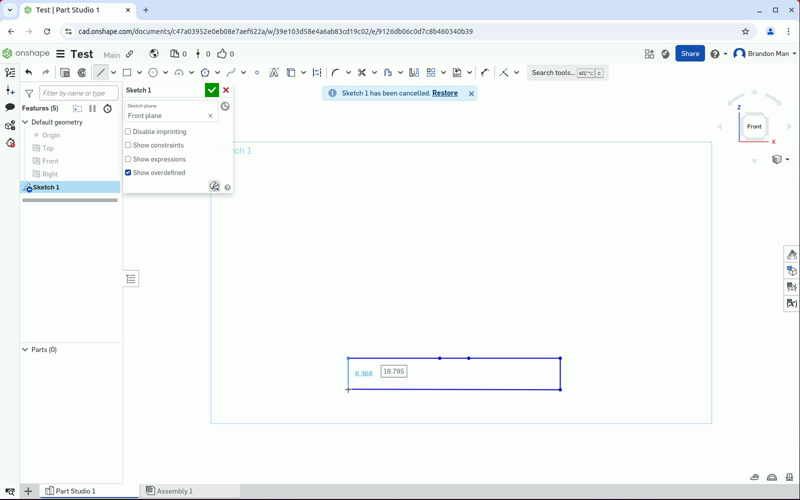
key(esc)
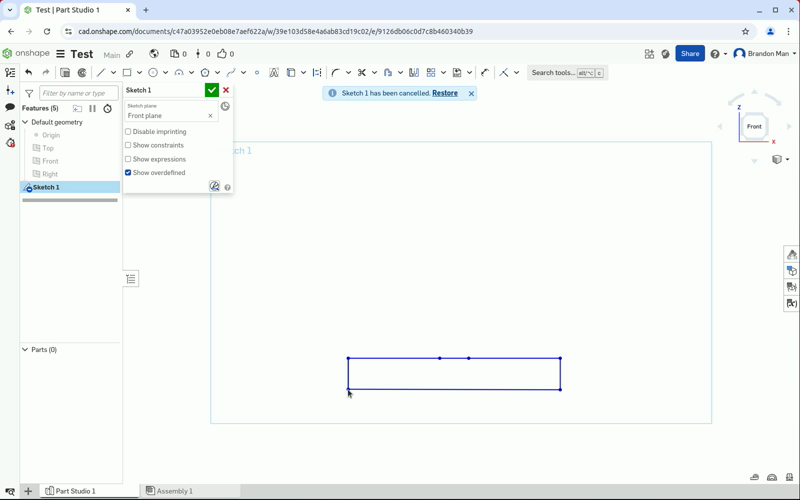
mouse_move(472, 364)
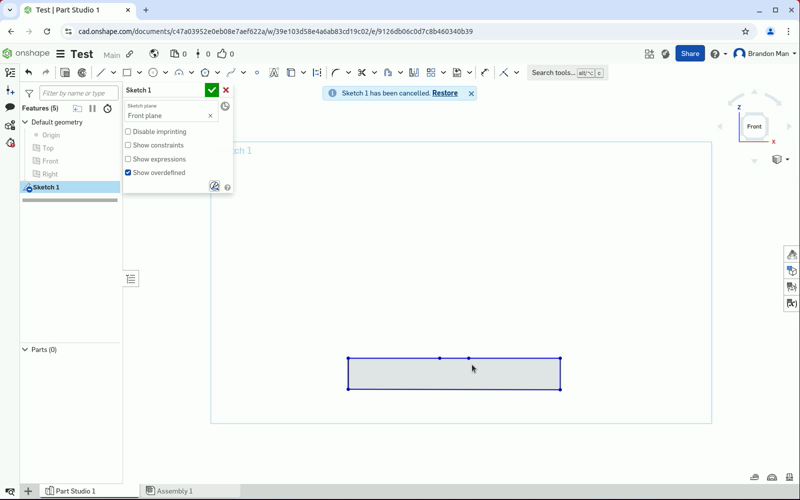
click(472, 364)
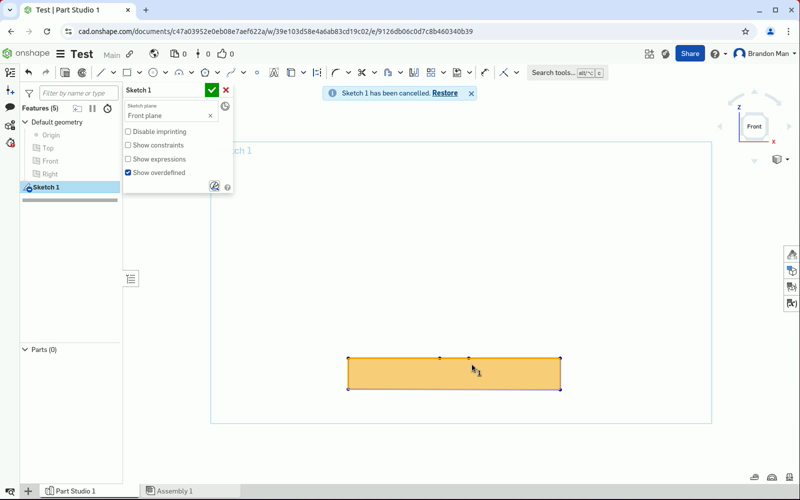
mouse_move(73, 352)
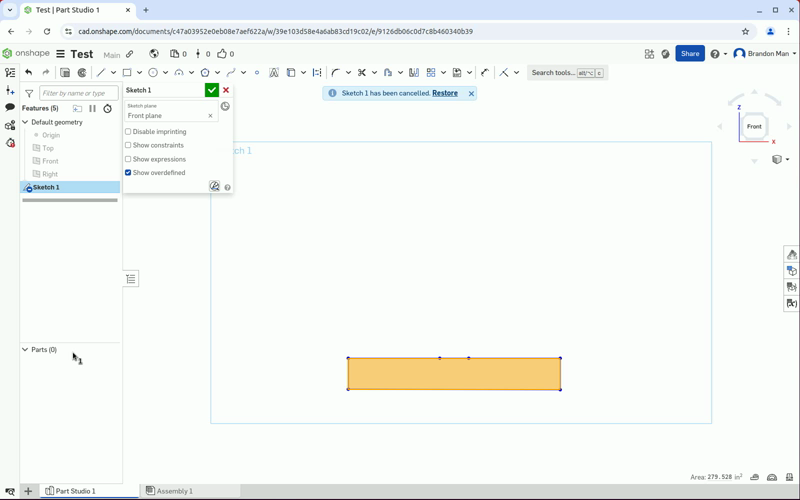
key(shift+y)
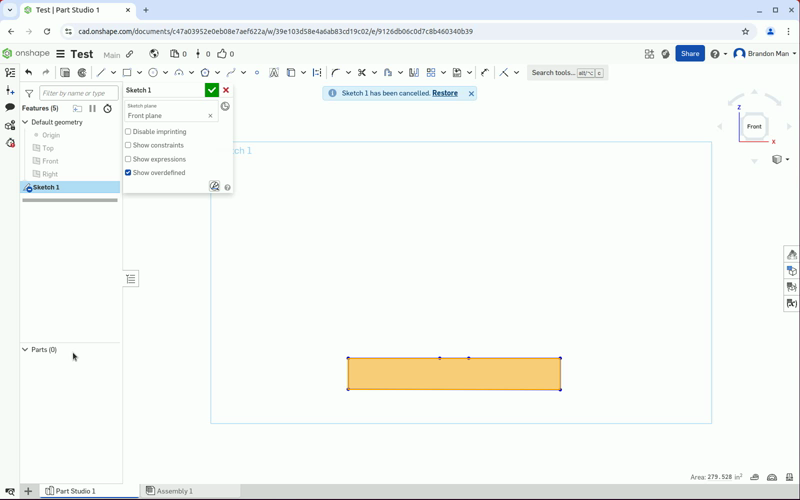
key(shift+e)
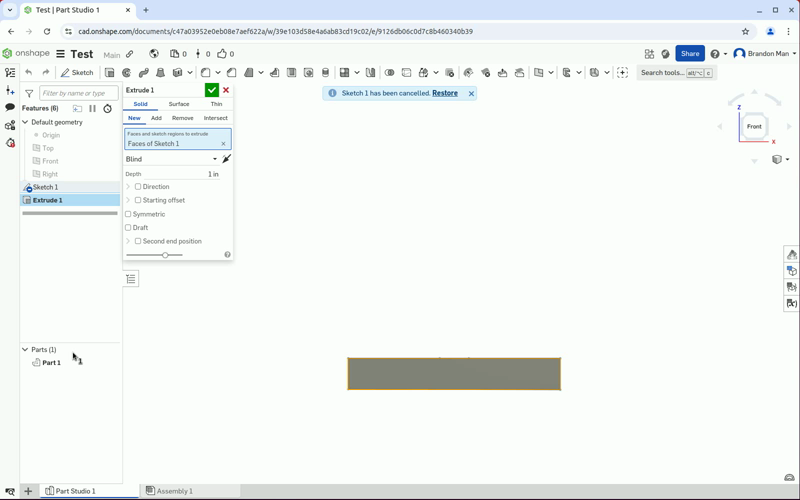
mouse_move(143, 106)
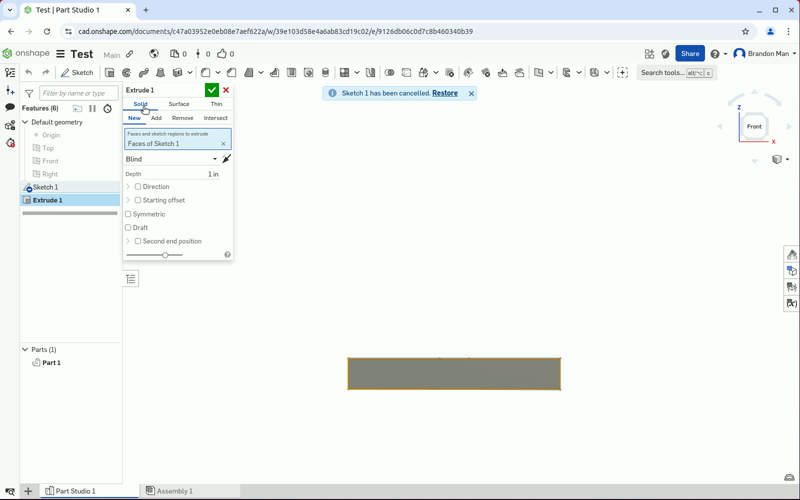
click(143, 106)
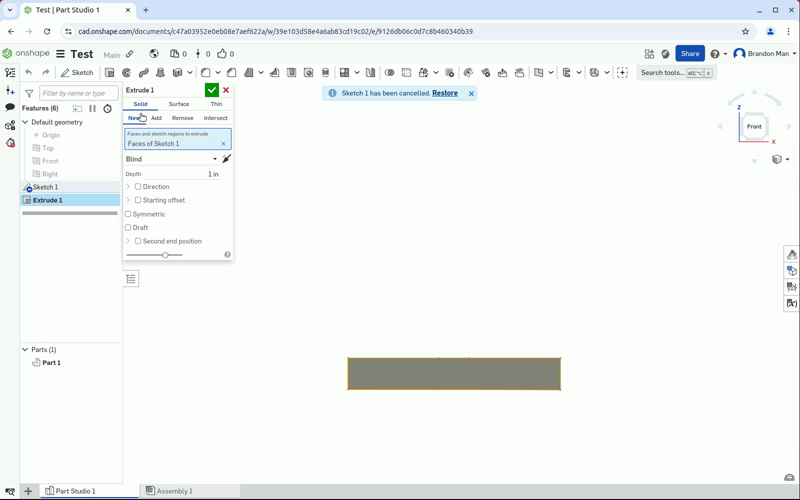
mouse_move(137, 120)
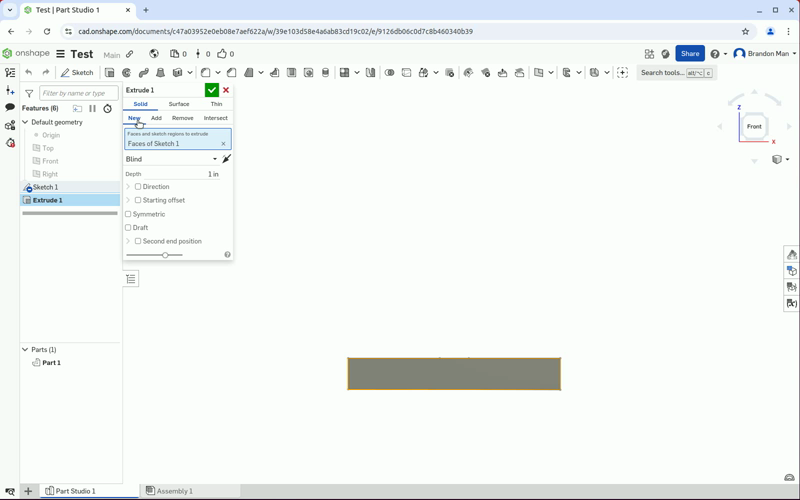
click(137, 120)
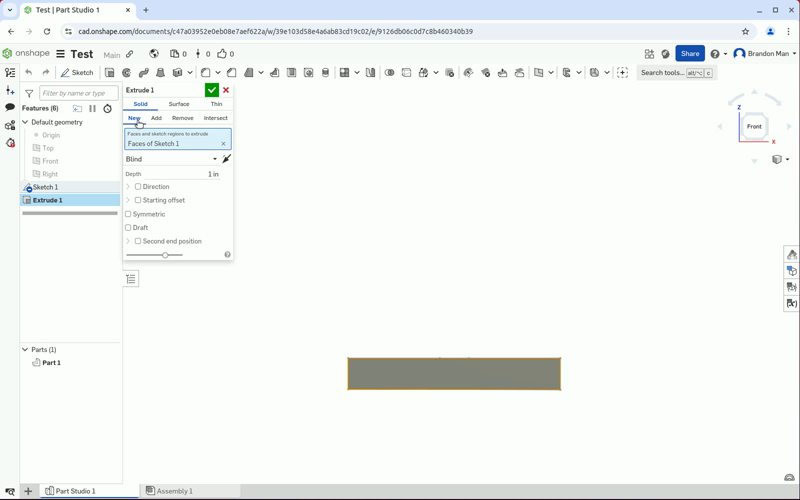
key(tab, 4)
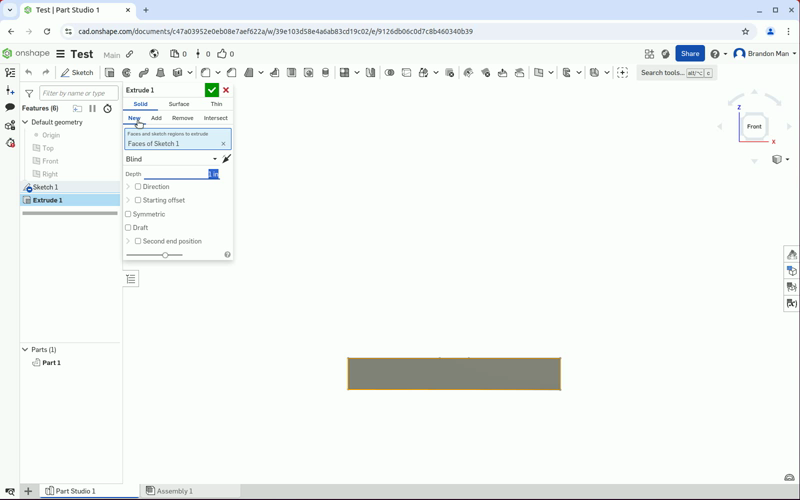
text(21.905)
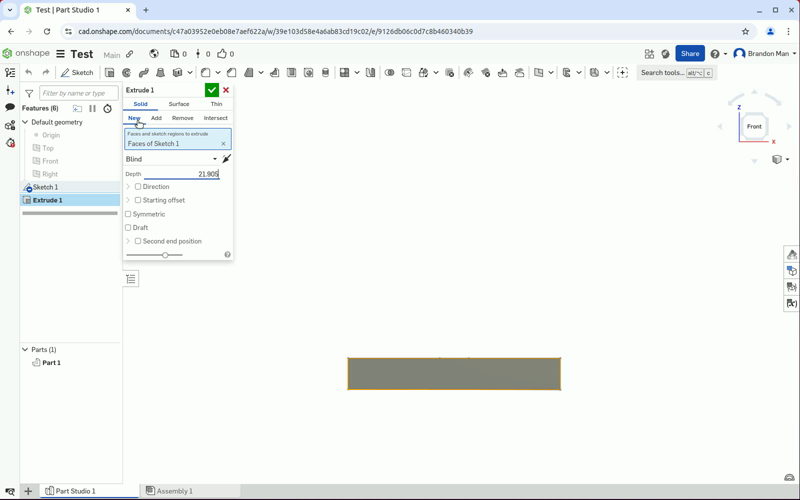
key(enter)
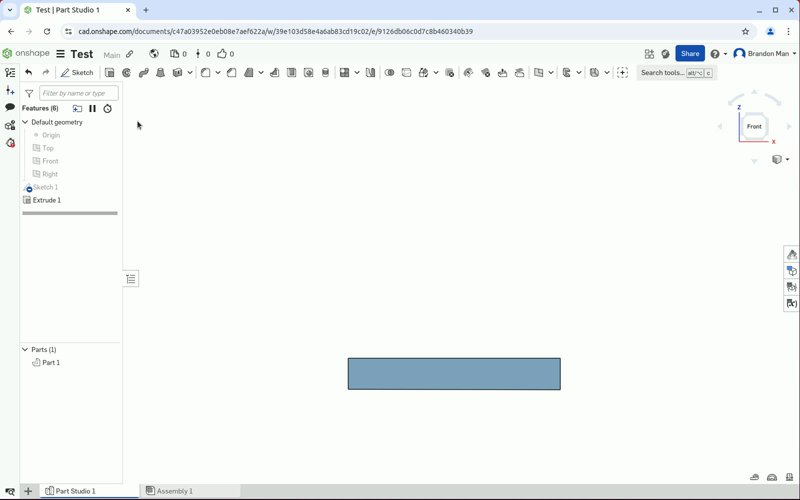
key(shift+h)
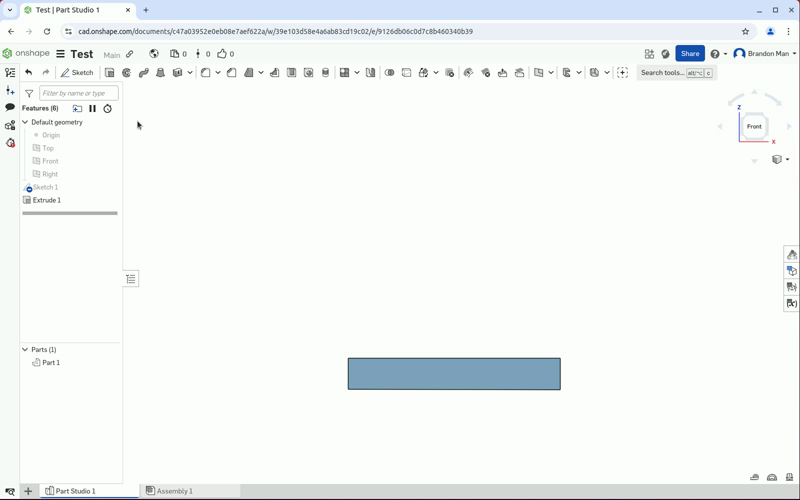
key(shift+h)
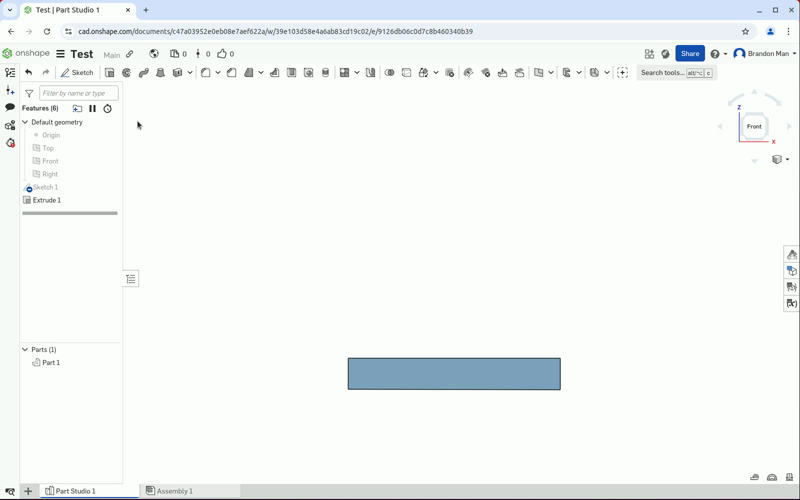
mouse_move(73, 189)
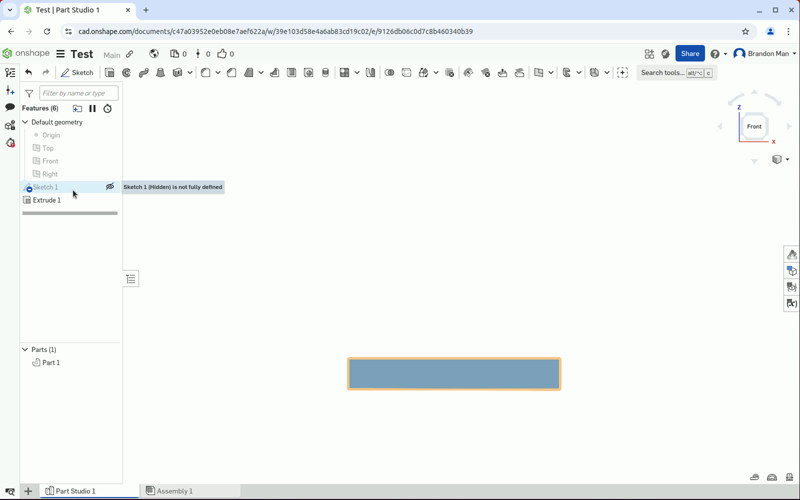
click(73, 189)
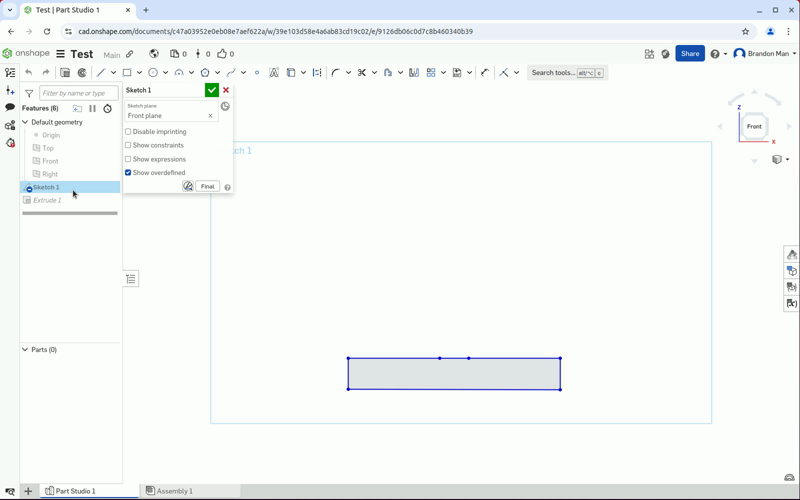
mouse_move(229, 92)
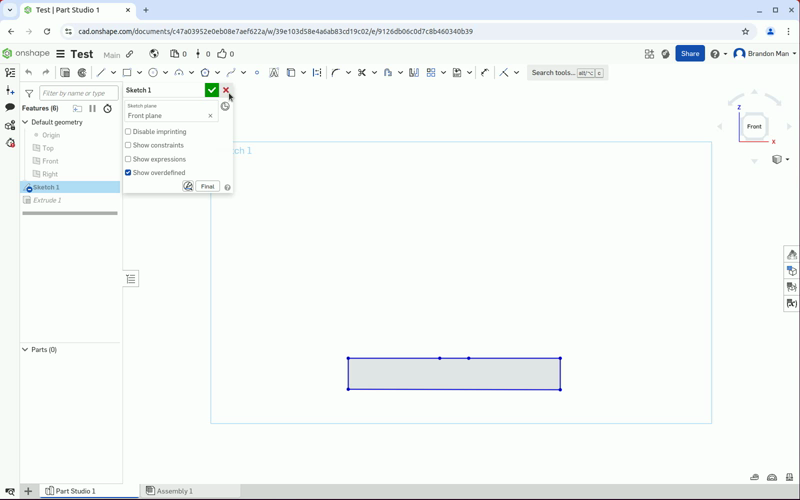
click(229, 92)
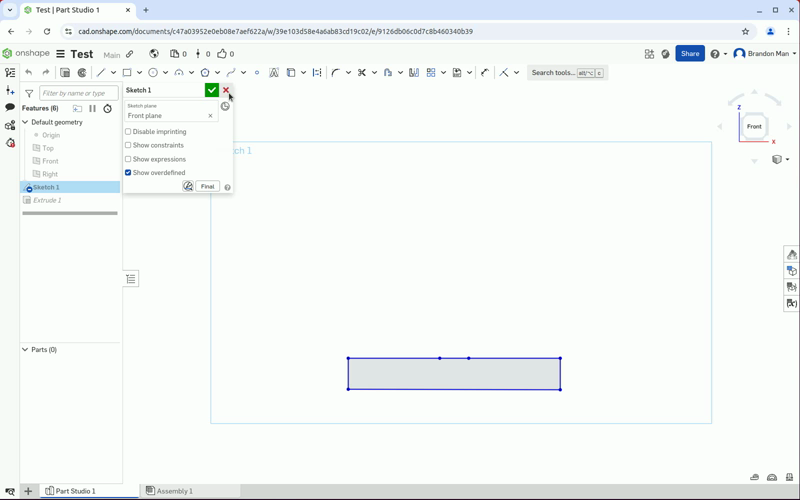
key(shift+s)
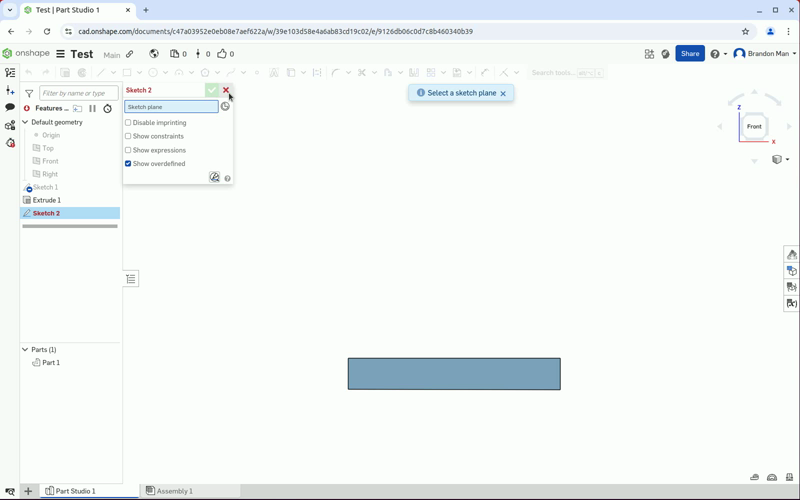
mouse_move(73, 163)
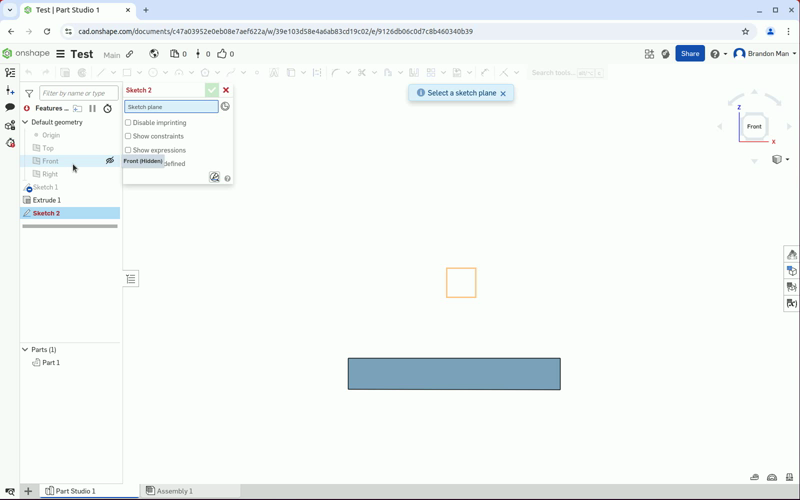
click(73, 163)
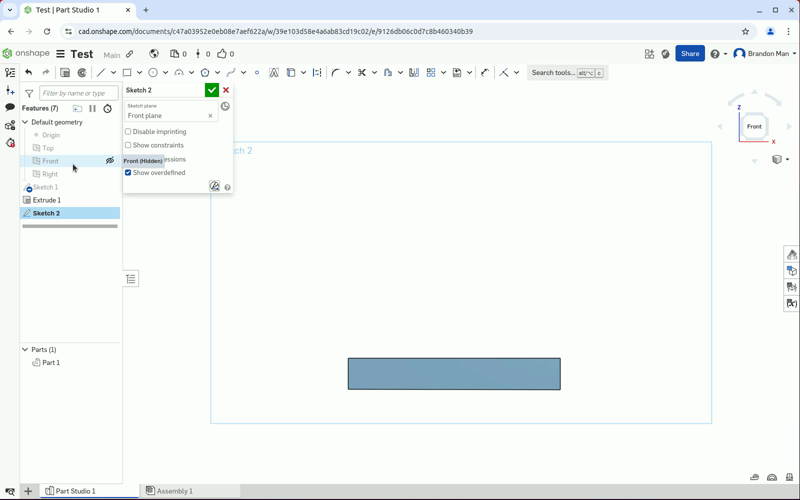
mouse_move(73, 352)
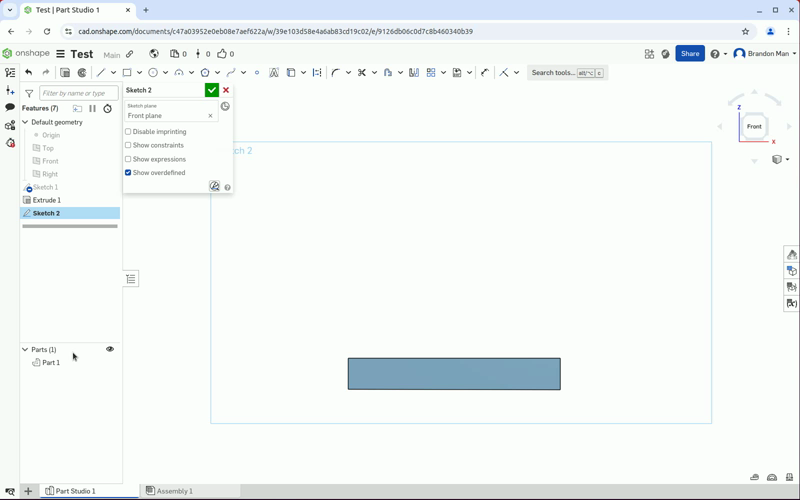
key(y)
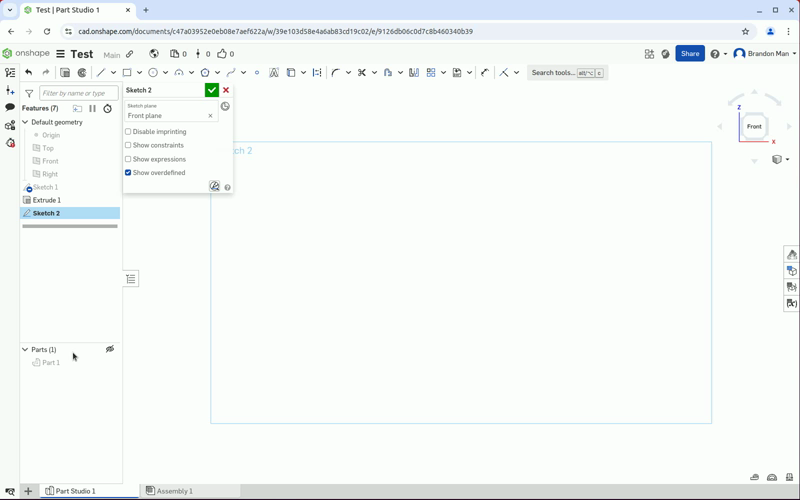
key(l)
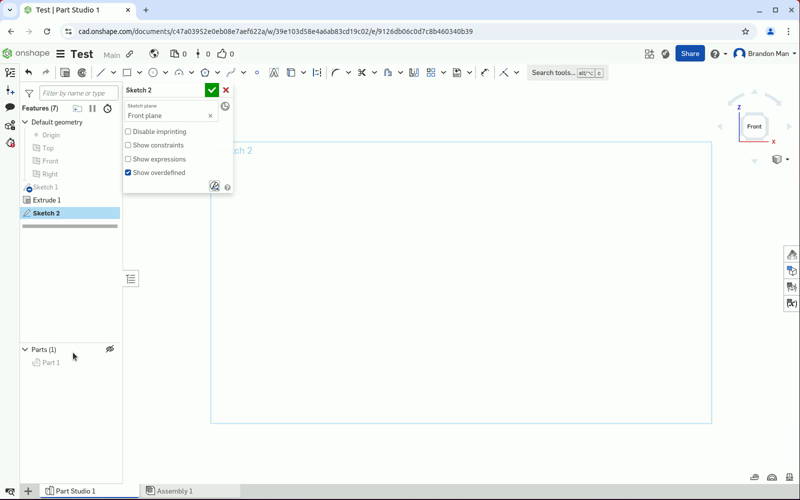
key_down(shift)
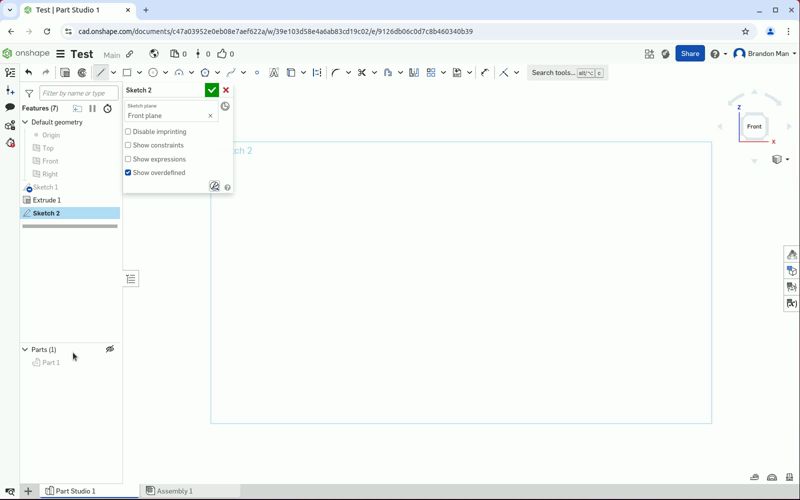
mouse_move(348, 359)
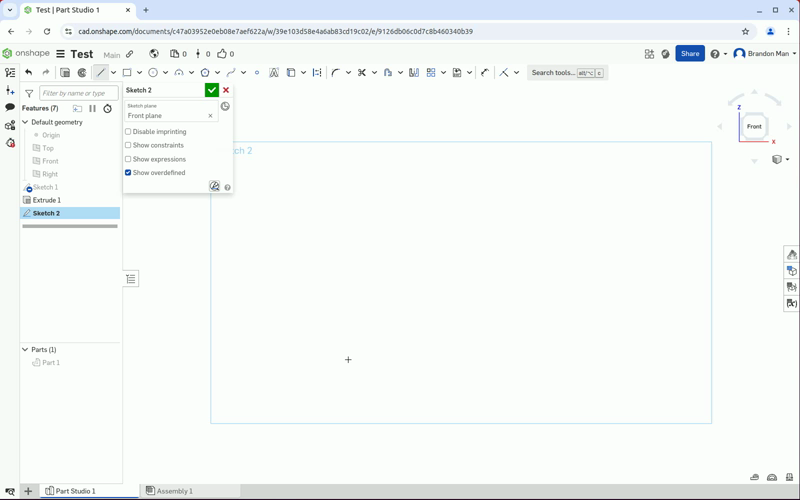
click(348, 359)
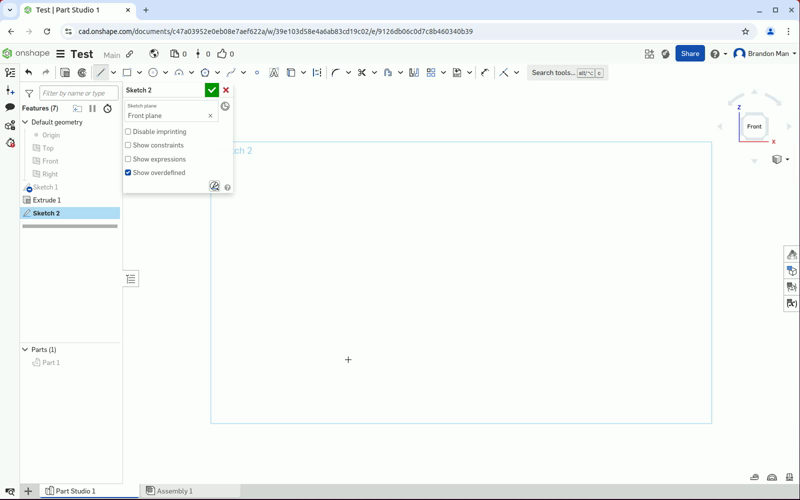
key_up(shift)
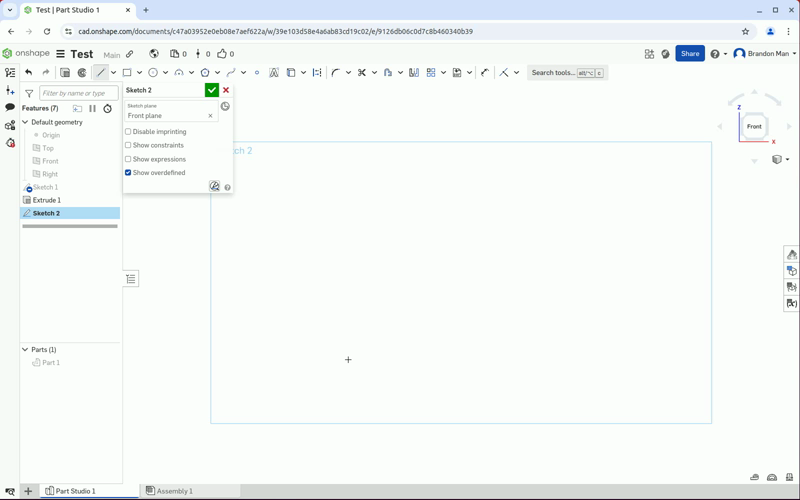
key_down(shift)
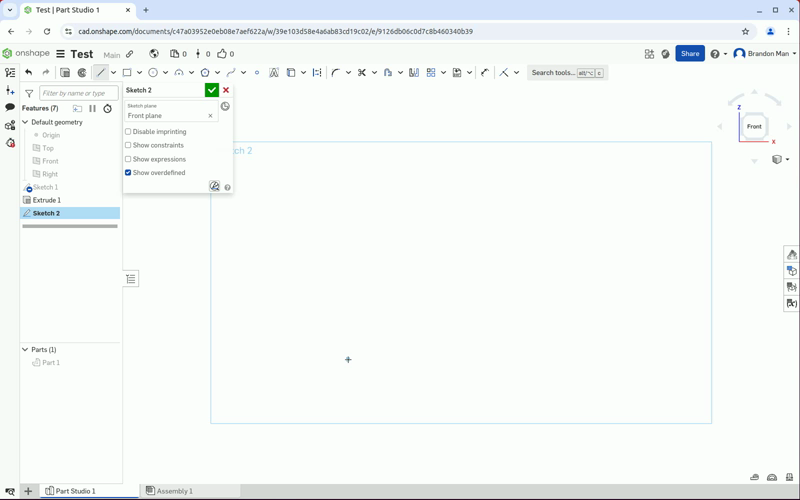
mouse_move(439, 359)
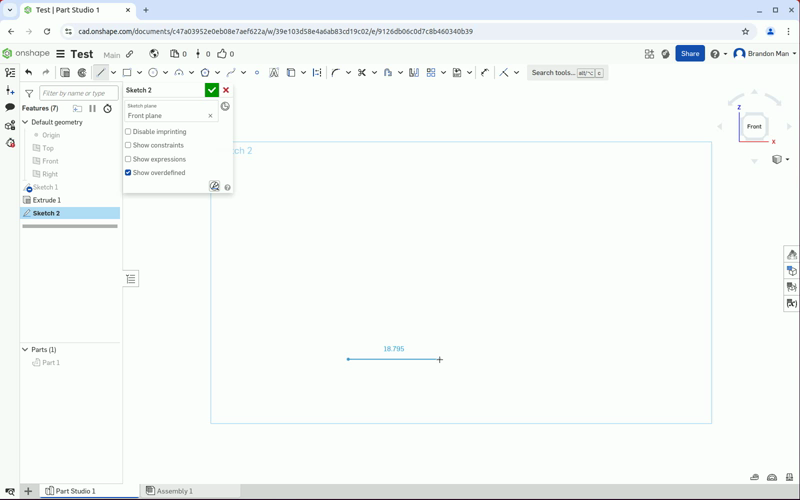
click(439, 359)
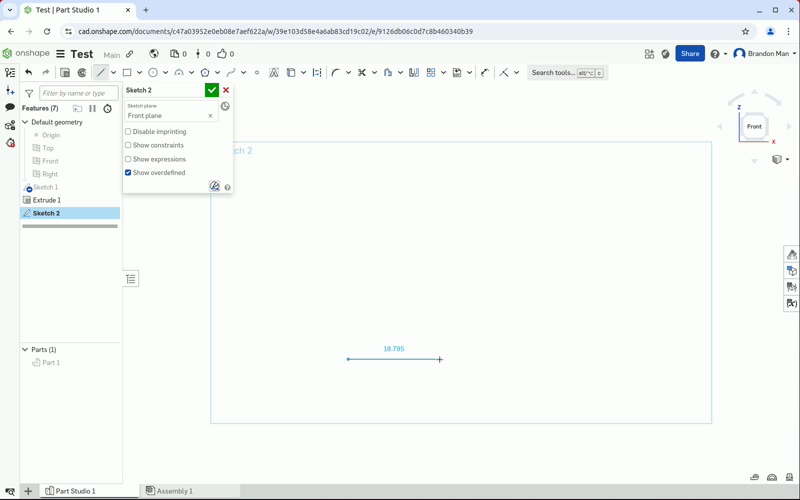
key_up(shift)
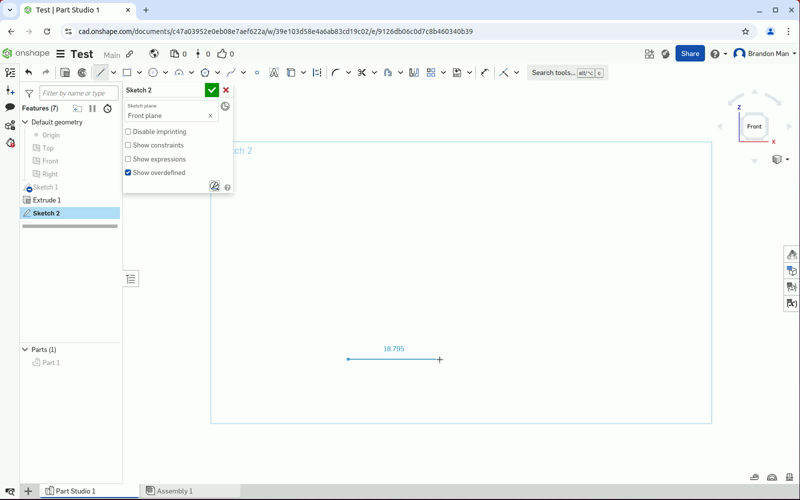
key_down(shift)
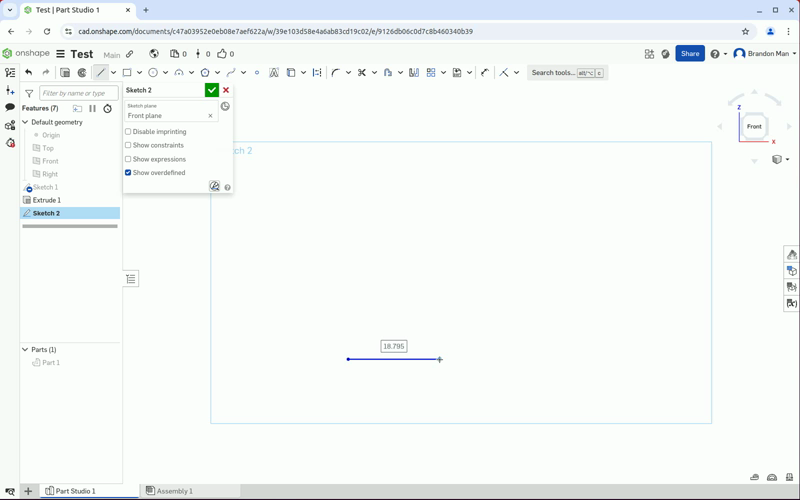
mouse_move(439, 282)
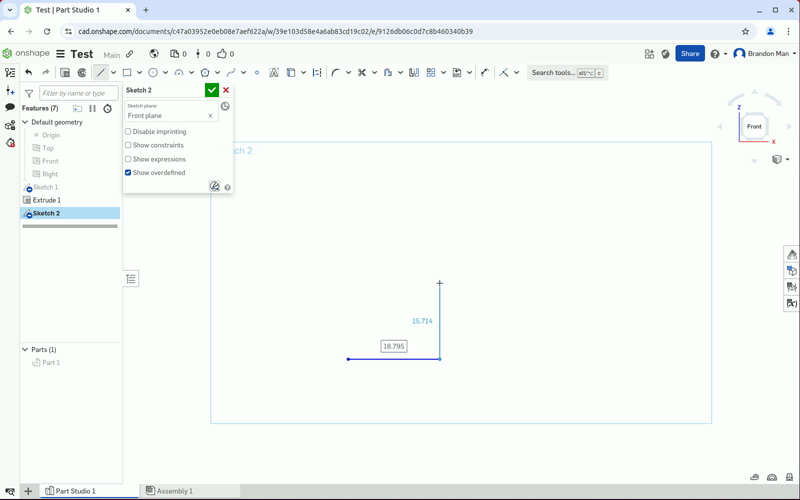
click(439, 282)
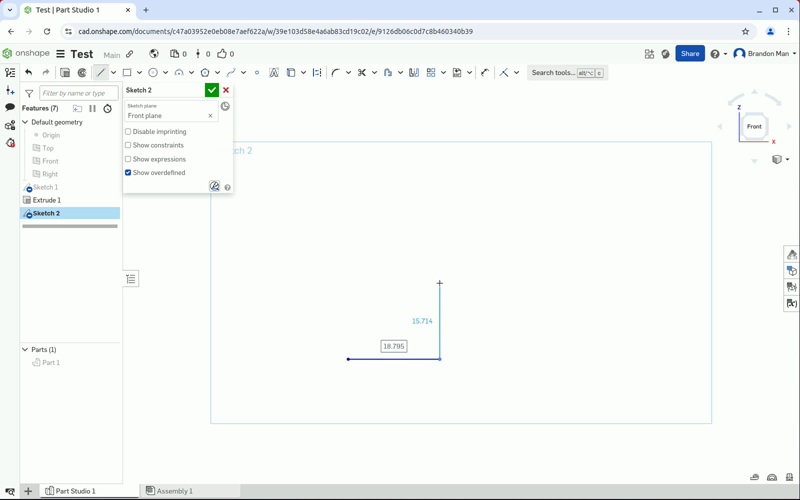
key_up(shift)
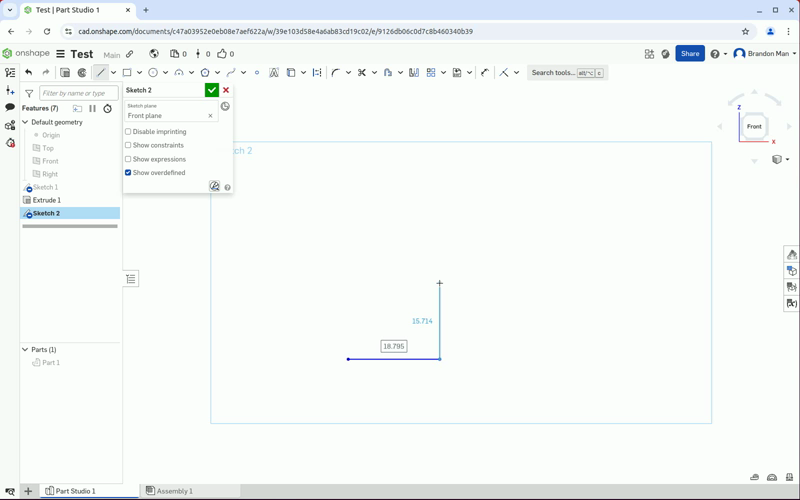
key_down(shift)
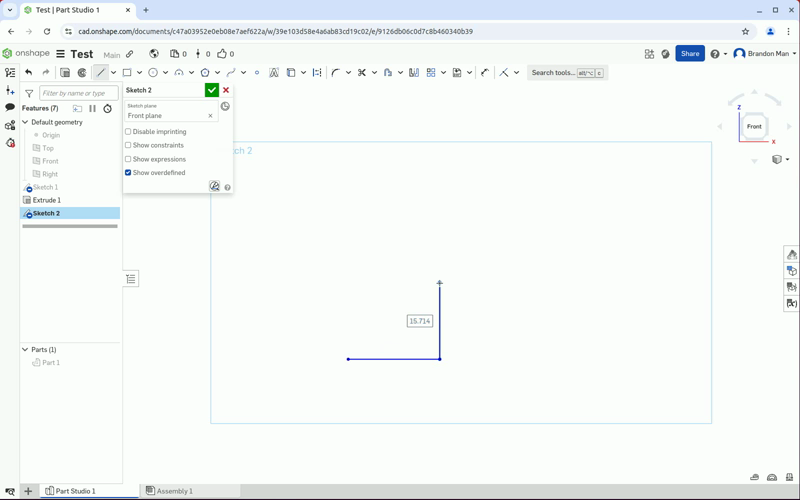
mouse_move(469, 282)
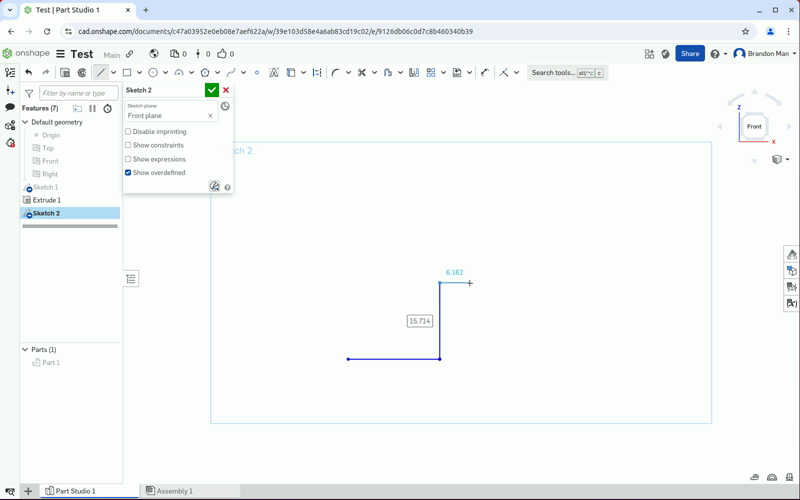
mouse_move(394, 282)
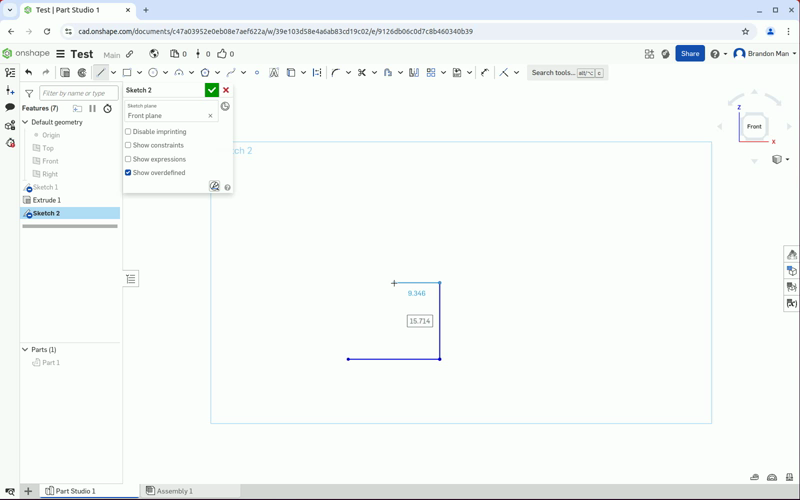
click(394, 282)
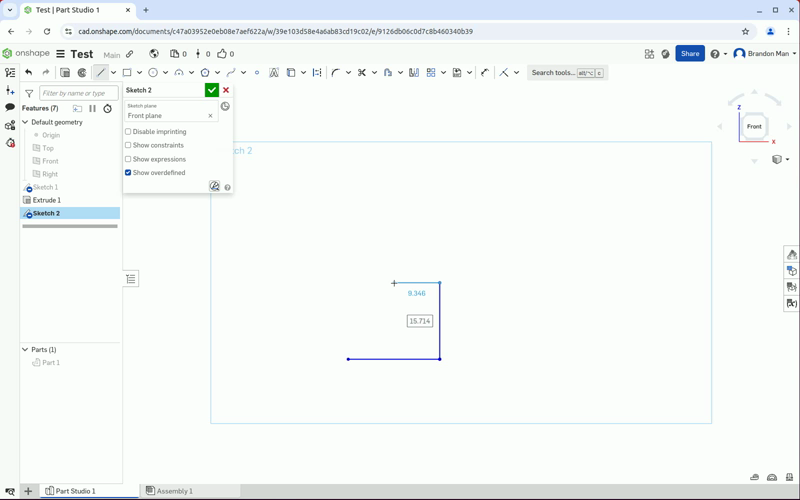
key_up(shift)
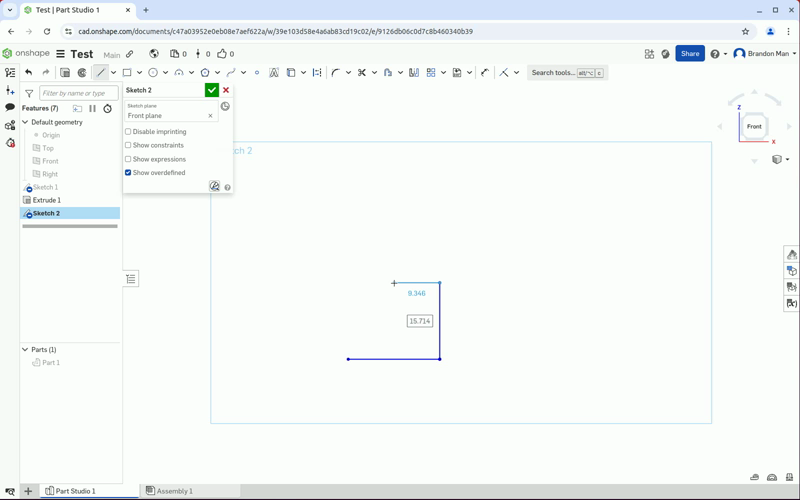
key_down(shift)
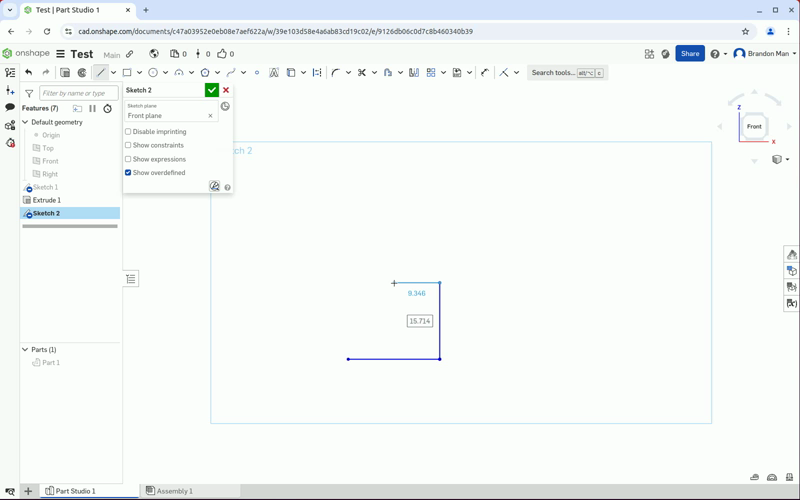
mouse_move(348, 328)
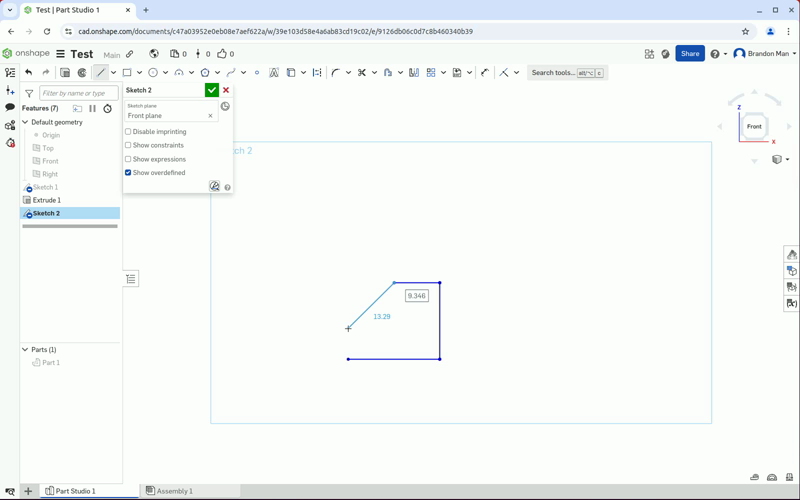
click(348, 328)
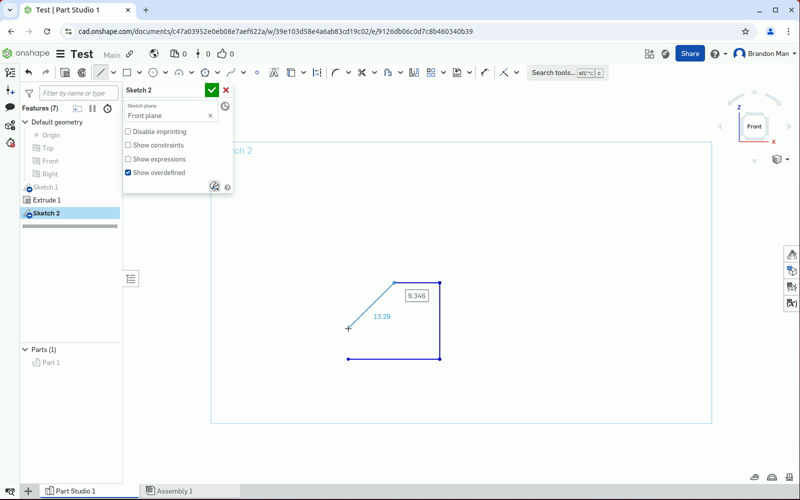
key_up(shift)
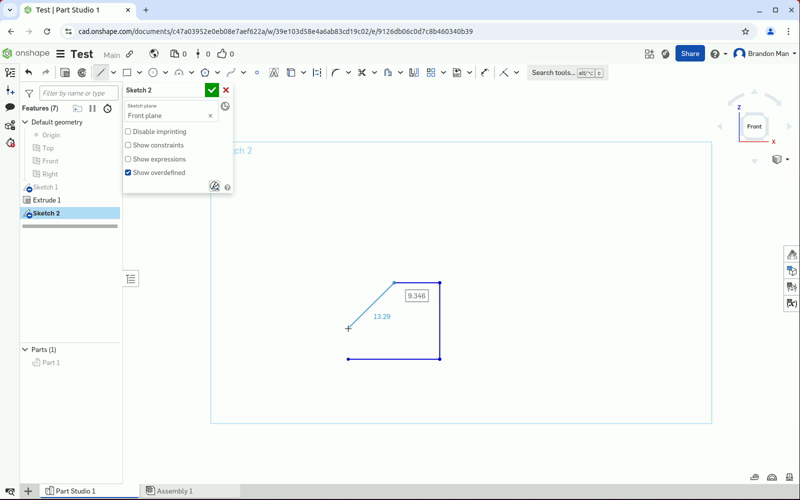
mouse_move(378, 328)
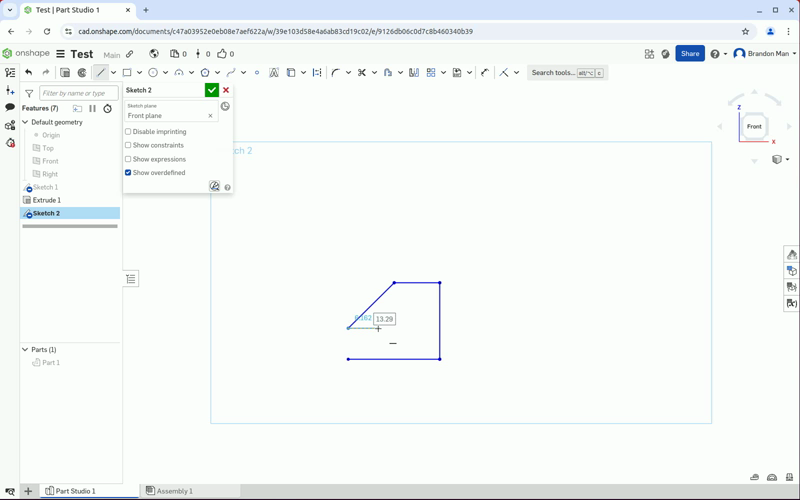
key_down(shift)
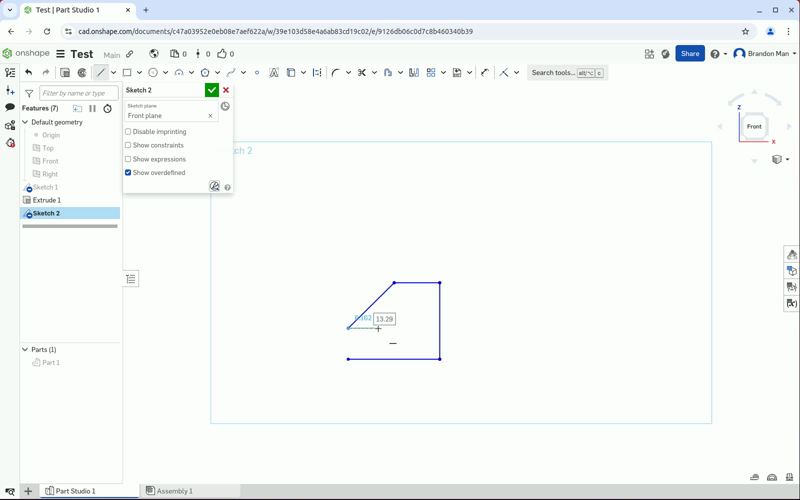
mouse_move(348, 359)
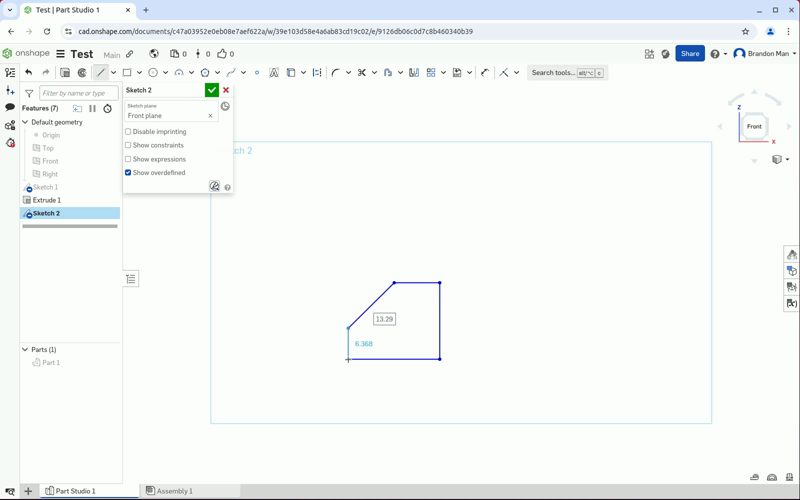
key_up(shift)
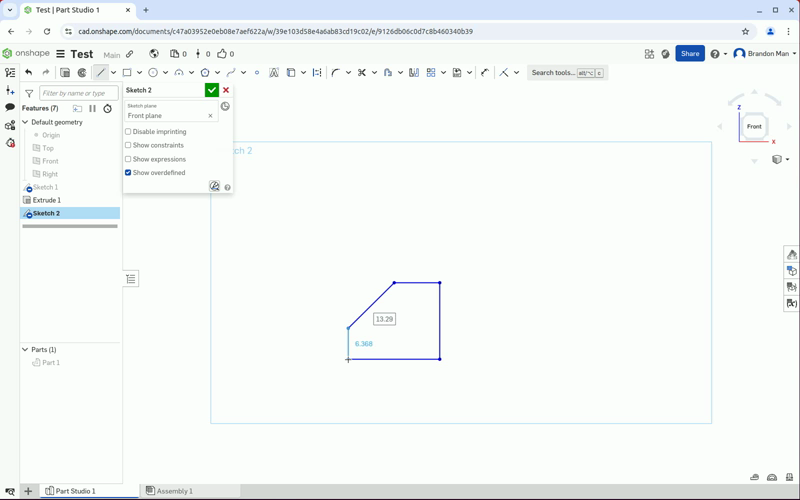
click(348, 359)
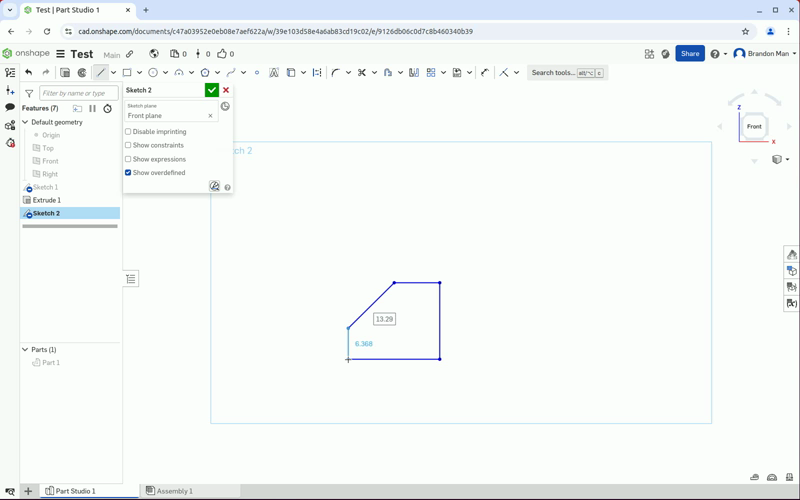
key(esc)
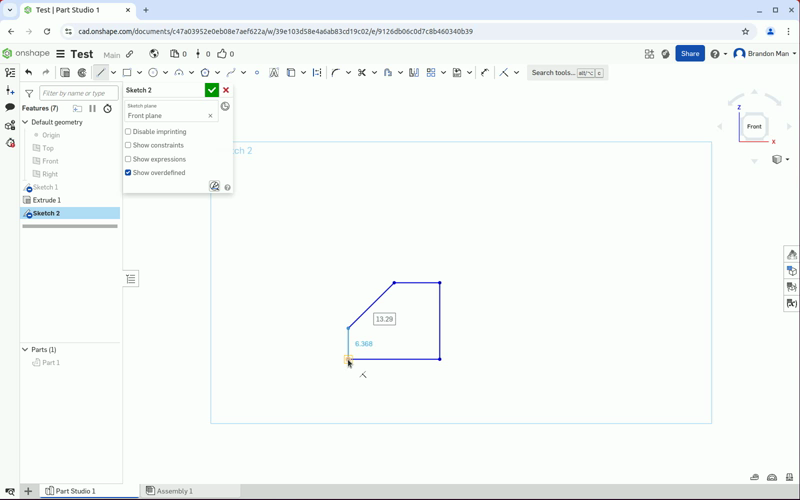
mouse_move(401, 299)
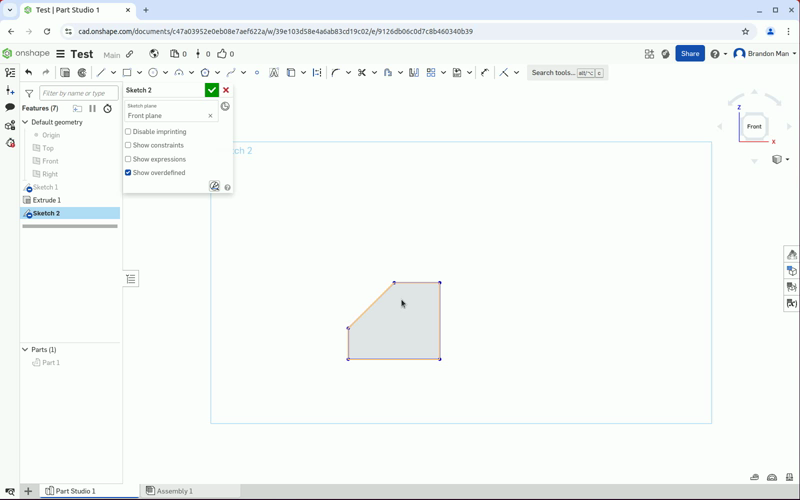
click(401, 299)
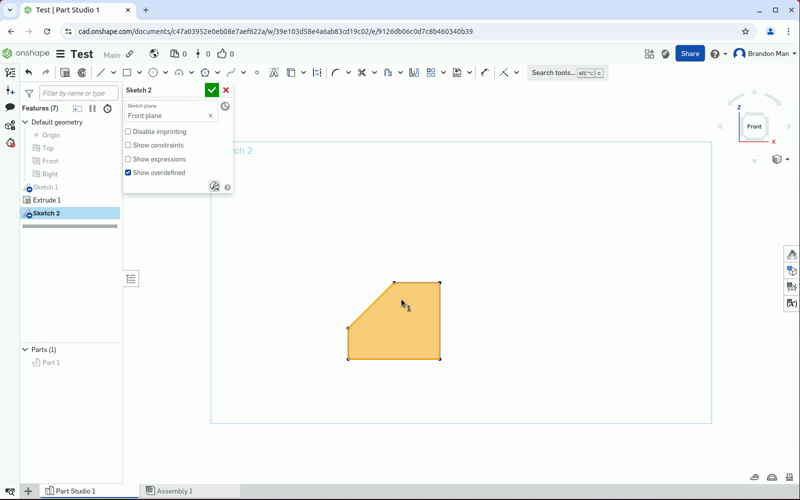
mouse_move(73, 352)
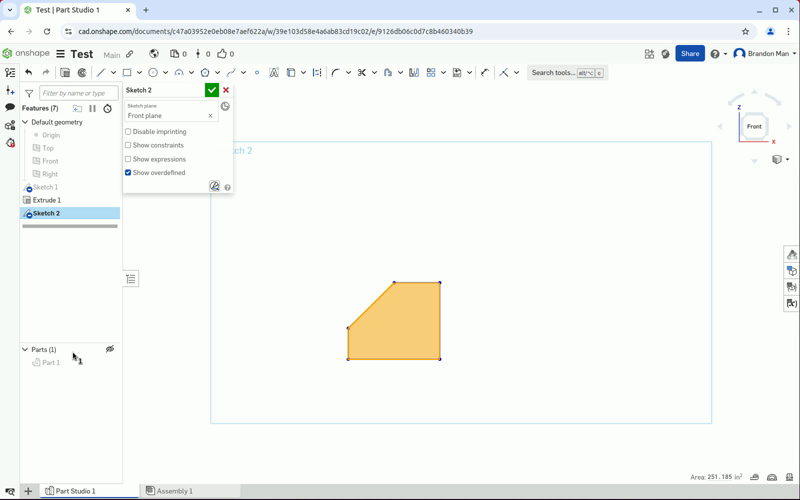
key(shift+y)
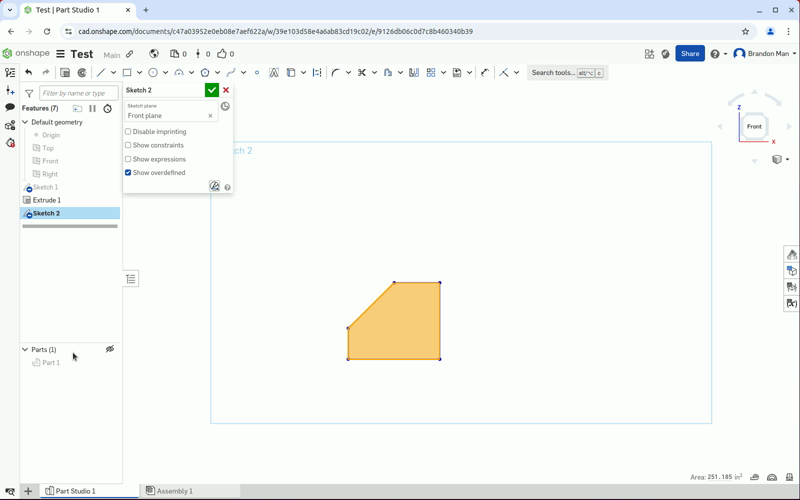
key(shift+e)
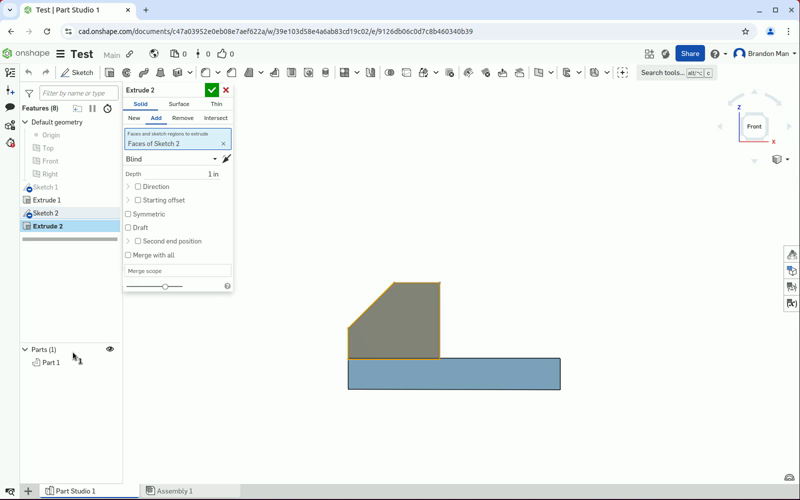
mouse_move(143, 106)
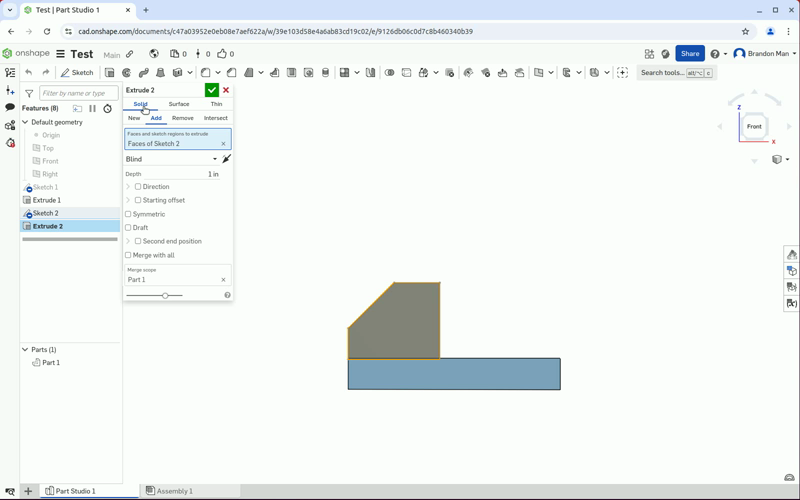
click(143, 106)
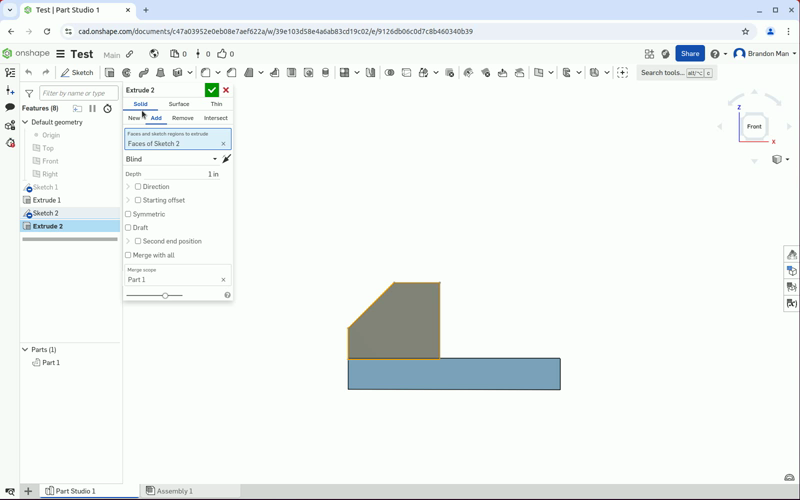
mouse_move(137, 120)
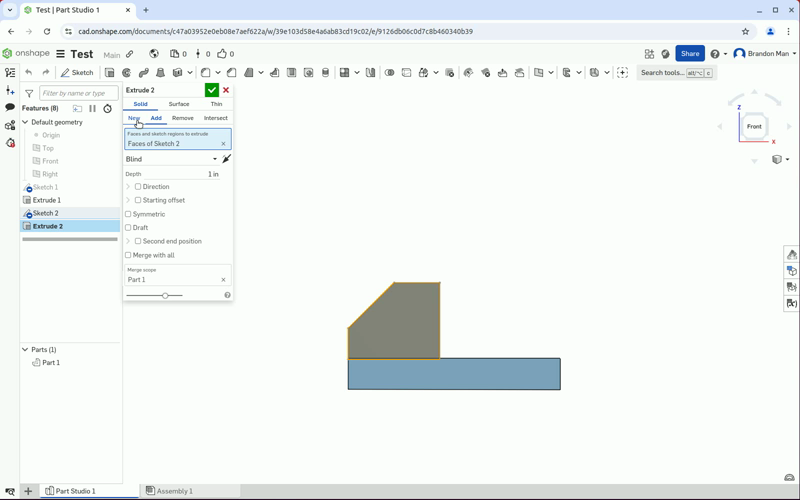
click(137, 120)
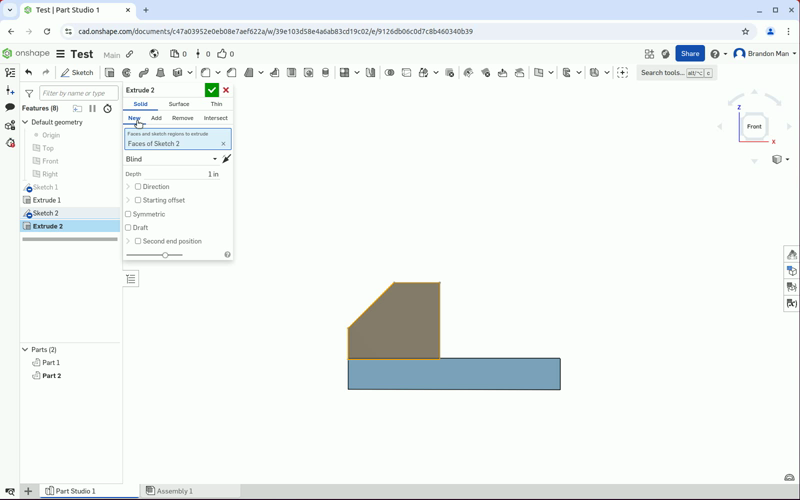
key(tab, 4)
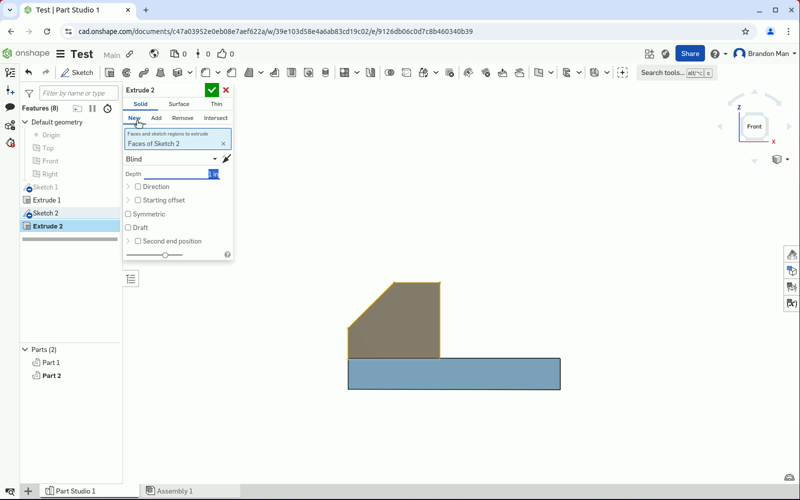
text(6.258)
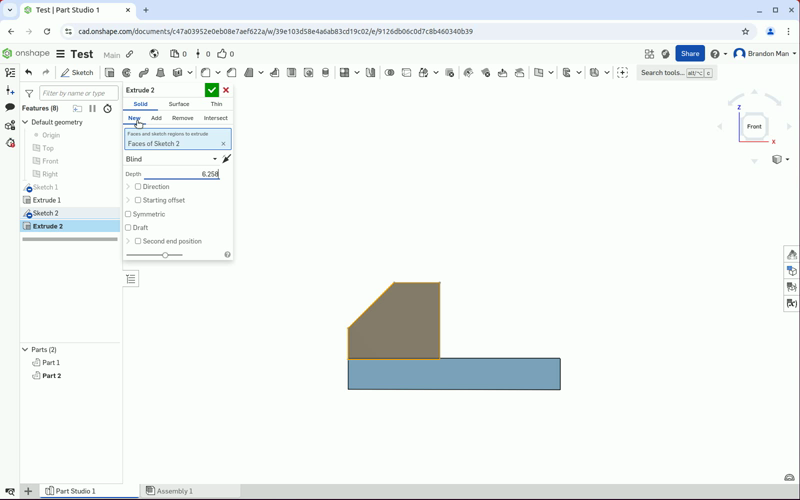
key(enter)
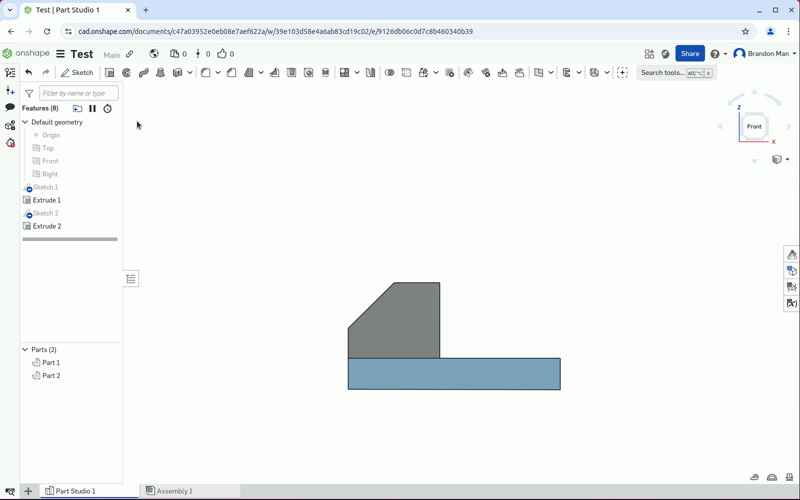
key(shift+h)
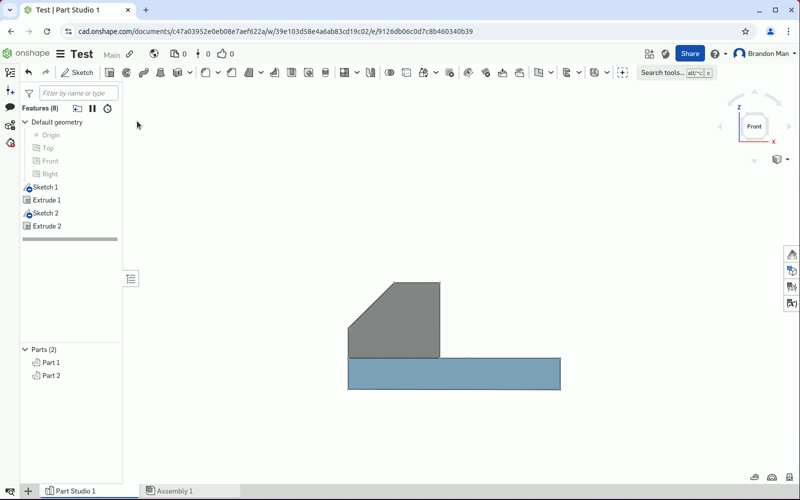
key(shift+h)
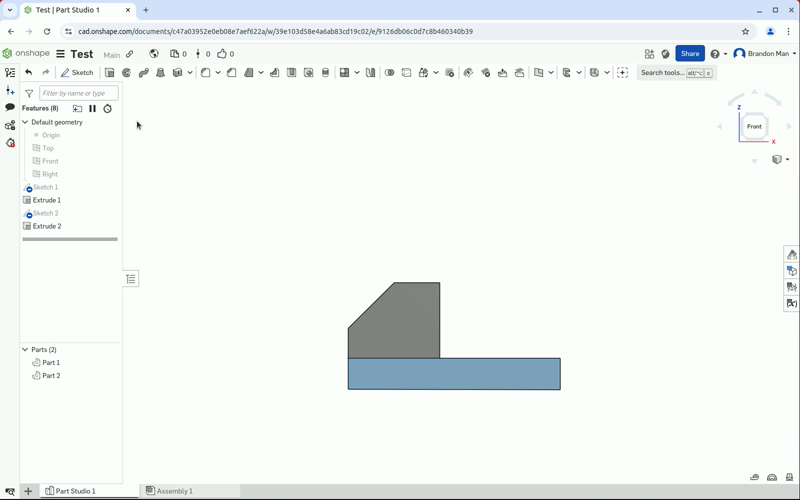
mouse_move(73, 189)
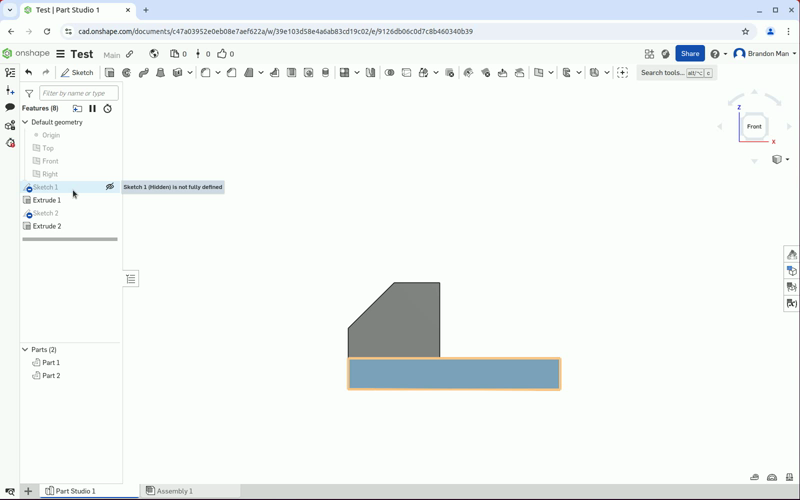
click(73, 189)
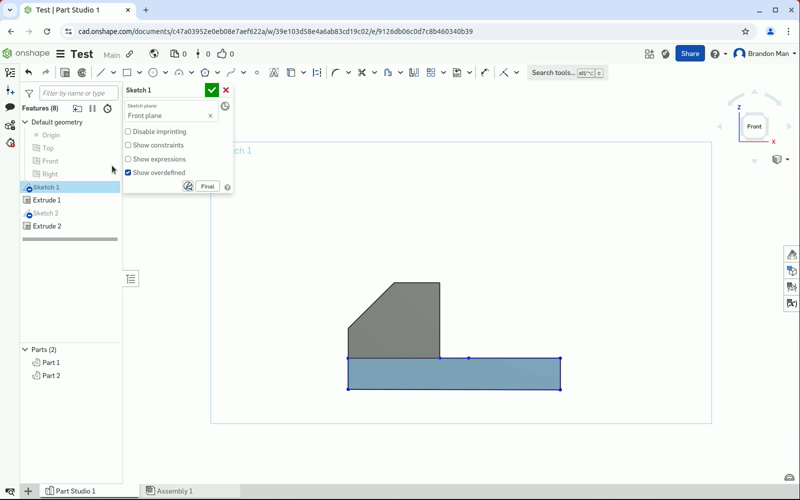
mouse_move(229, 92)
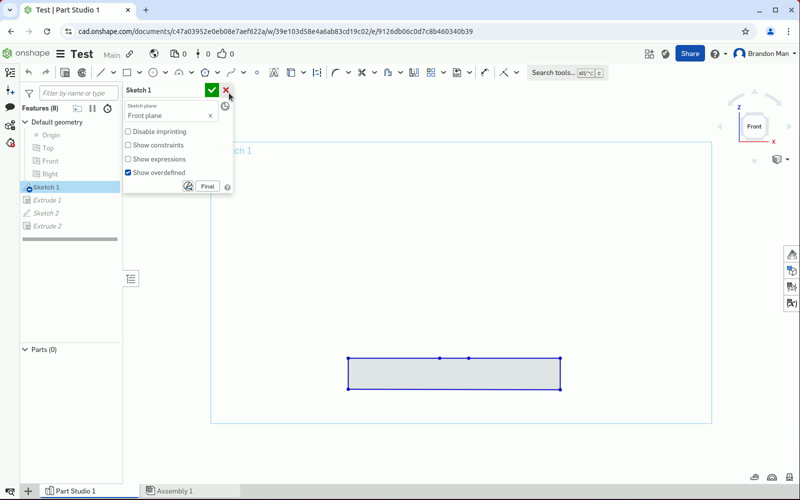
click(229, 92)
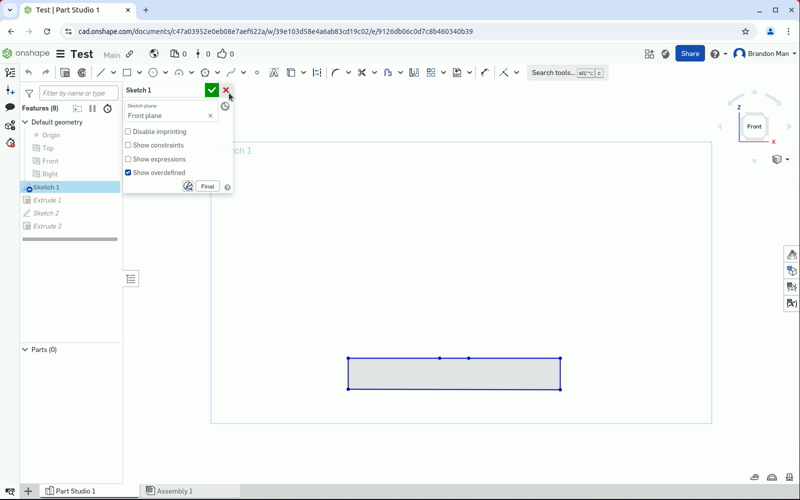
key(shift+s)
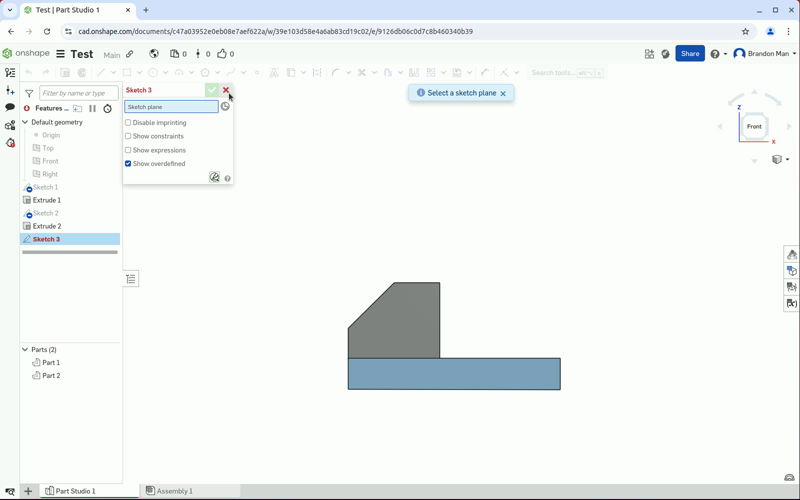
mouse_move(73, 163)
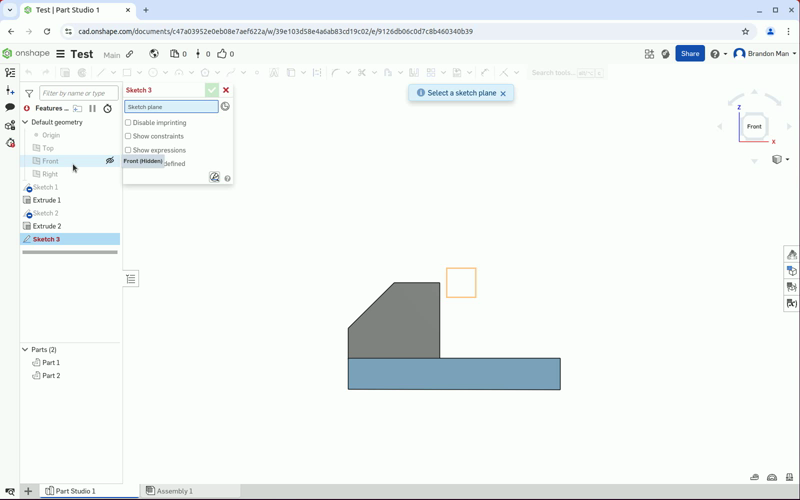
click(73, 163)
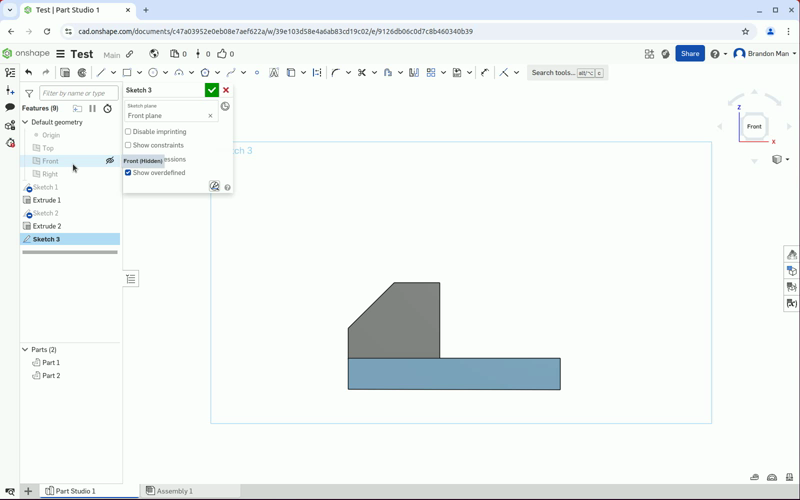
mouse_move(73, 352)
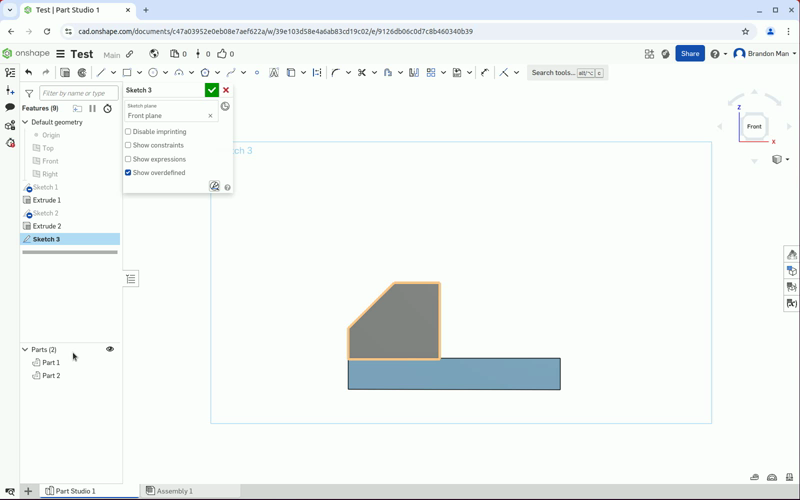
key(y)
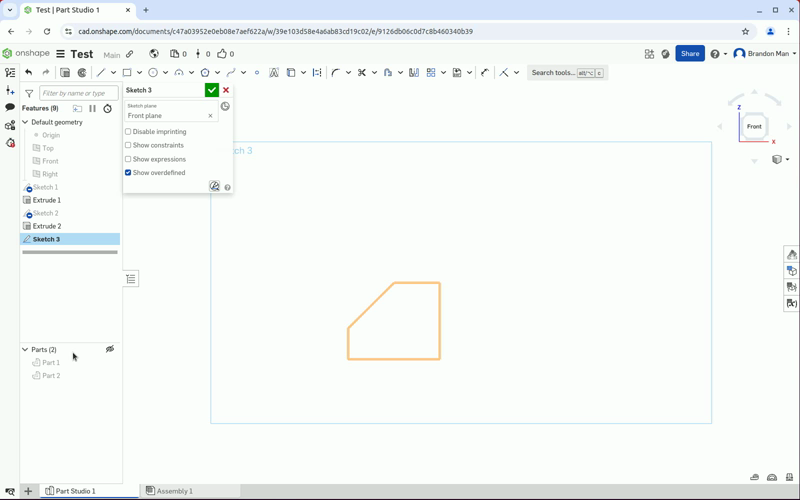
key(l)
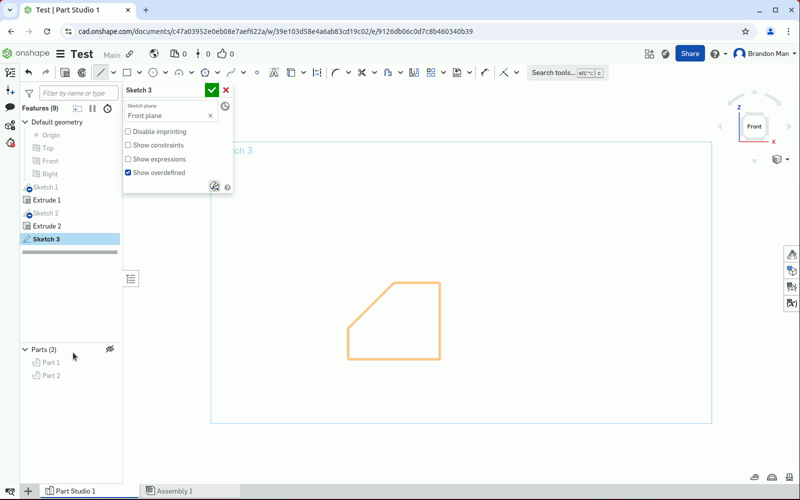
key_down(shift)
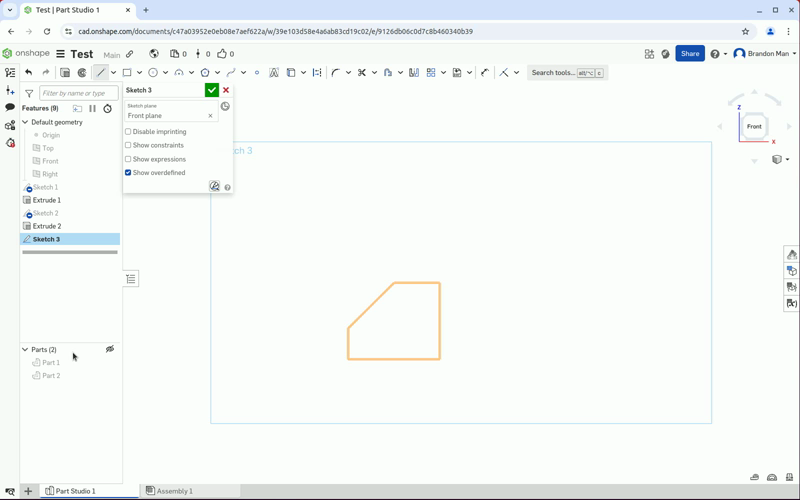
mouse_move(470, 359)
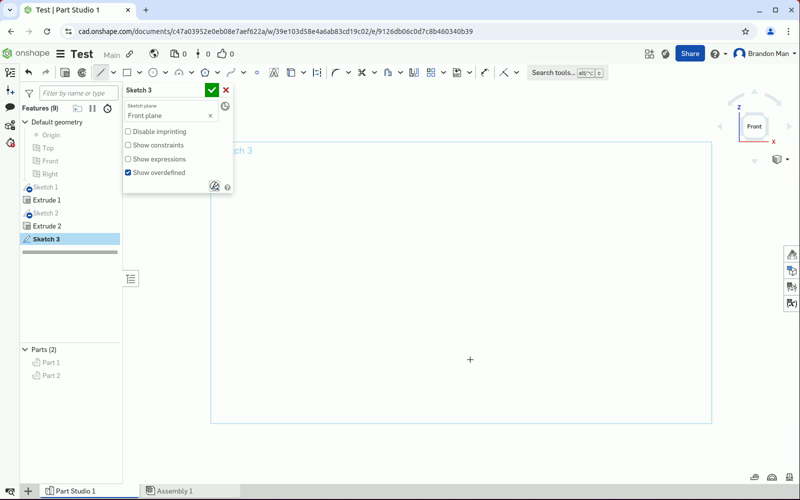
click(470, 359)
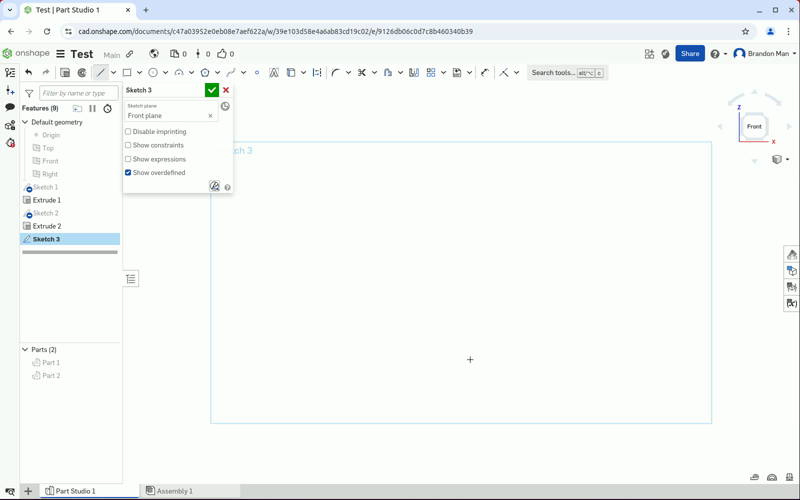
key_up(shift)
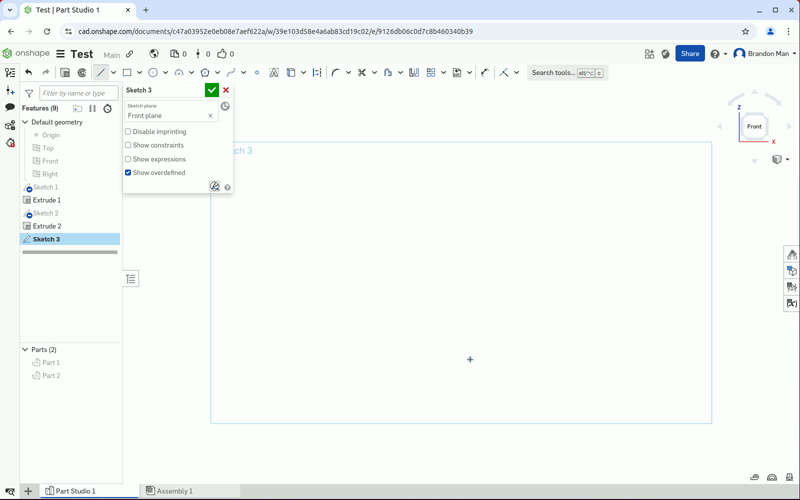
key_down(shift)
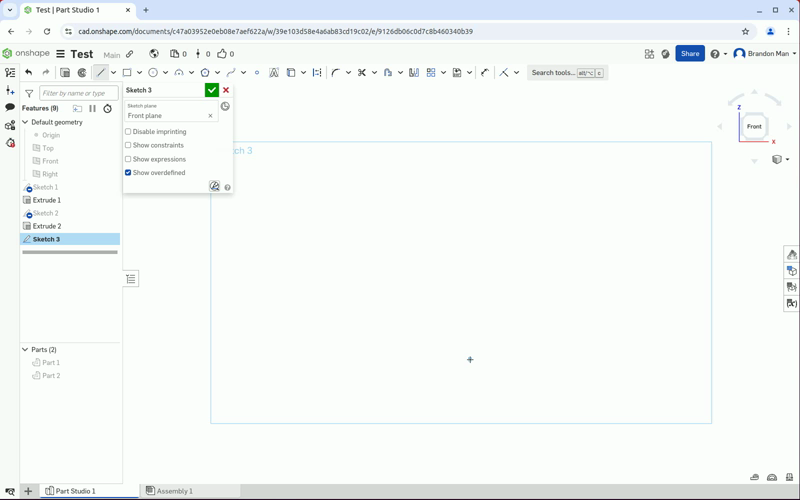
mouse_move(561, 359)
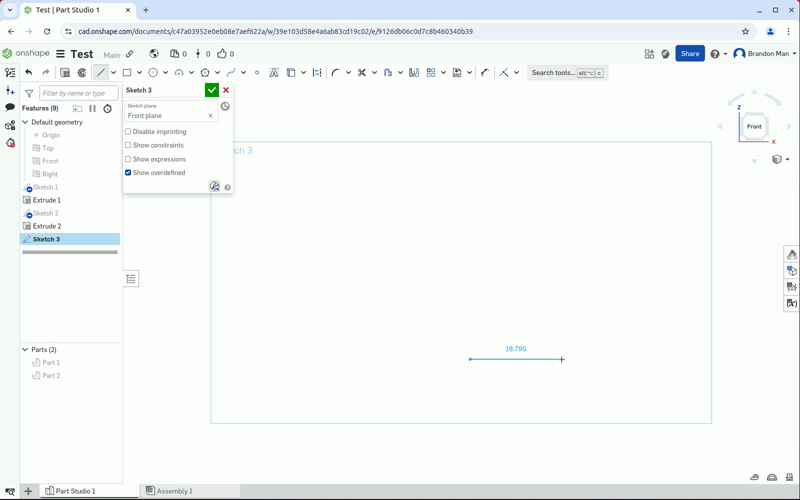
click(561, 359)
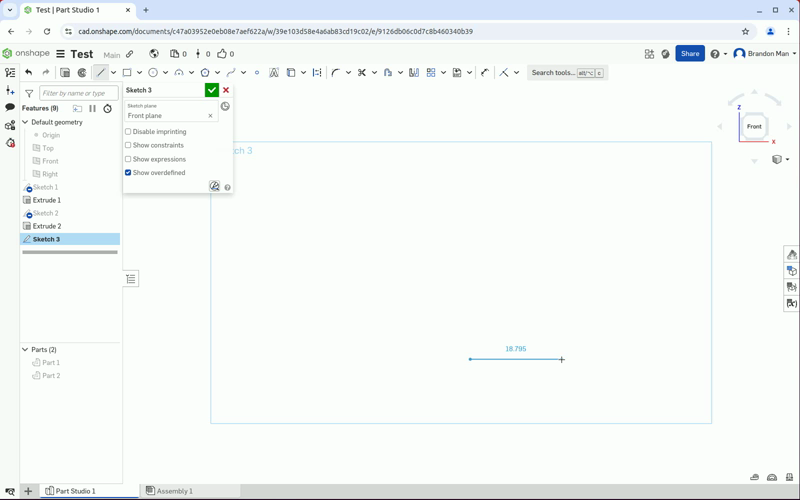
key_up(shift)
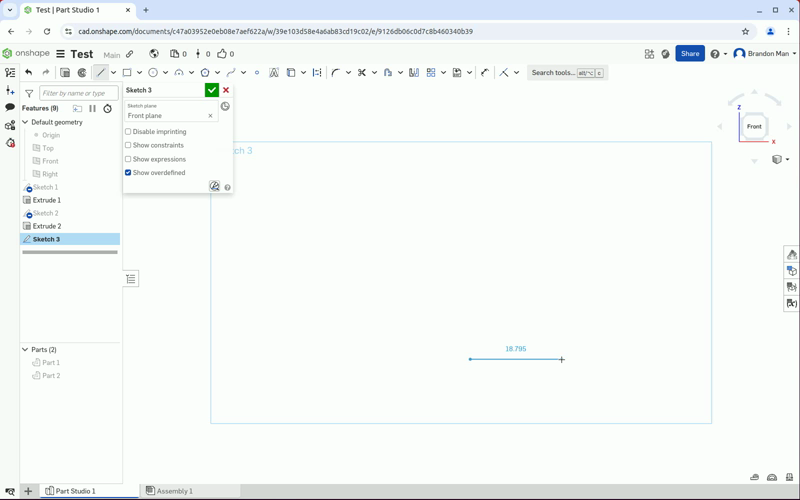
key_down(shift)
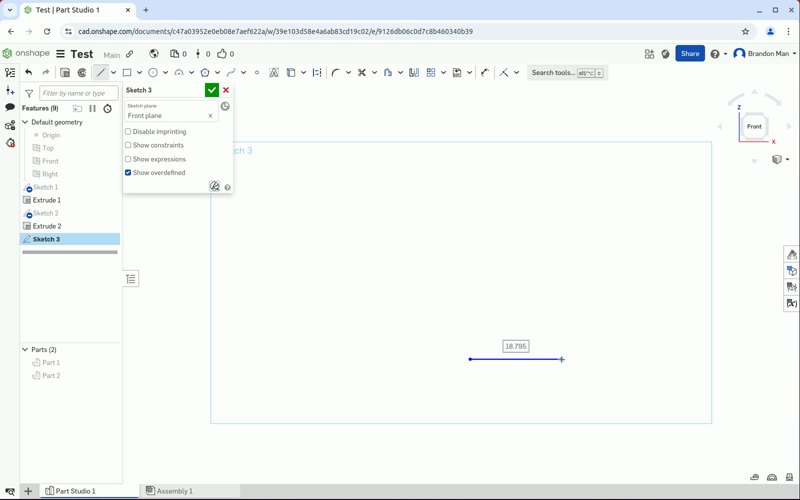
mouse_move(589, 359)
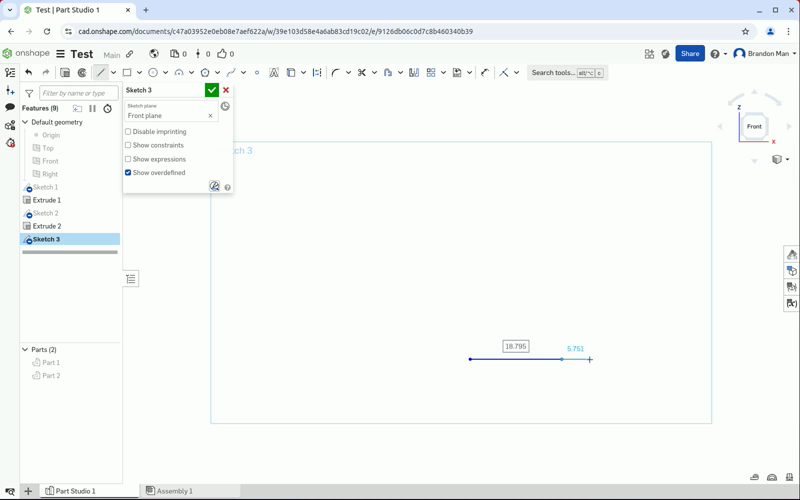
mouse_move(561, 328)
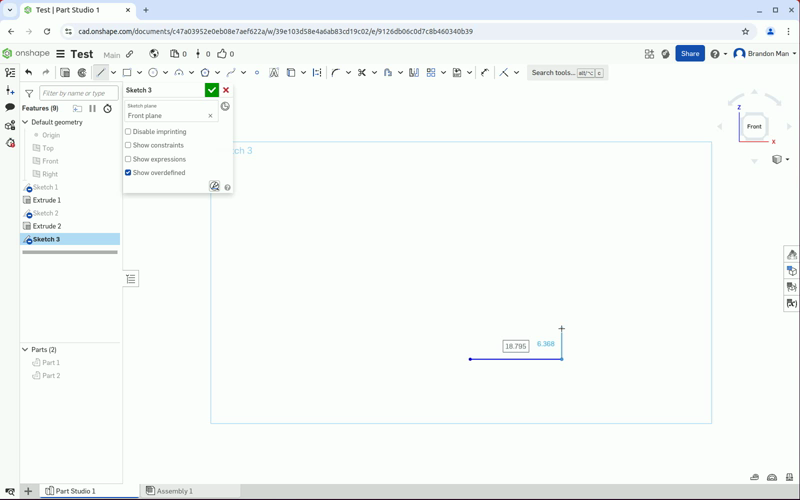
click(561, 328)
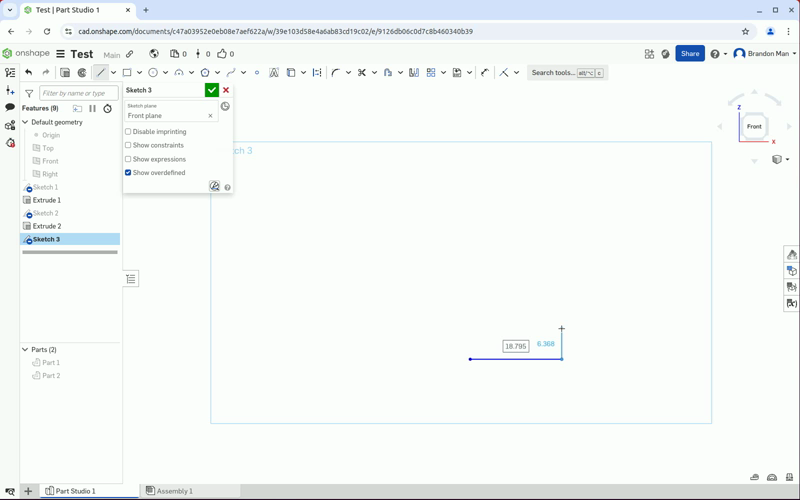
key_up(shift)
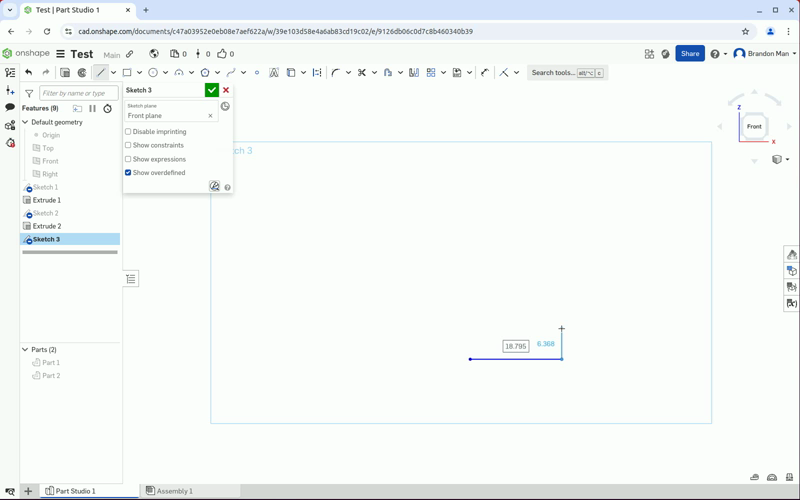
key_down(shift)
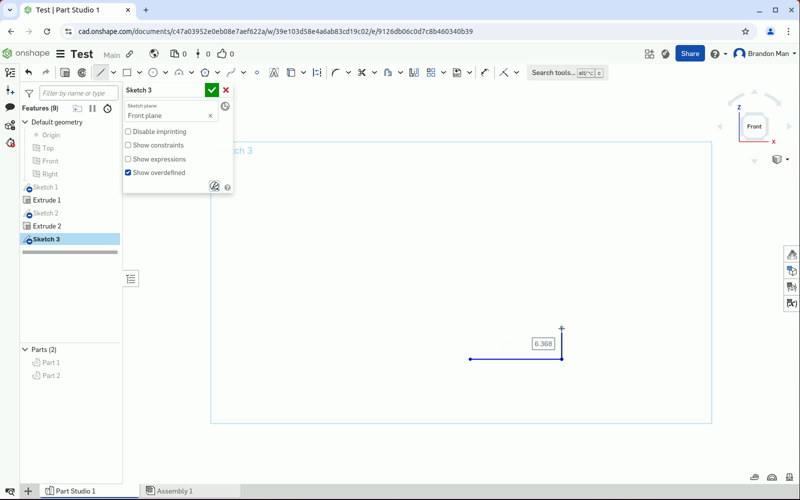
mouse_move(516, 282)
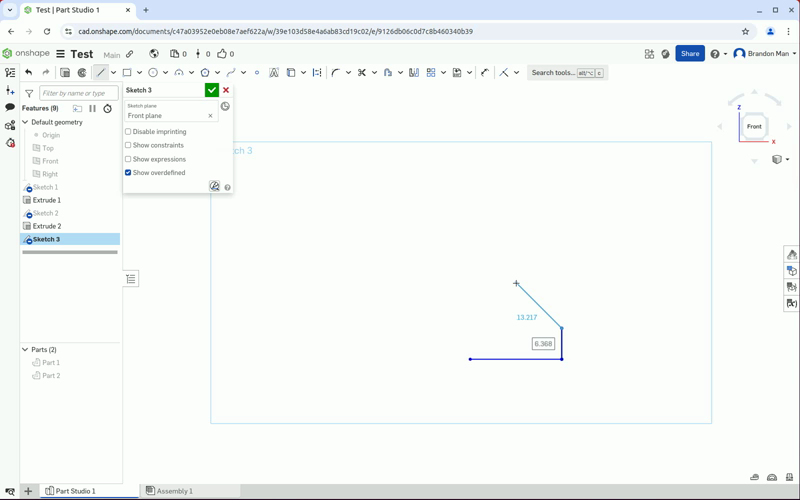
click(516, 282)
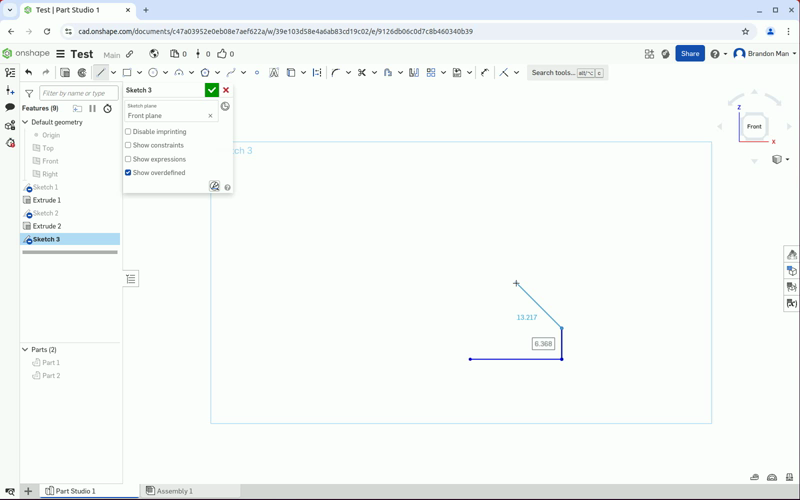
key_up(shift)
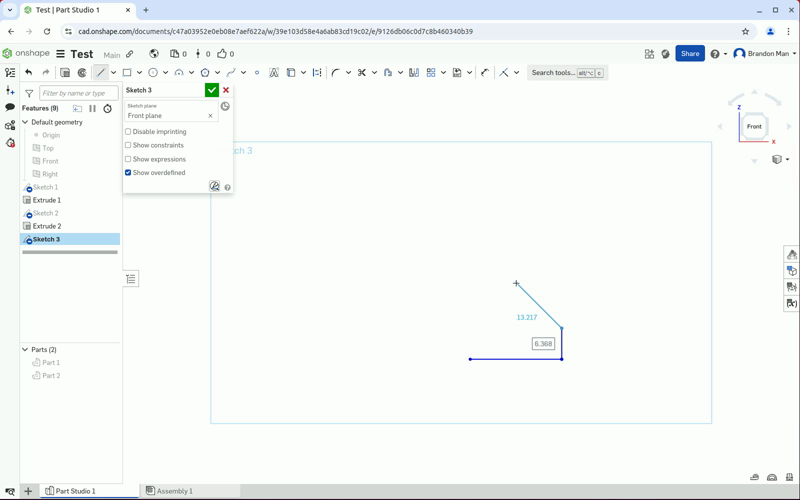
key_down(shift)
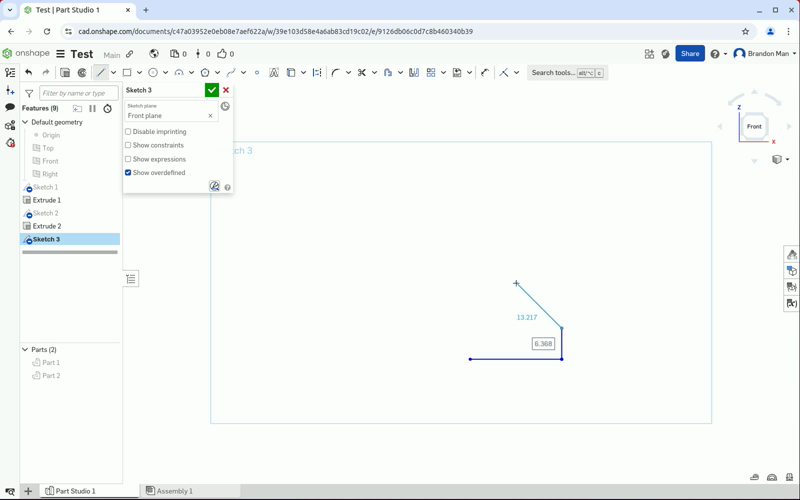
mouse_move(546, 282)
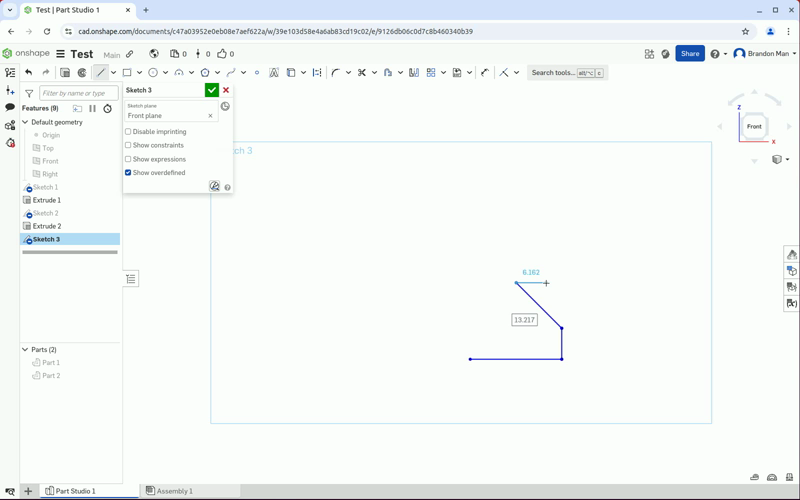
mouse_move(470, 282)
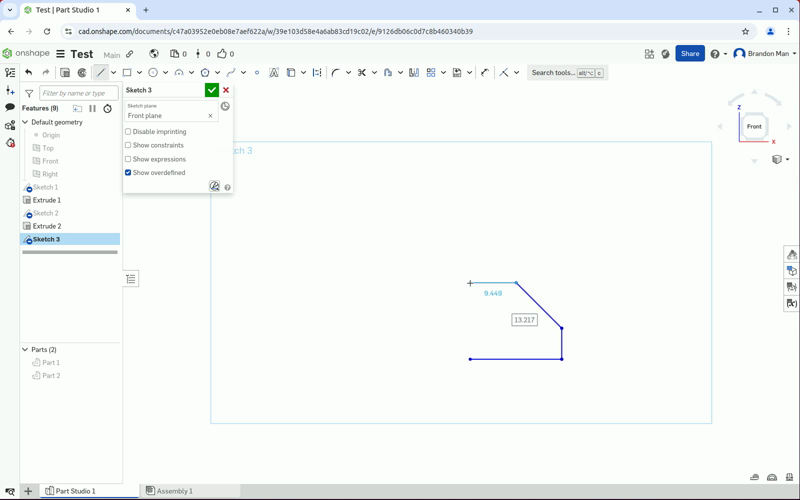
click(470, 282)
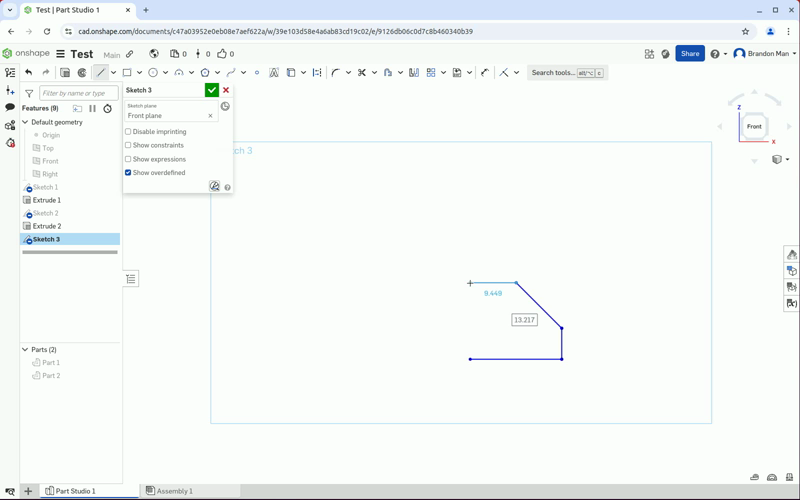
key_up(shift)
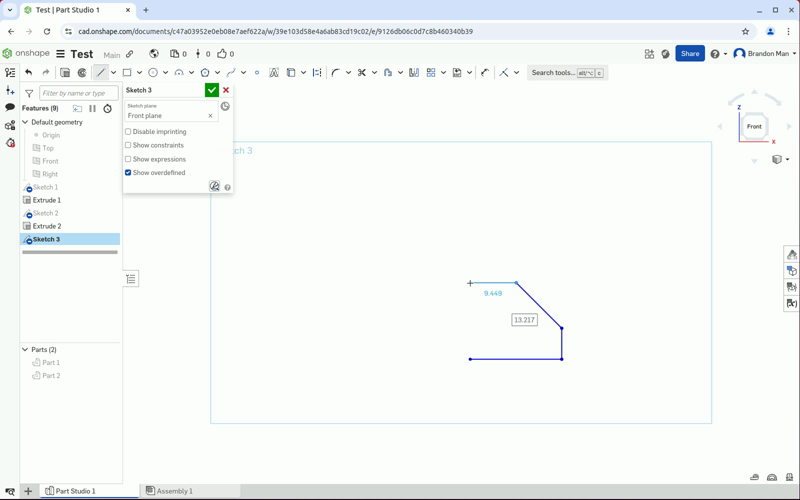
key_down(shift)
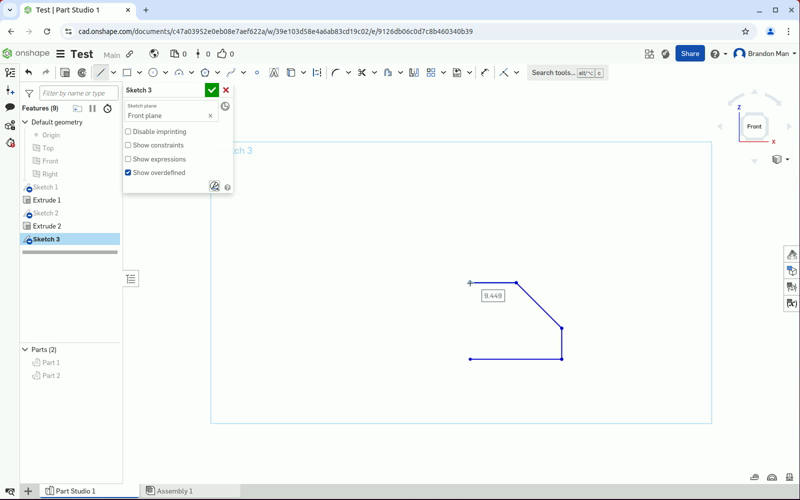
mouse_move(470, 359)
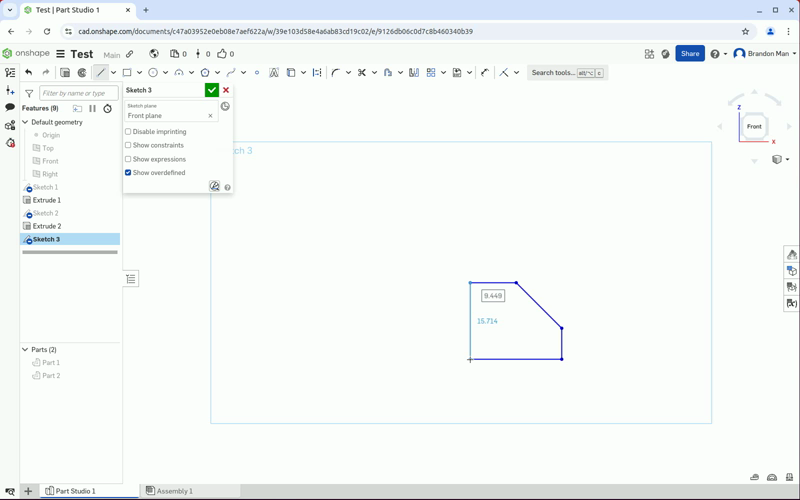
key_up(shift)
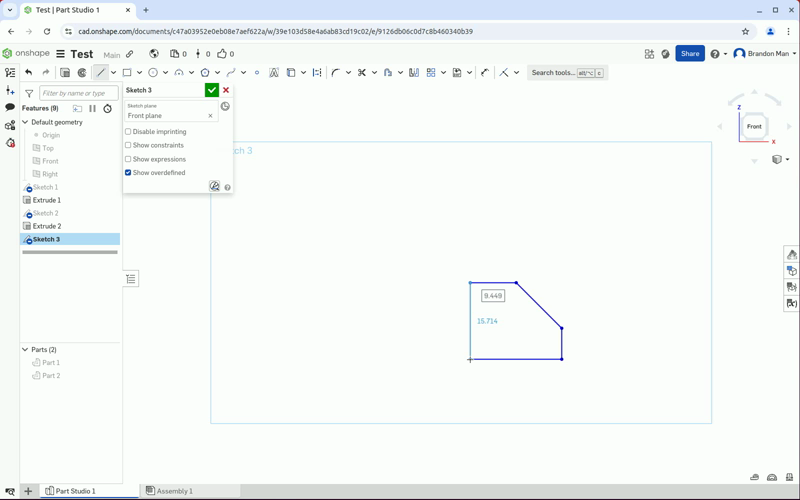
click(470, 359)
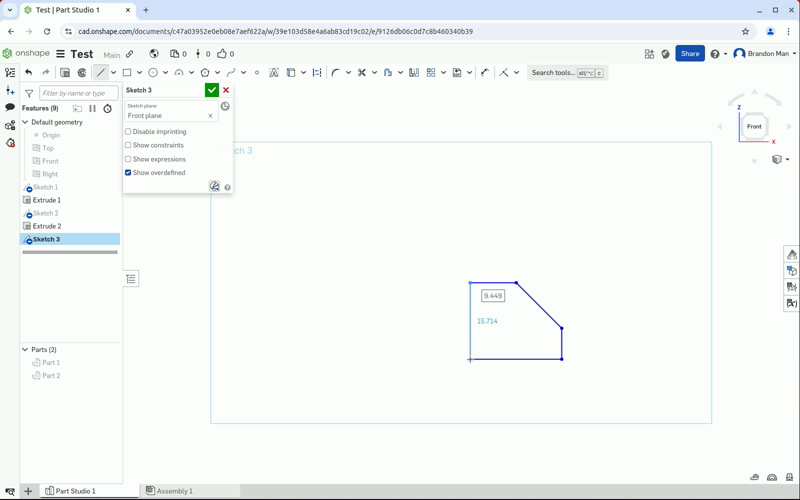
key(esc)
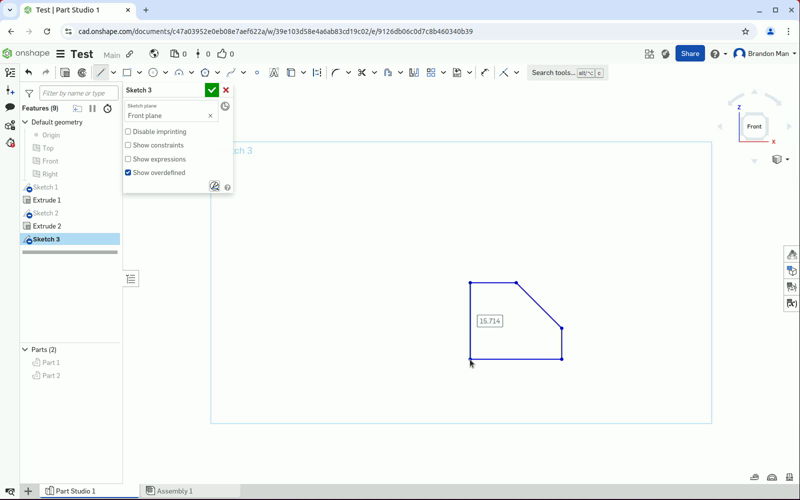
mouse_move(532, 327)
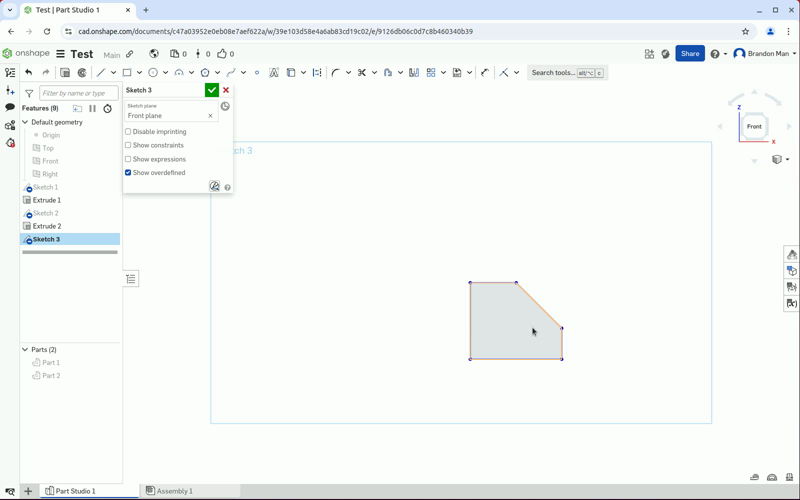
click(532, 327)
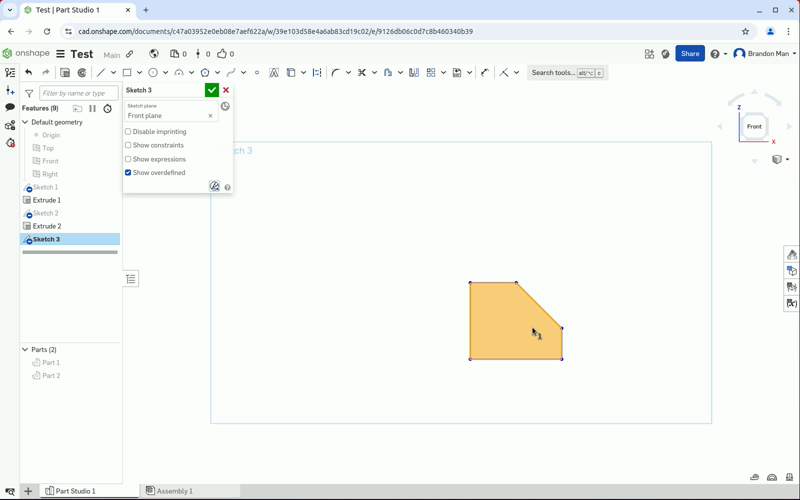
mouse_move(73, 352)
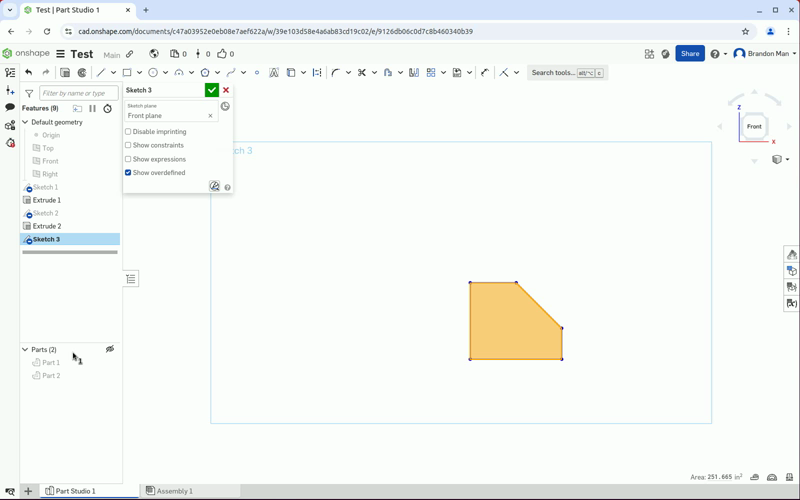
key(shift+y)
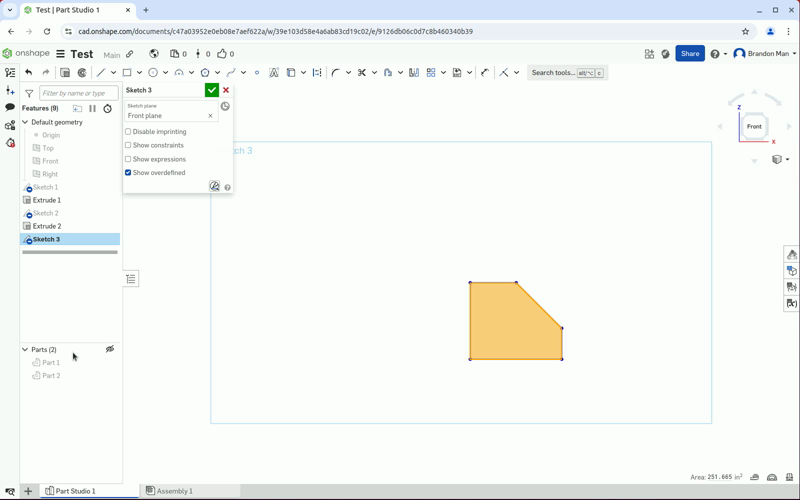
key(shift+e)
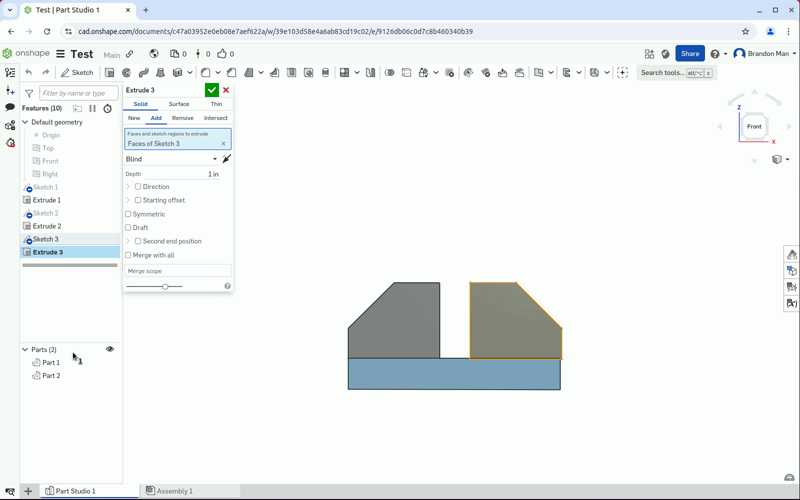
mouse_move(143, 106)
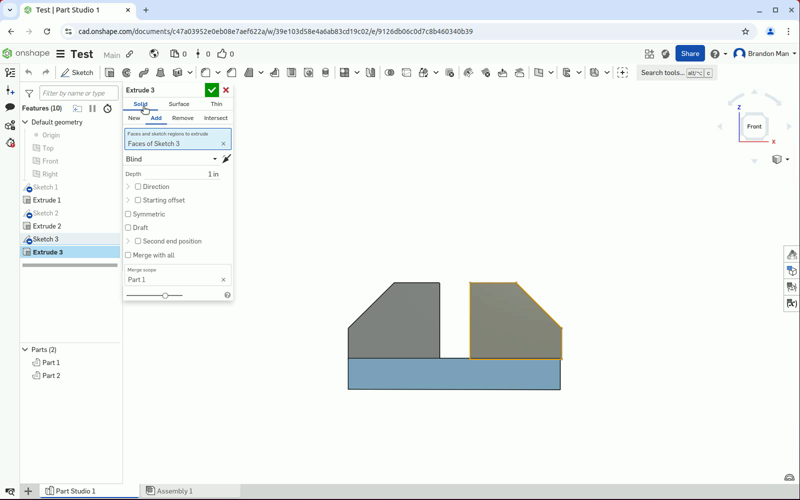
click(143, 106)
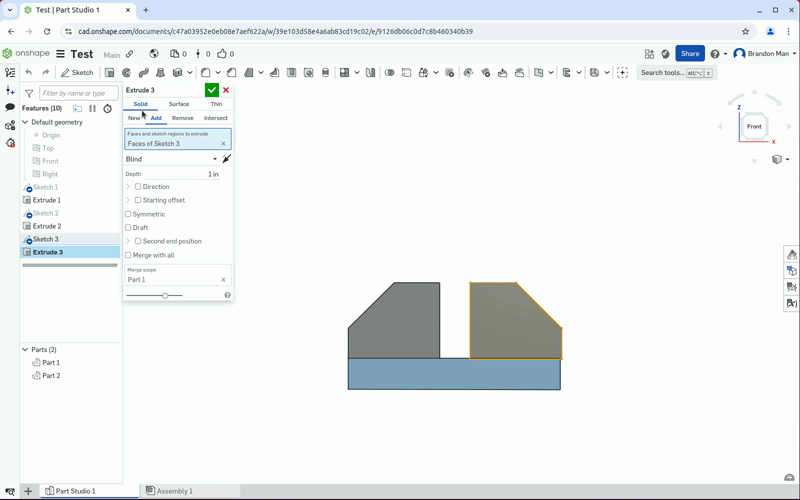
mouse_move(137, 120)
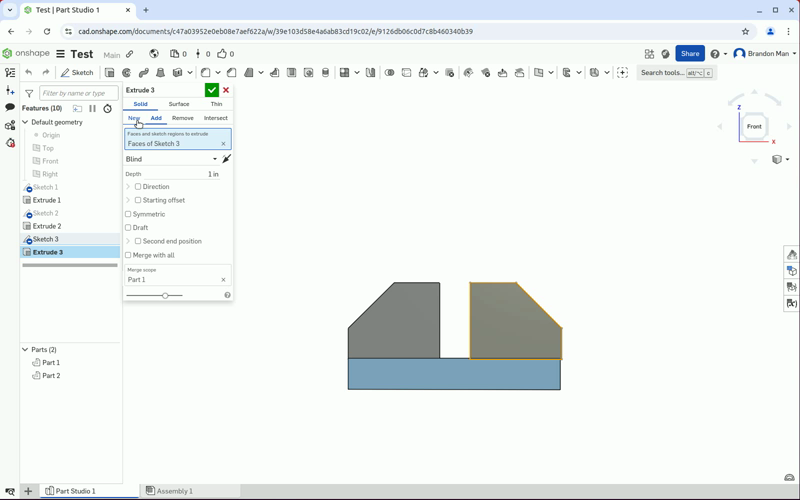
click(137, 120)
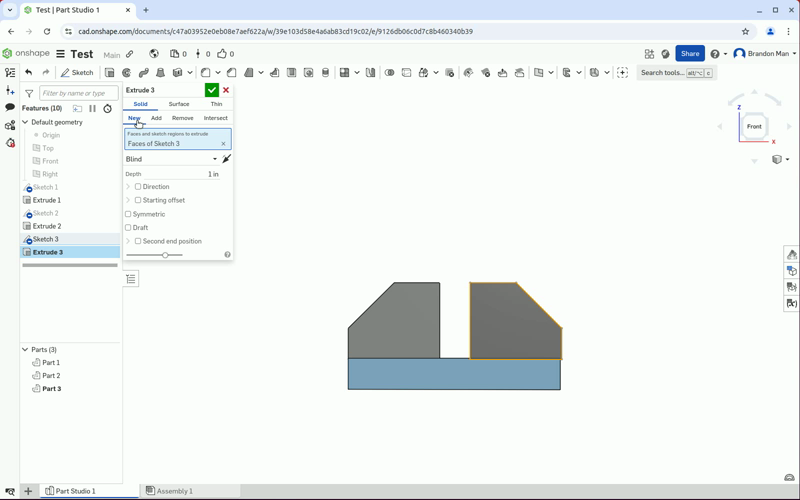
key(tab, 4)
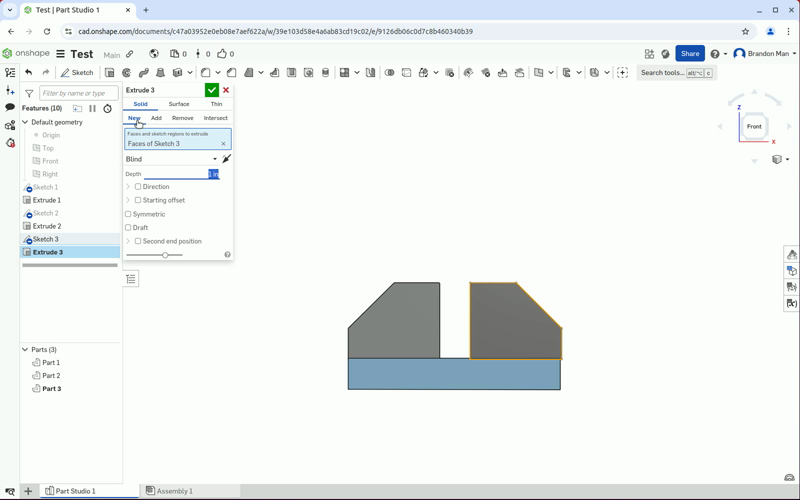
text(6.258)
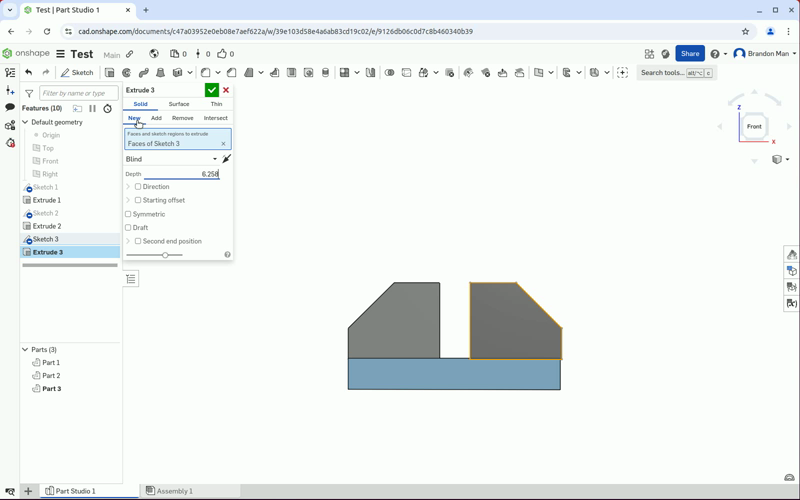
key(enter)
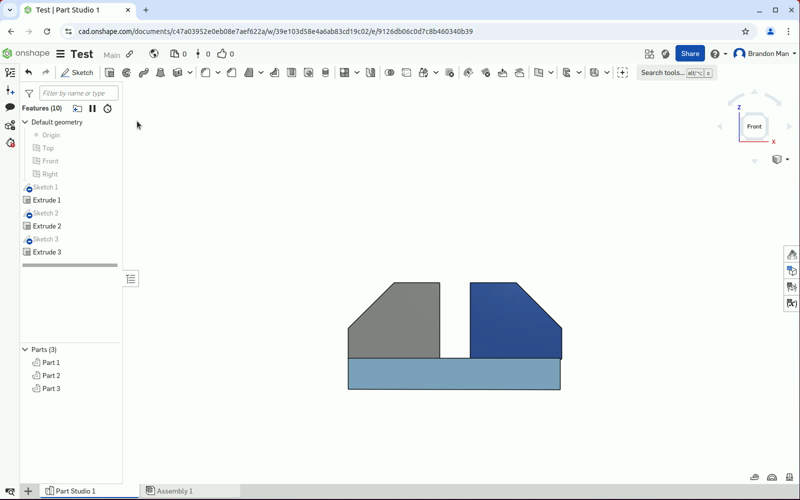
key(shift+h)
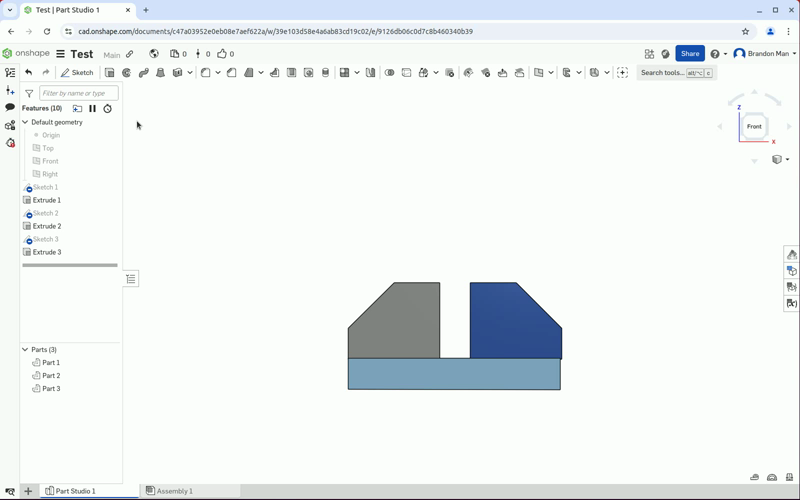
key(shift+h)
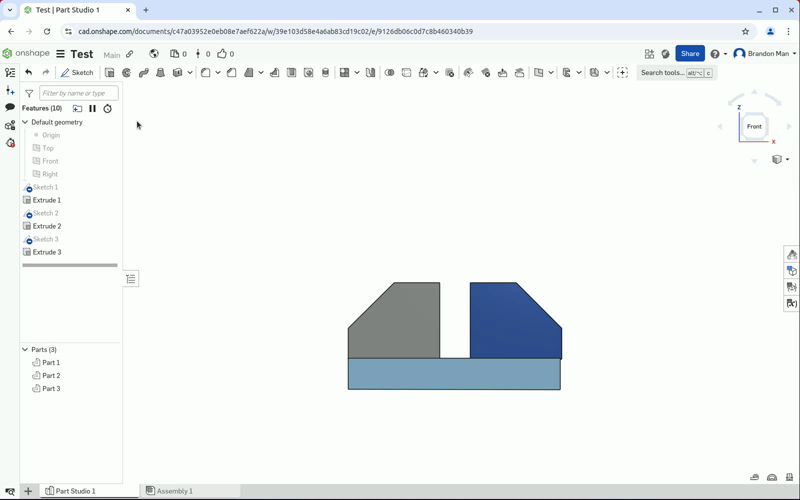
mouse_move(73, 189)
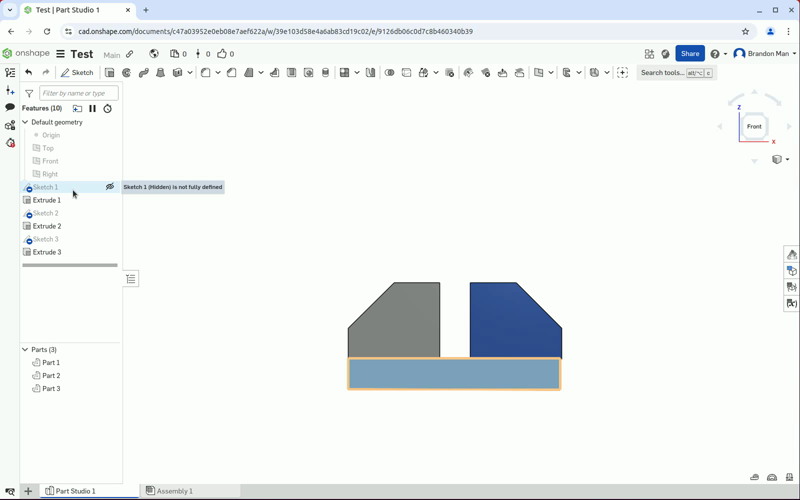
click(73, 189)
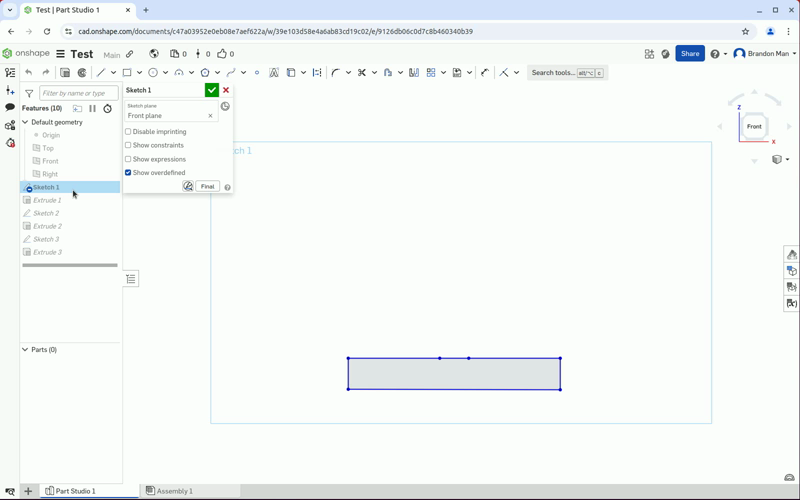
mouse_move(229, 92)
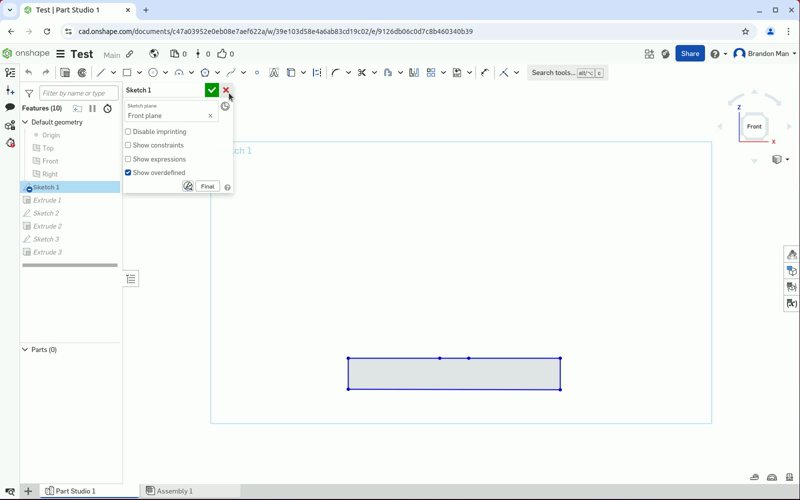
click(229, 92)
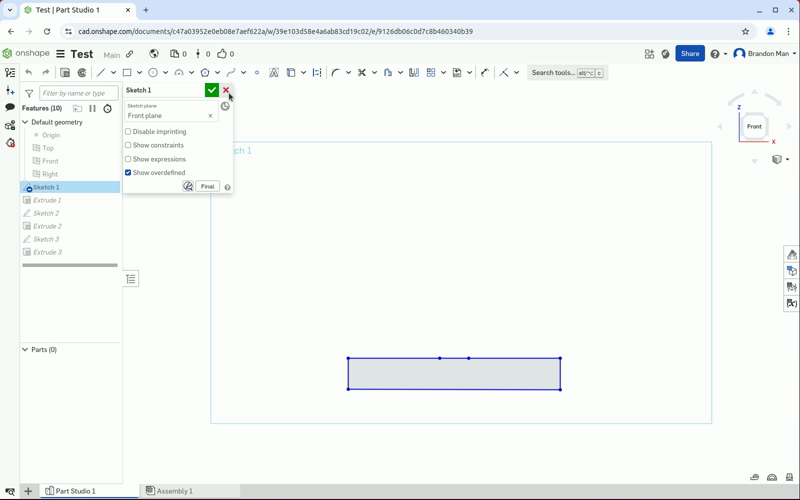
key(shift+s)
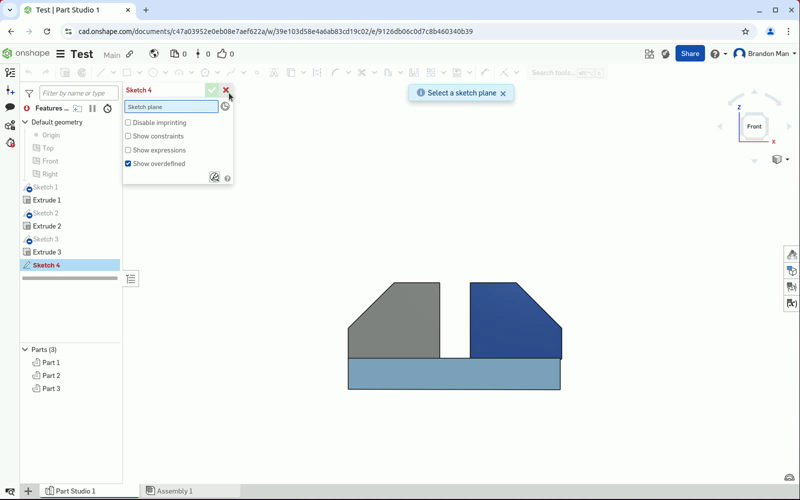
mouse_move(73, 163)
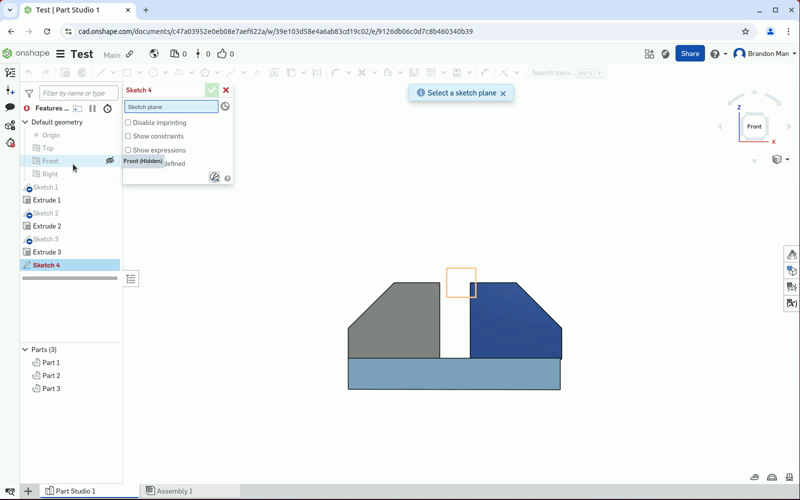
click(73, 163)
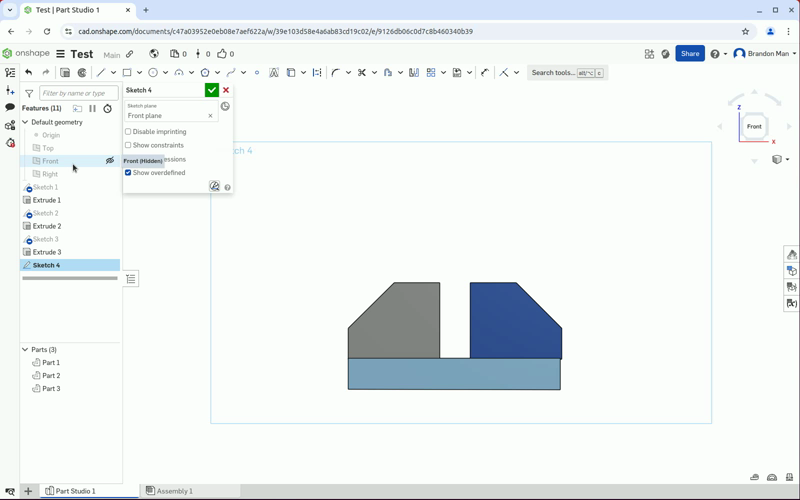
mouse_move(73, 352)
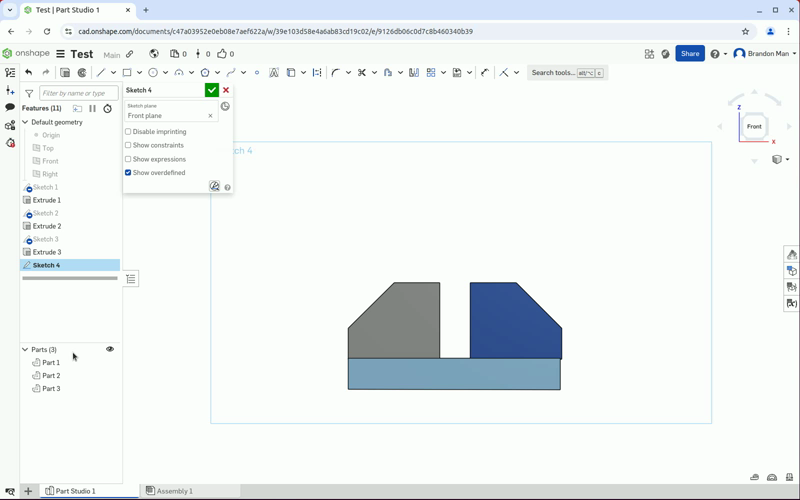
key(y)
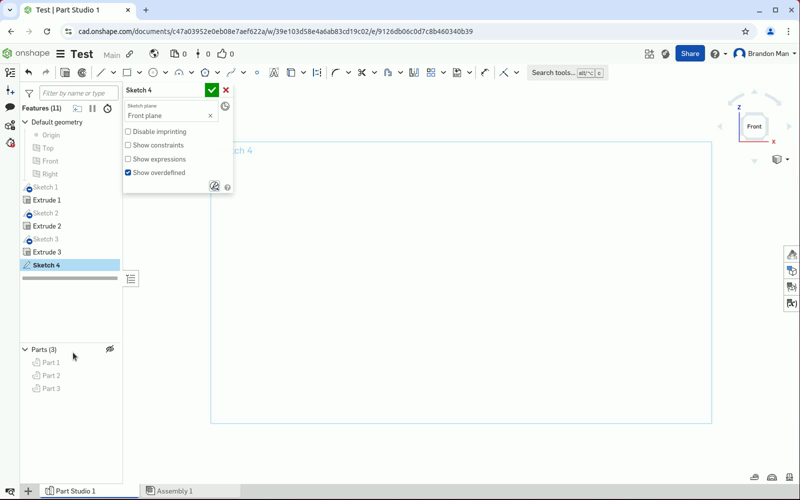
key(l)
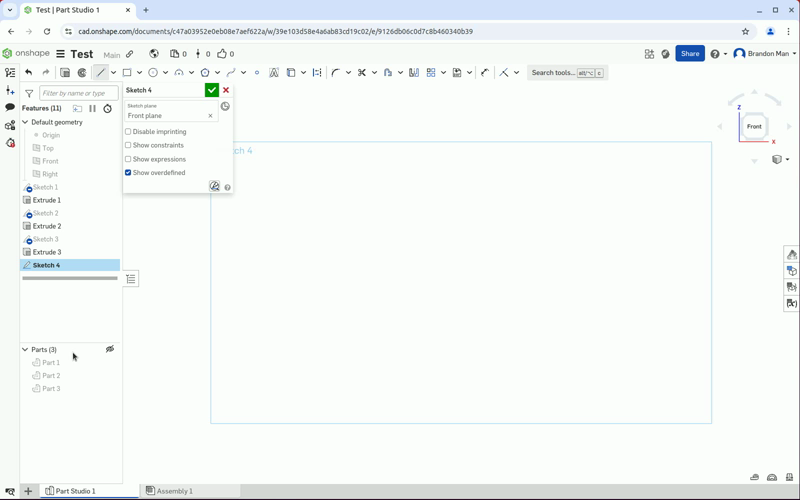
key_down(shift)
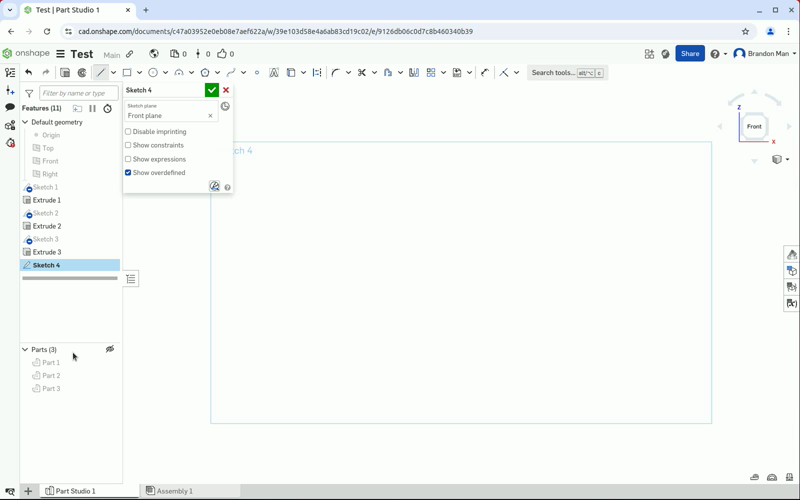
mouse_move(439, 359)
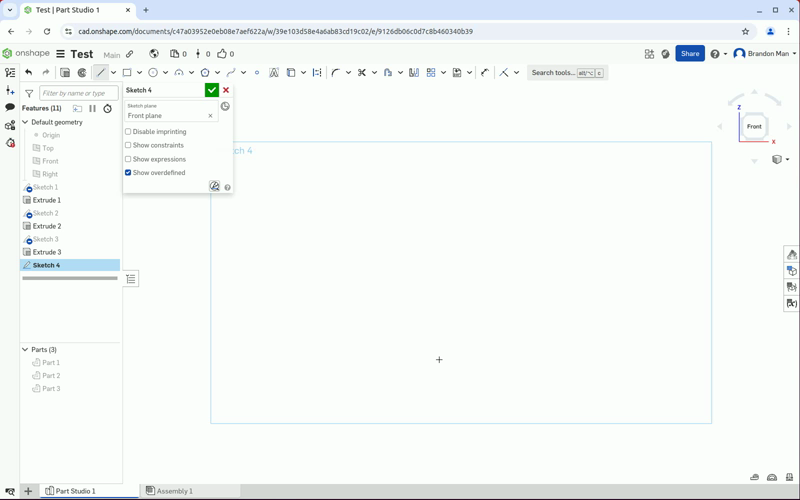
click(439, 359)
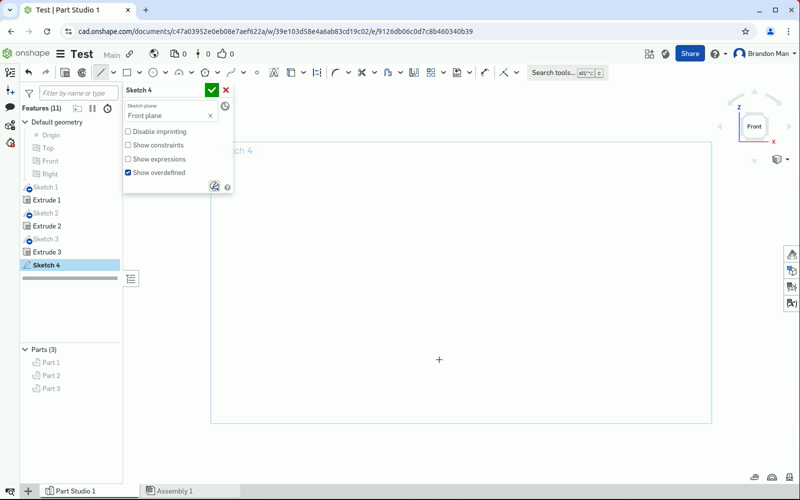
key_up(shift)
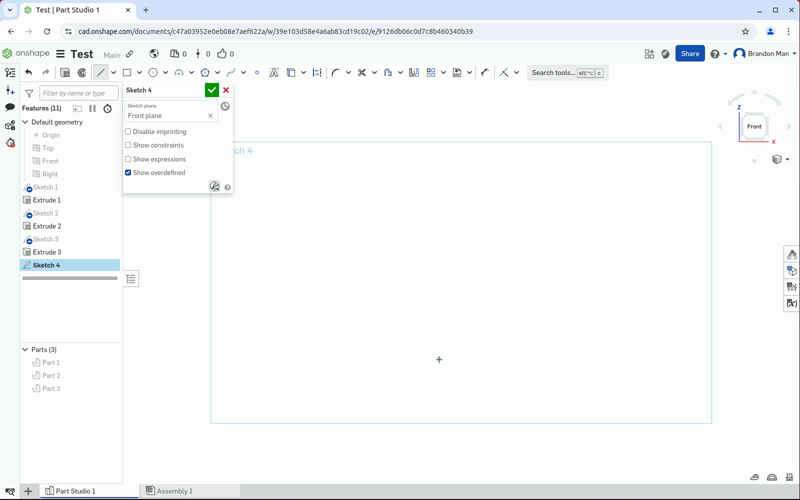
key_down(shift)
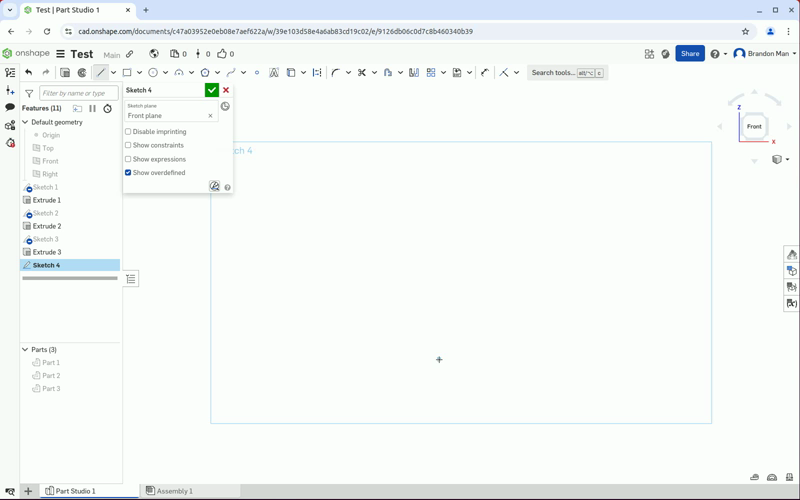
mouse_move(469, 359)
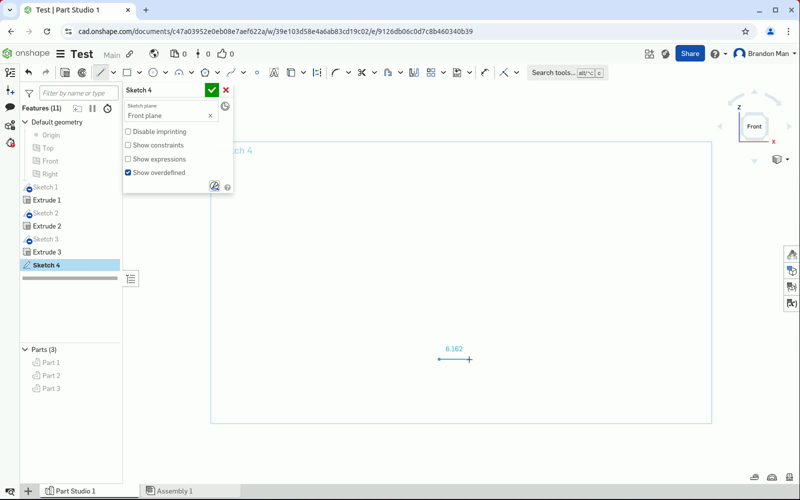
mouse_move(470, 359)
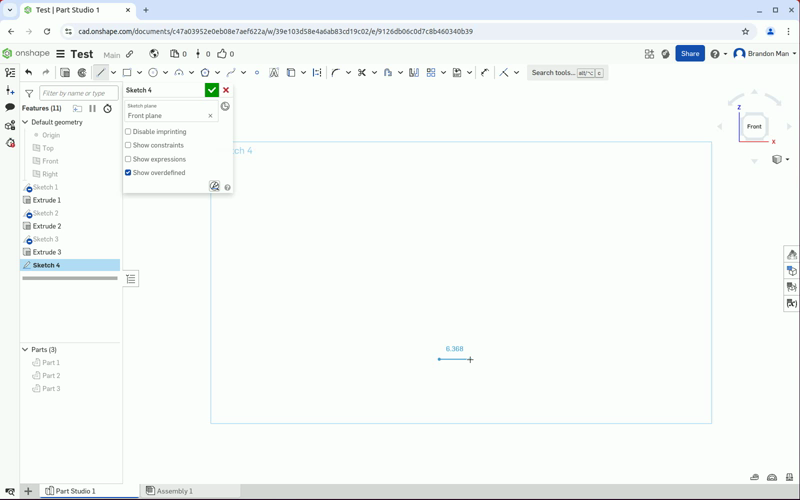
click(470, 359)
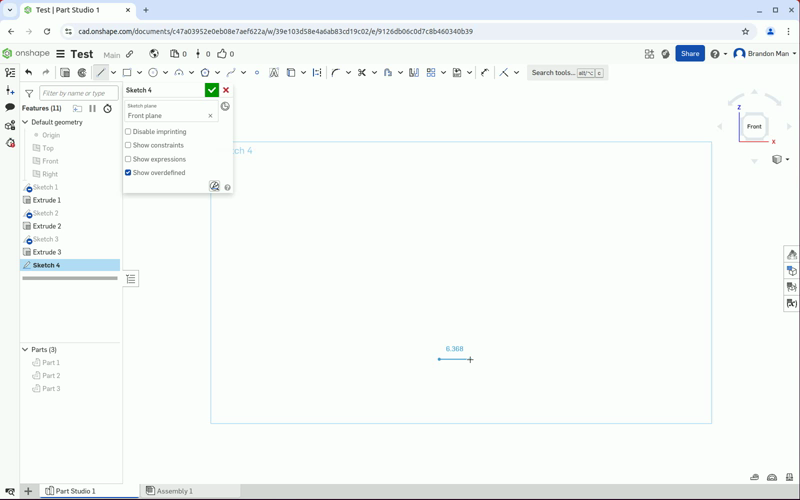
key_up(shift)
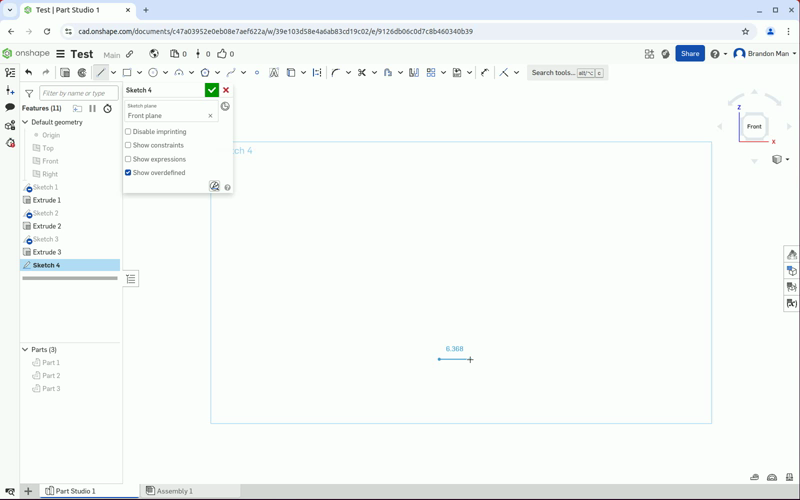
key_down(shift)
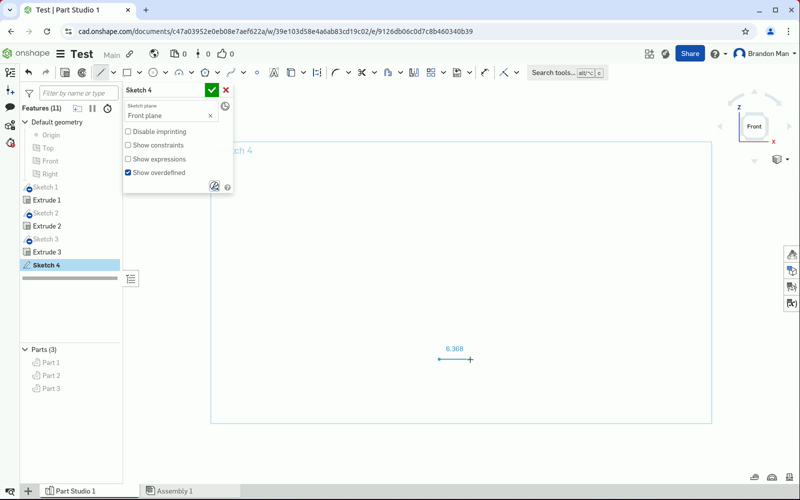
mouse_move(470, 282)
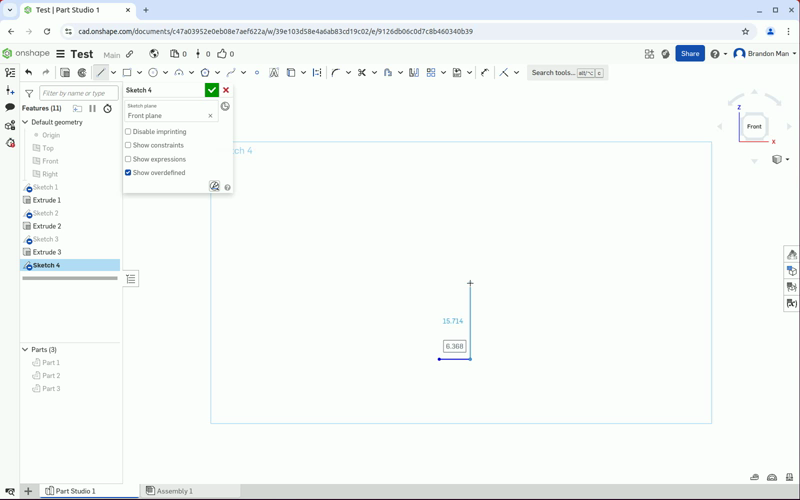
click(470, 282)
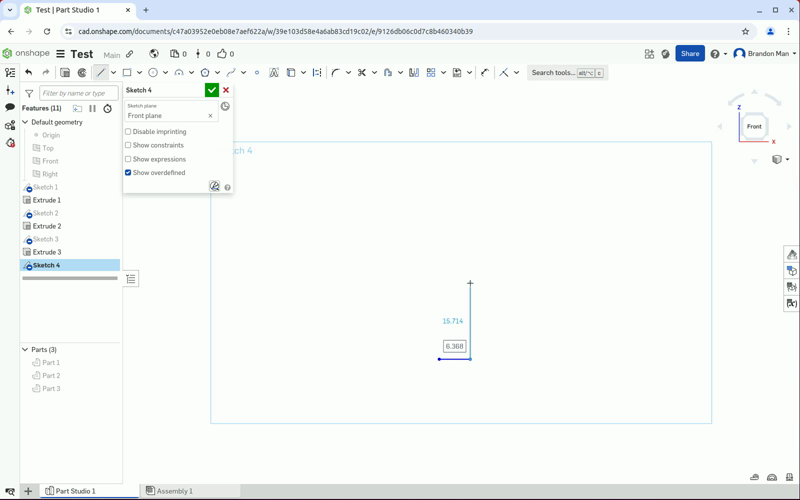
key_up(shift)
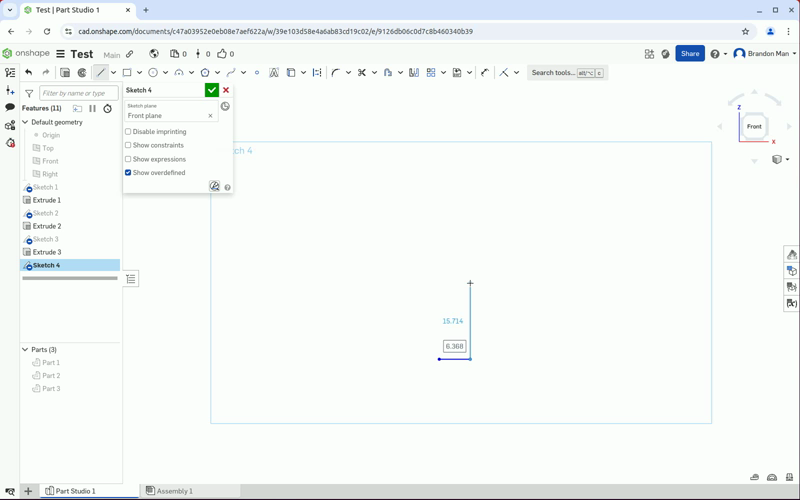
key_down(shift)
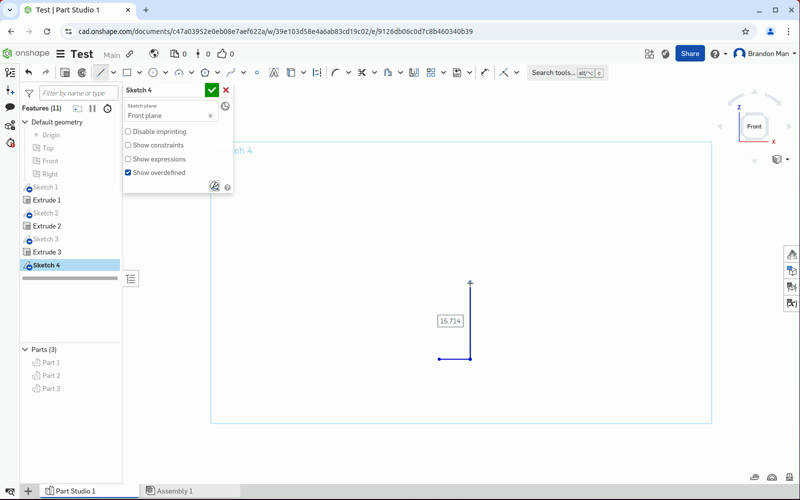
mouse_move(500, 282)
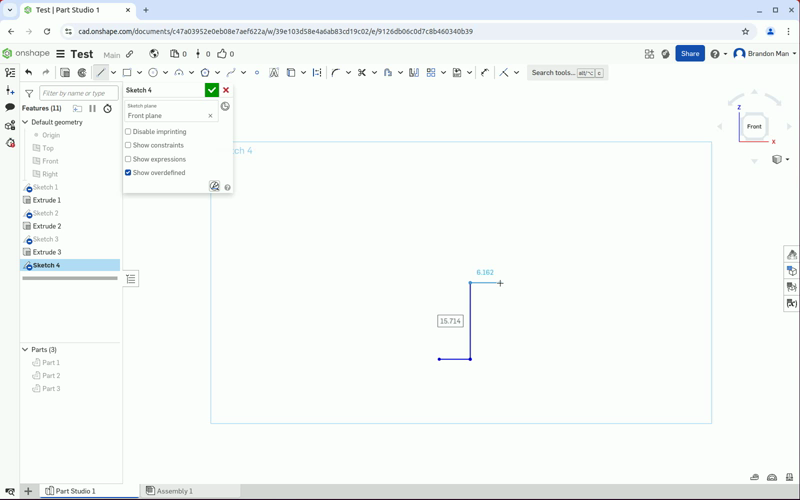
mouse_move(439, 282)
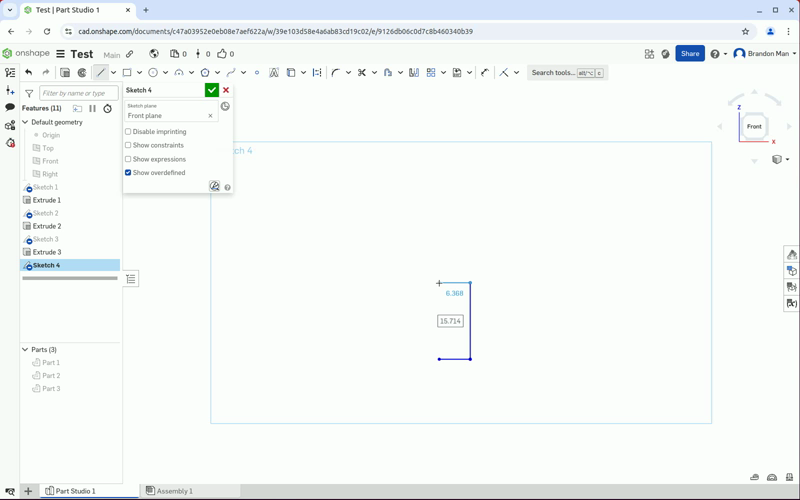
click(439, 282)
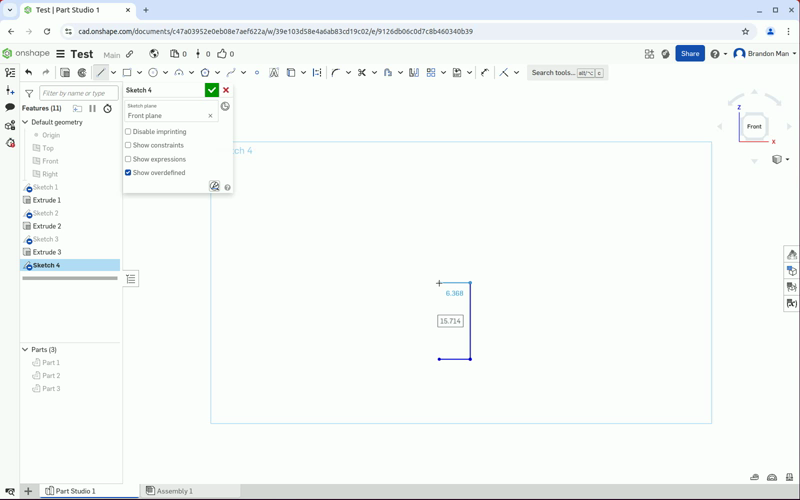
key_up(shift)
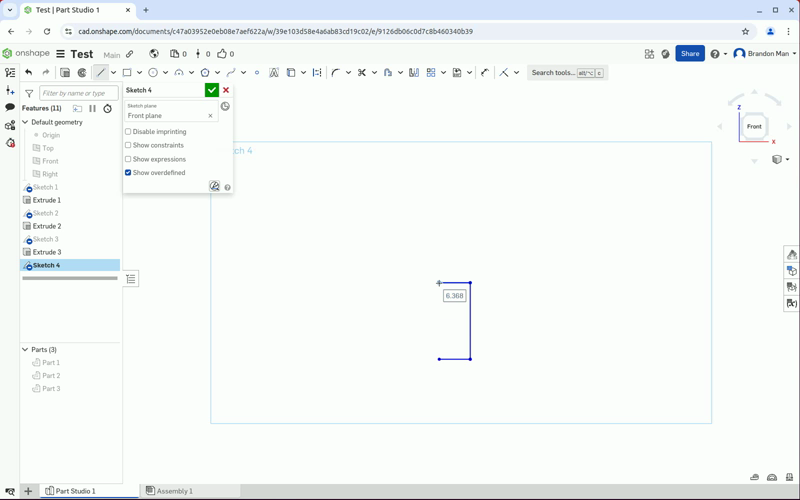
key_down(shift)
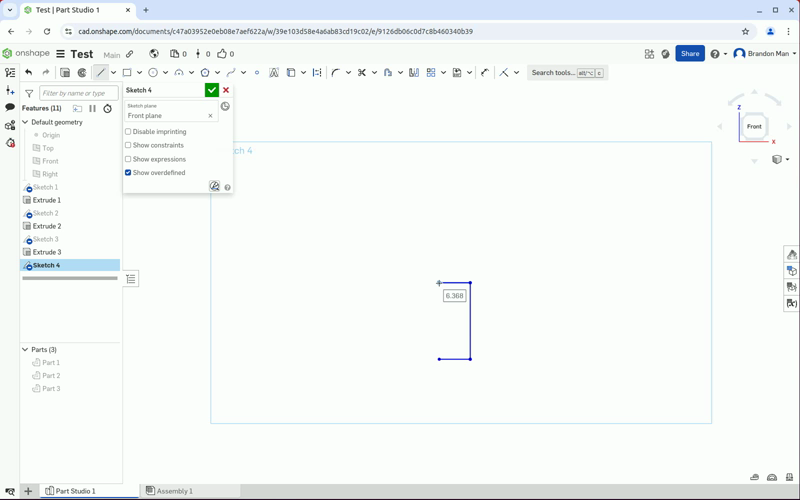
mouse_move(439, 359)
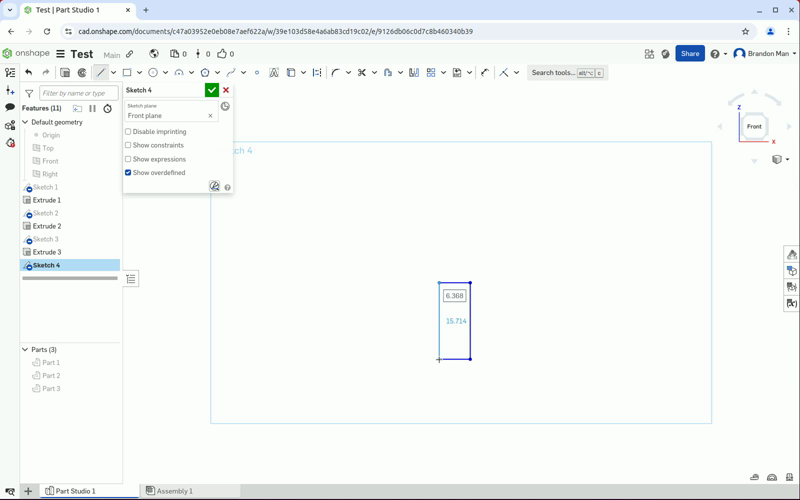
key_up(shift)
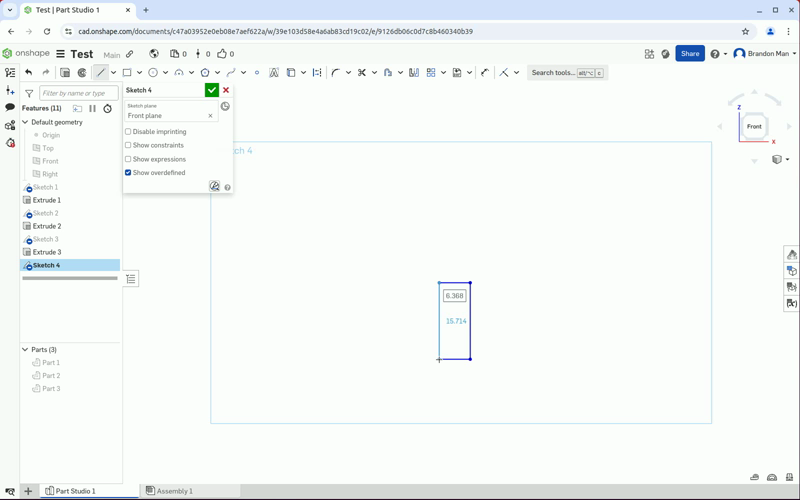
click(439, 359)
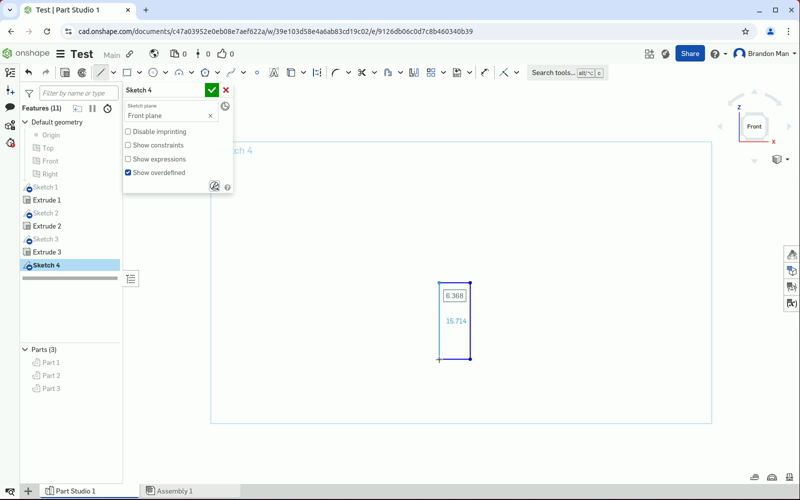
key(esc)
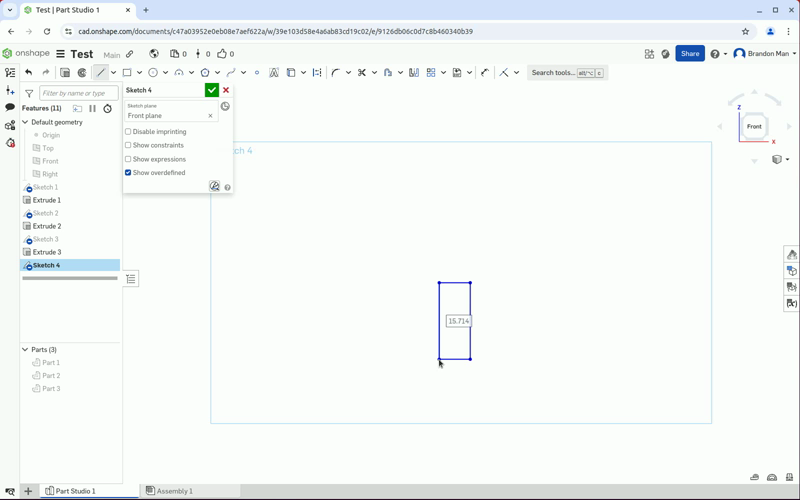
mouse_move(457, 285)
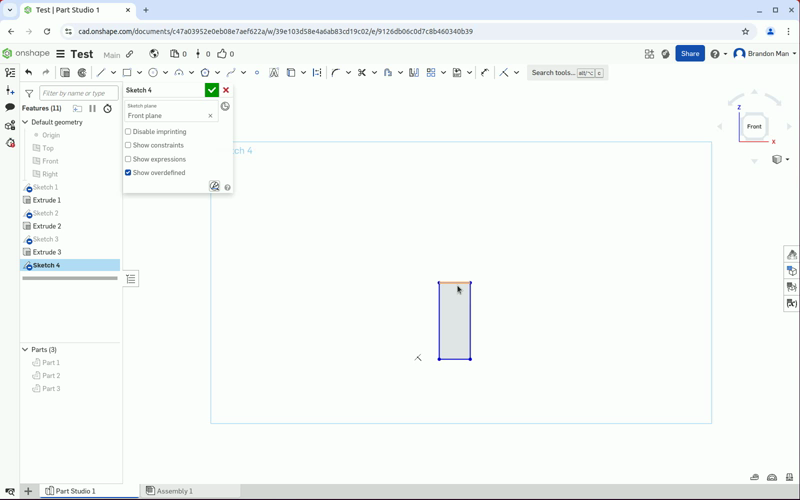
click(457, 285)
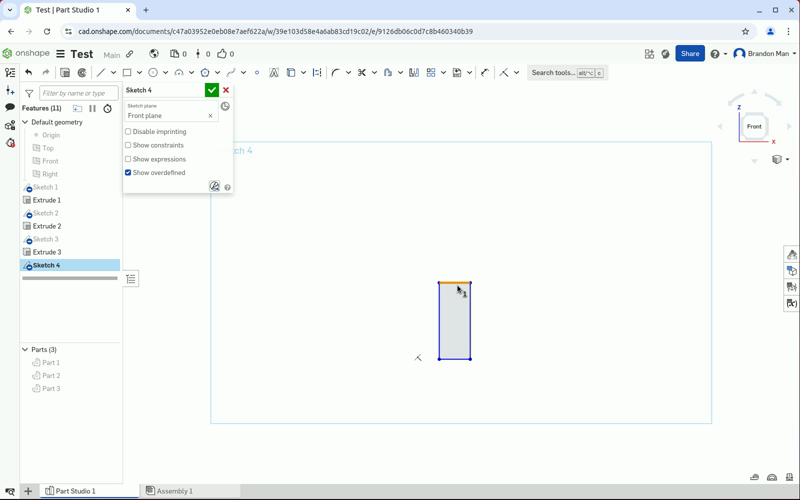
mouse_move(73, 352)
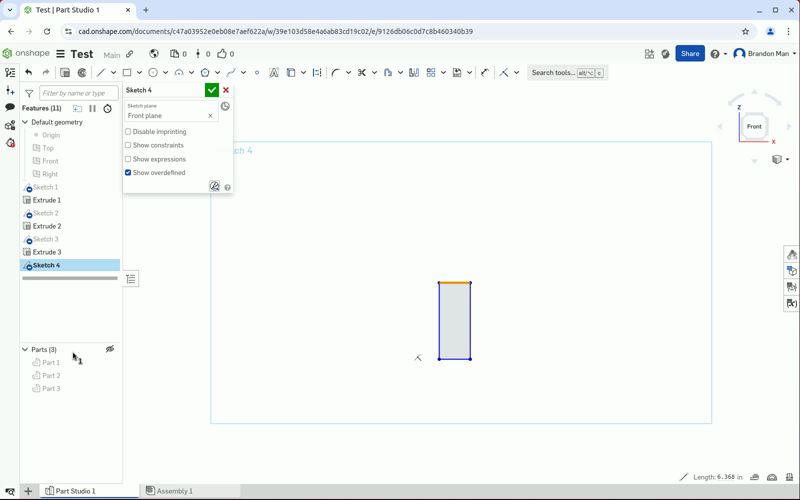
key(shift+y)
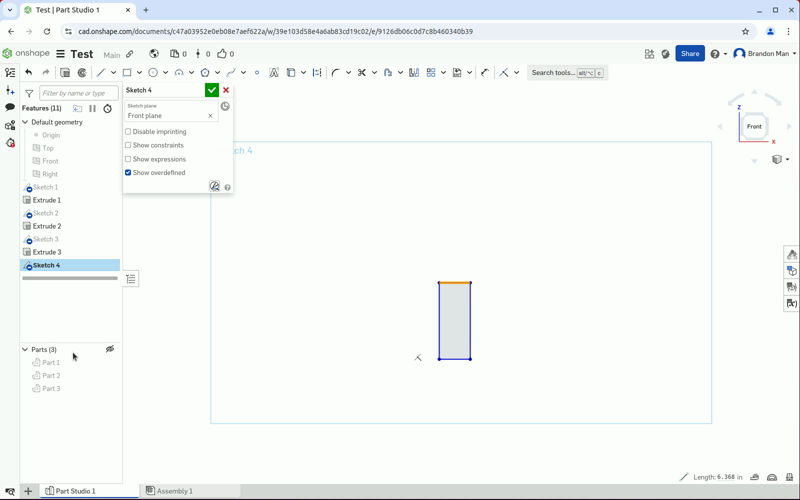
key(shift+e)
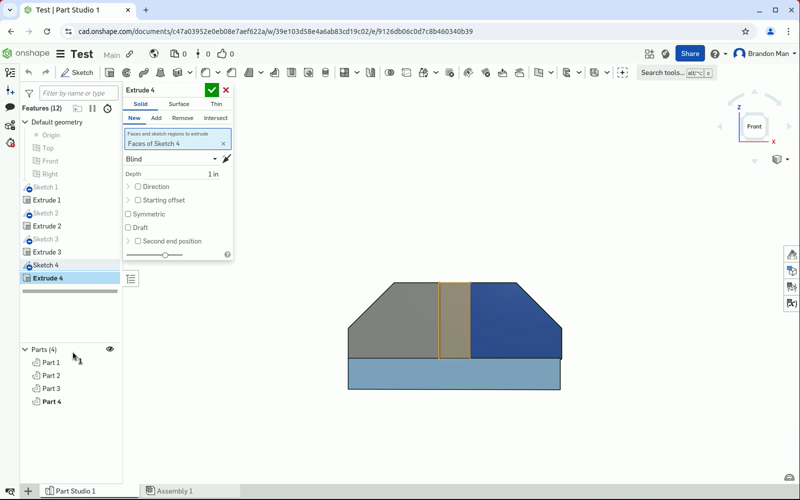
mouse_move(143, 106)
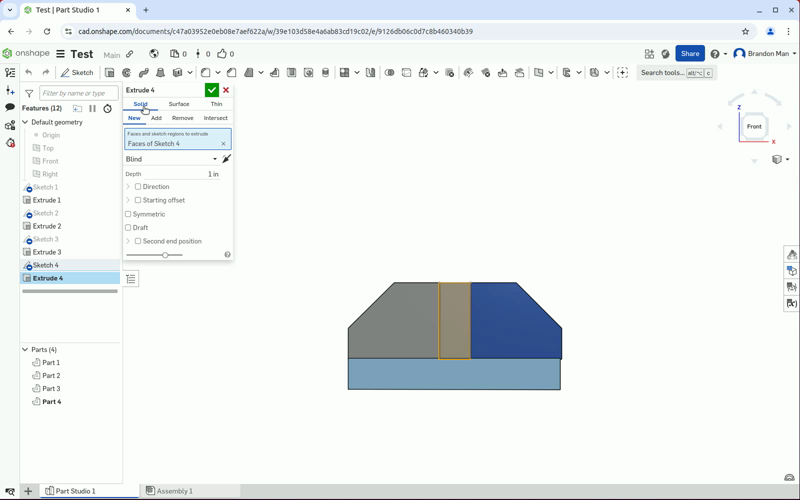
click(143, 106)
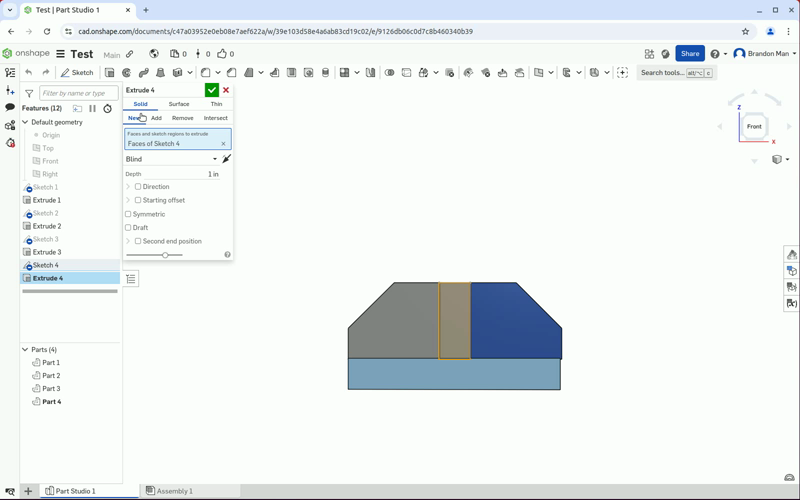
mouse_move(137, 120)
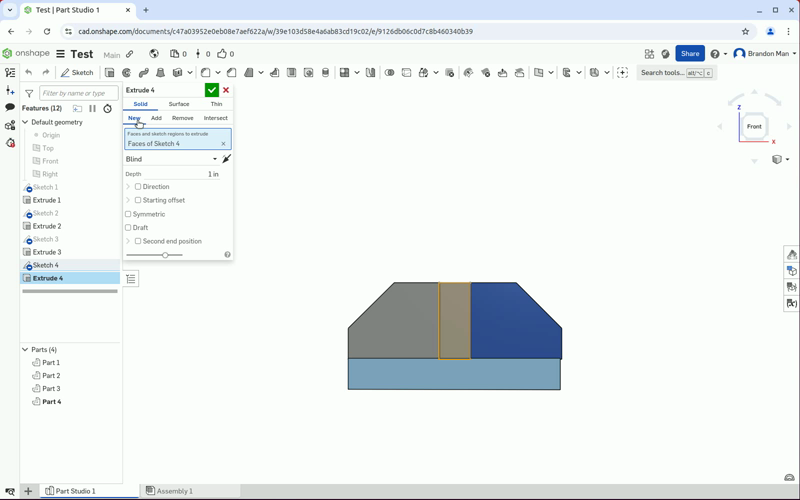
click(137, 120)
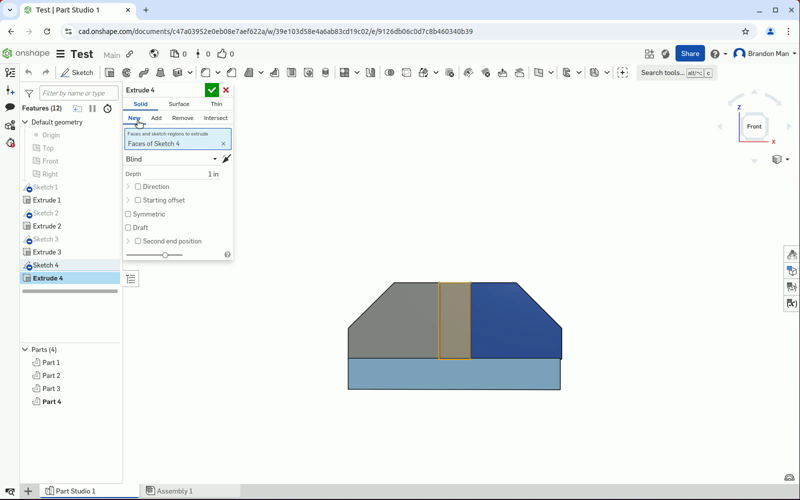
key(tab, 4)
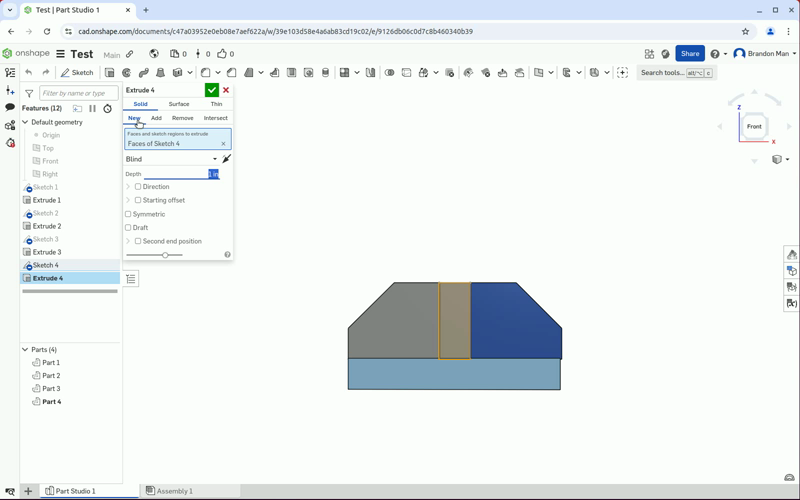
text(6.258)
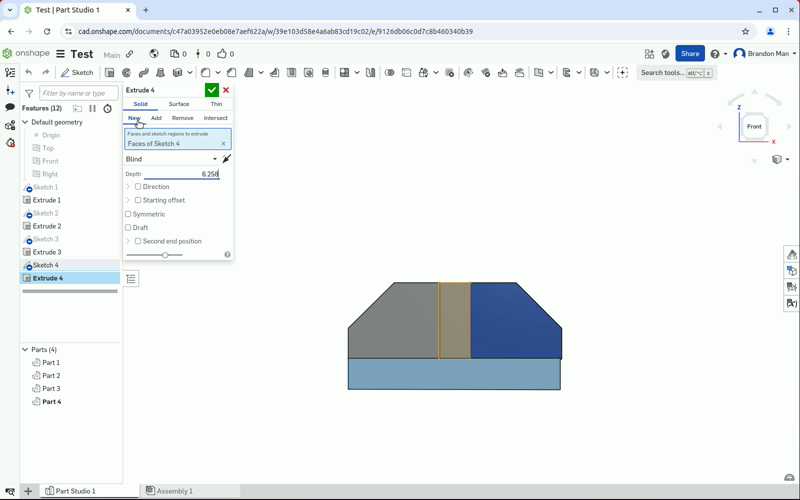
key(enter)
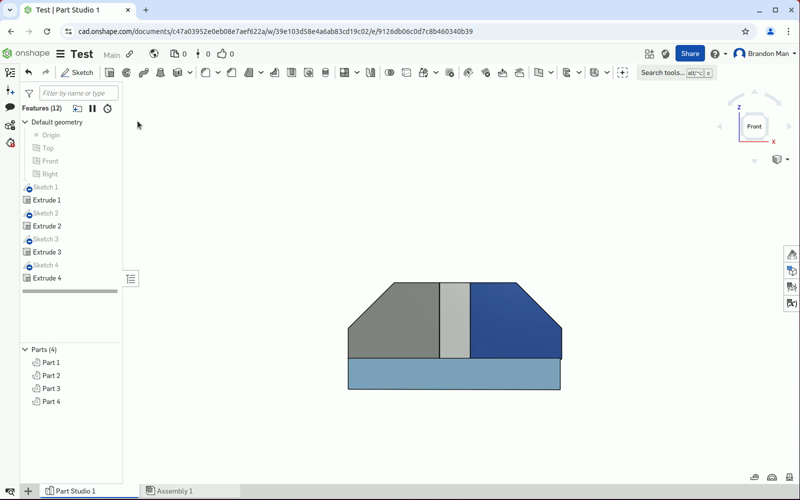
key(shift+h)
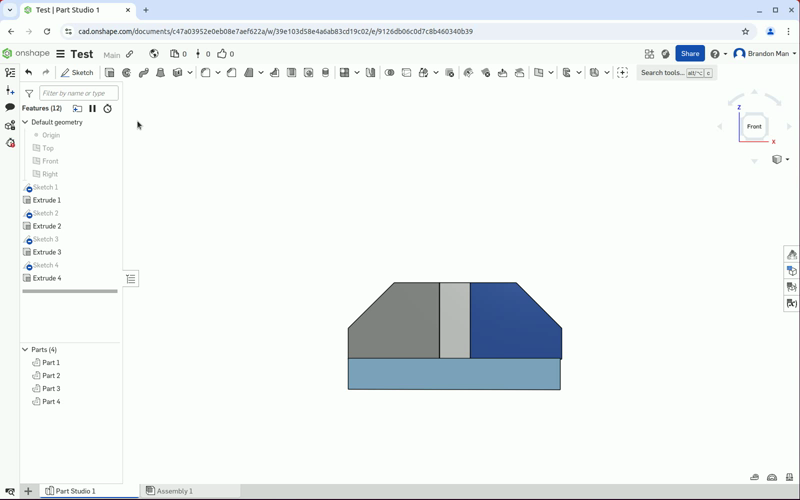
key(shift+h)
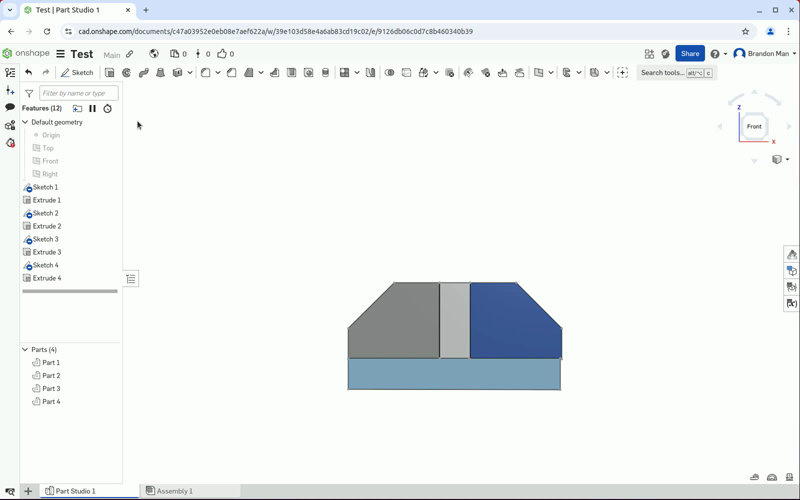
key(shift+7)
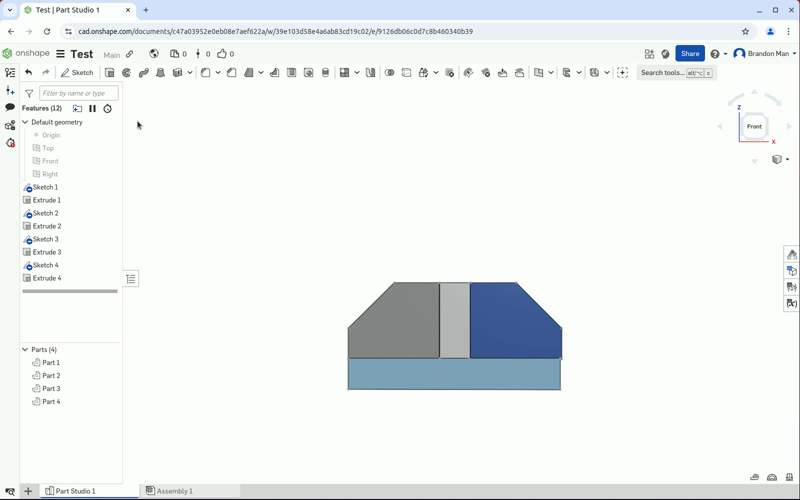
key(left, 2)
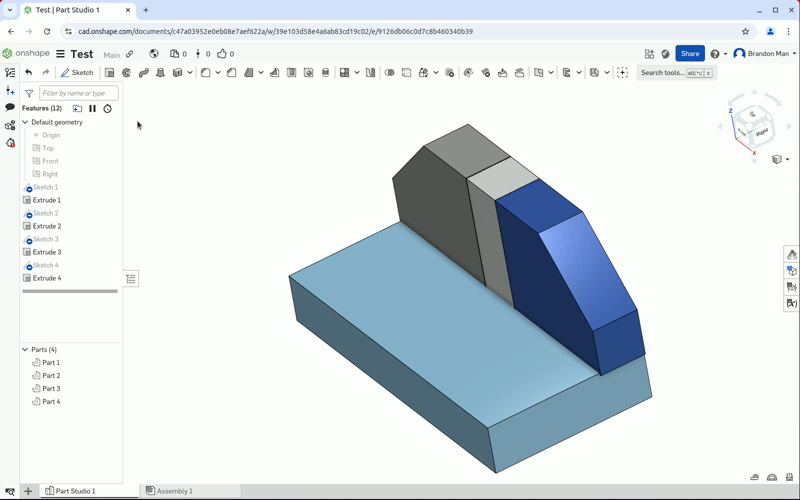
key(down, 2)
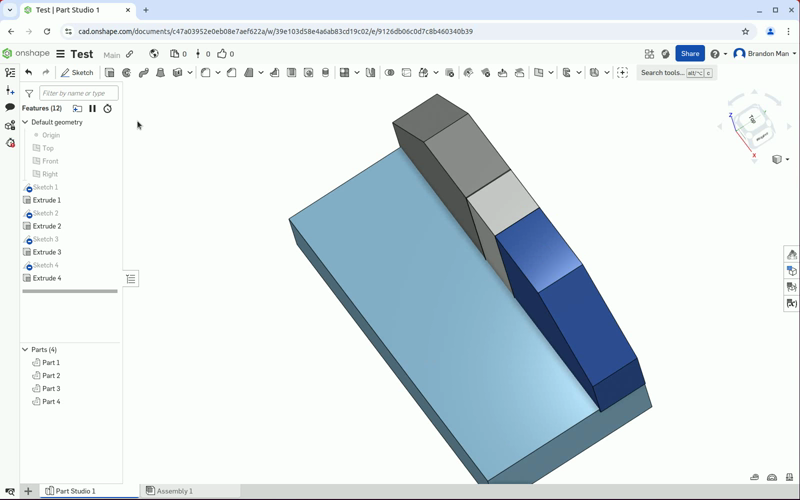
key(up, 2)
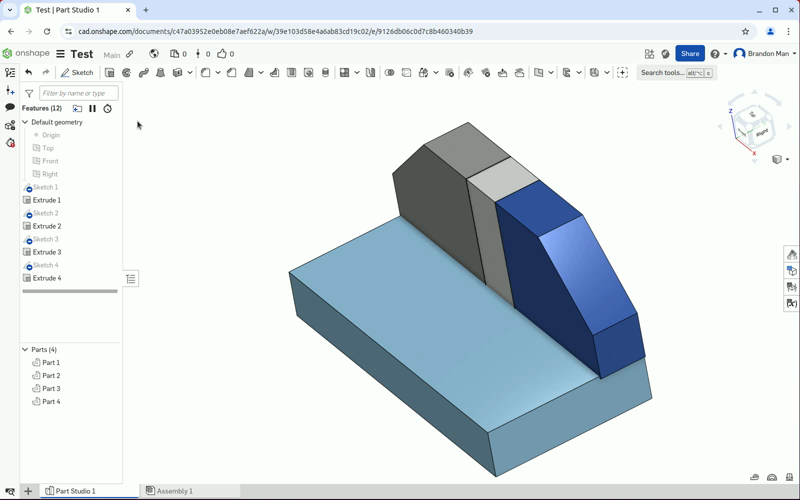
key(right, 2)
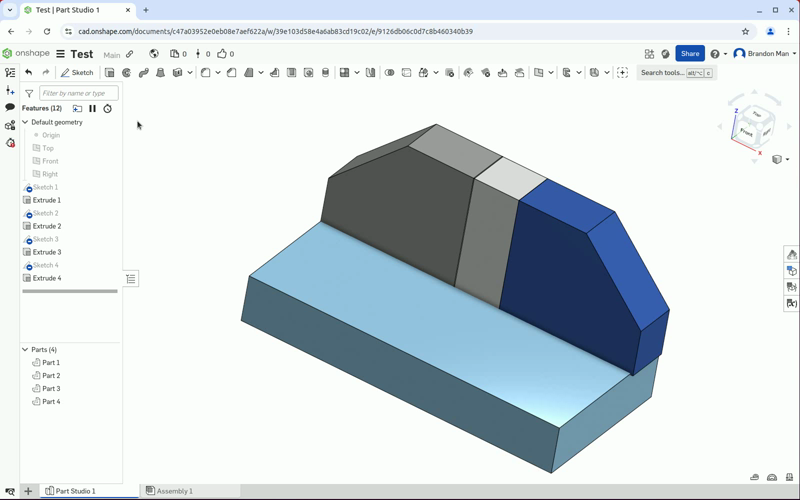
mouse_move(73, 189)
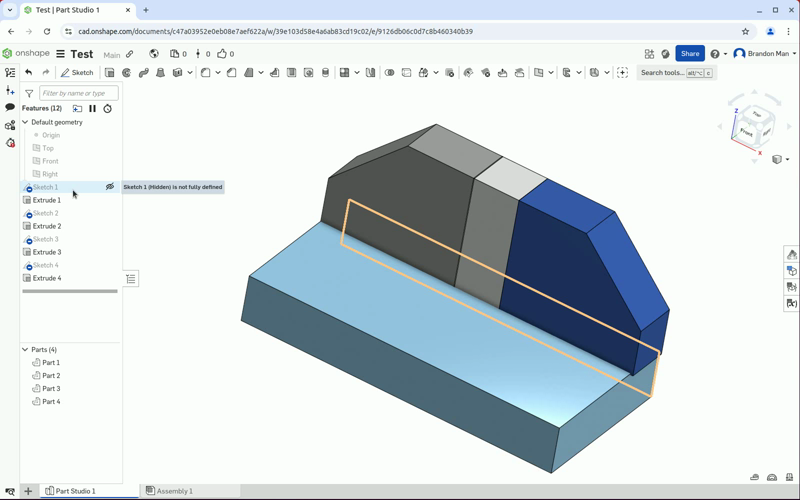
click(73, 189)